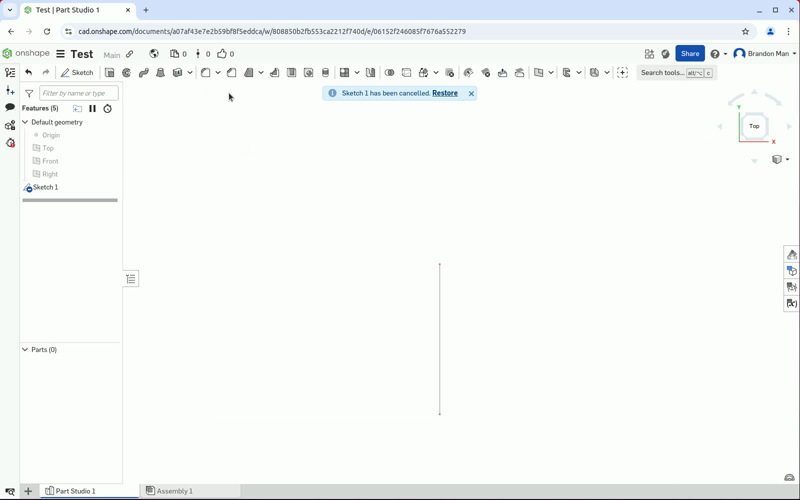
key(shift+h)
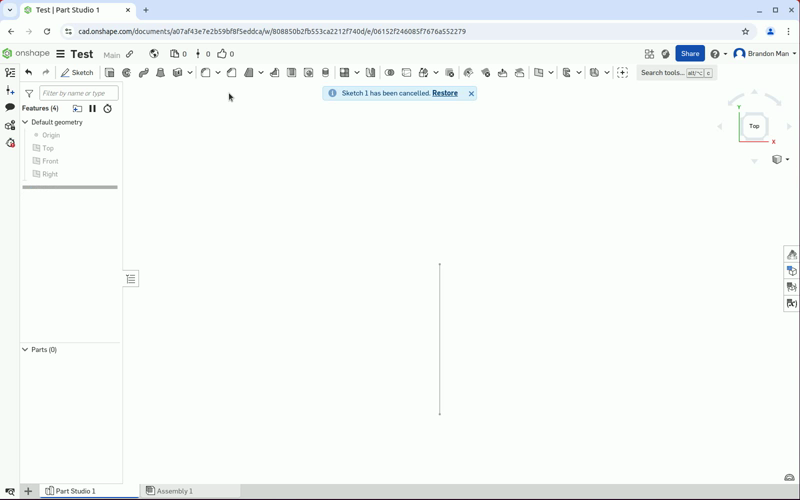
key(shift+s)
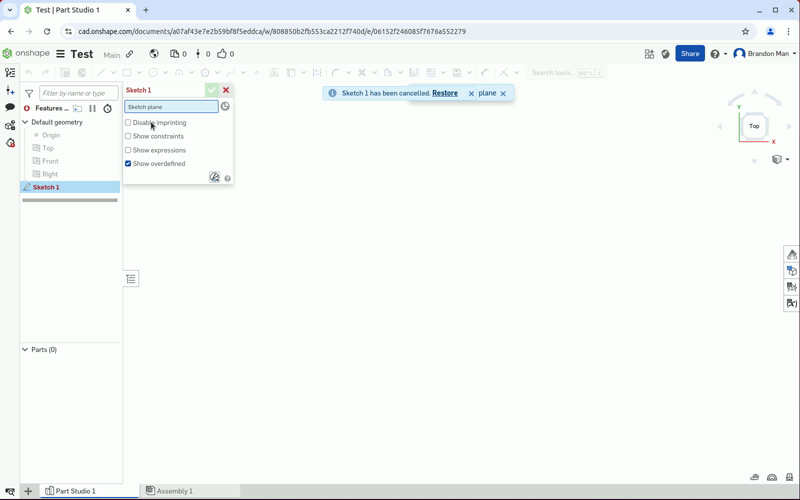
mouse_move(73, 150)
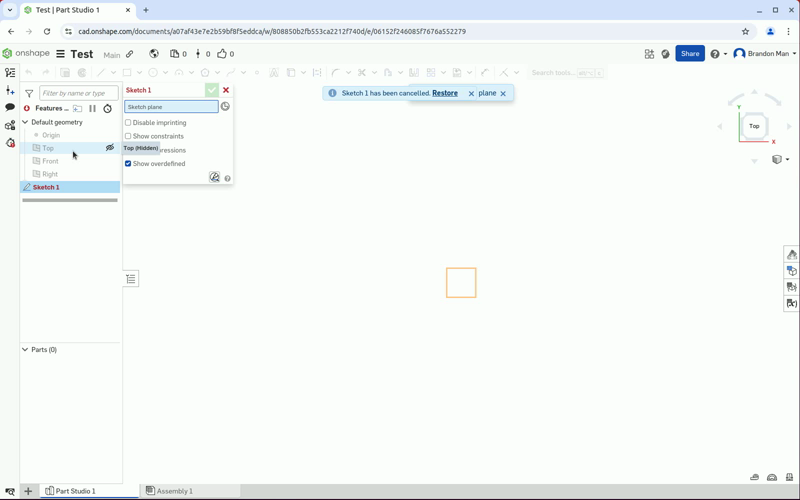
click(73, 150)
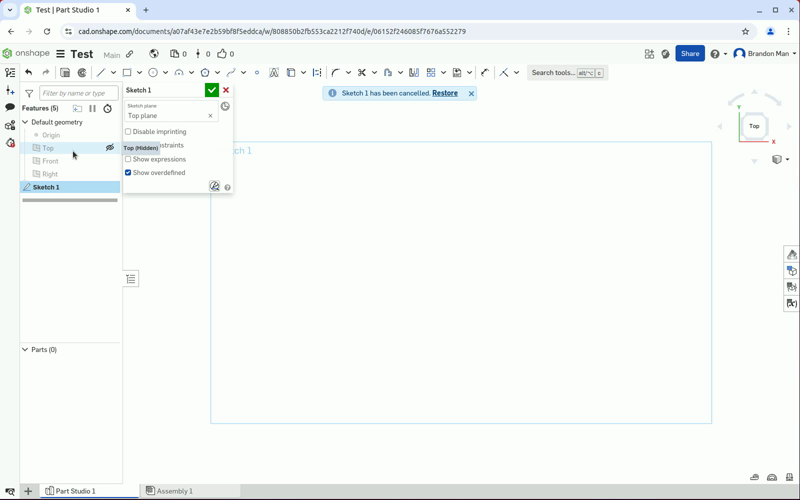
mouse_move(73, 352)
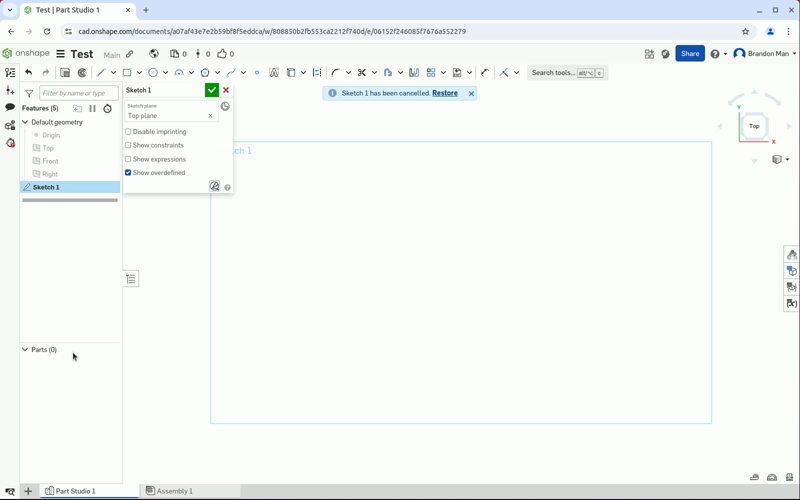
key(y)
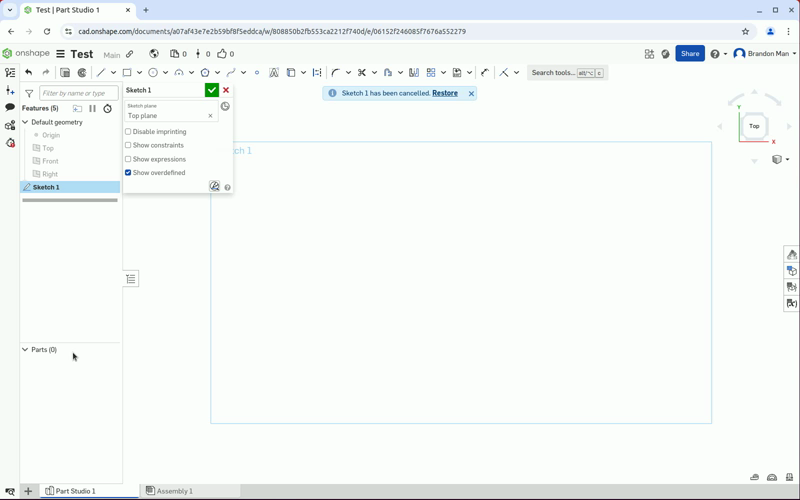
key(l)
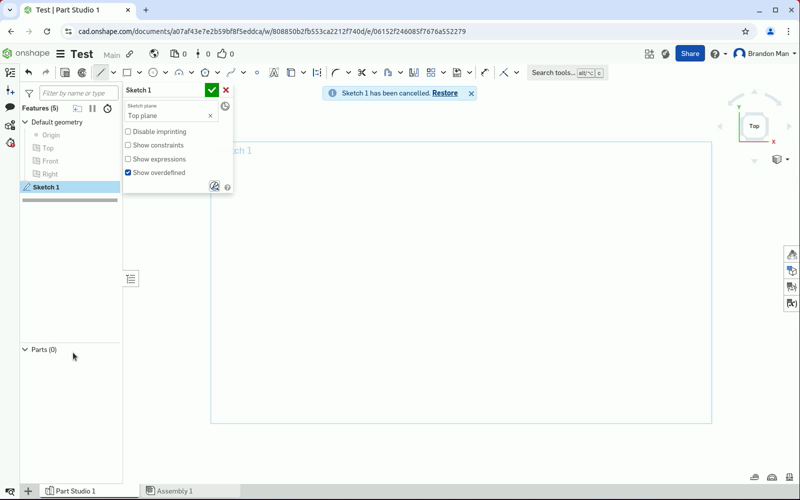
key_down(shift)
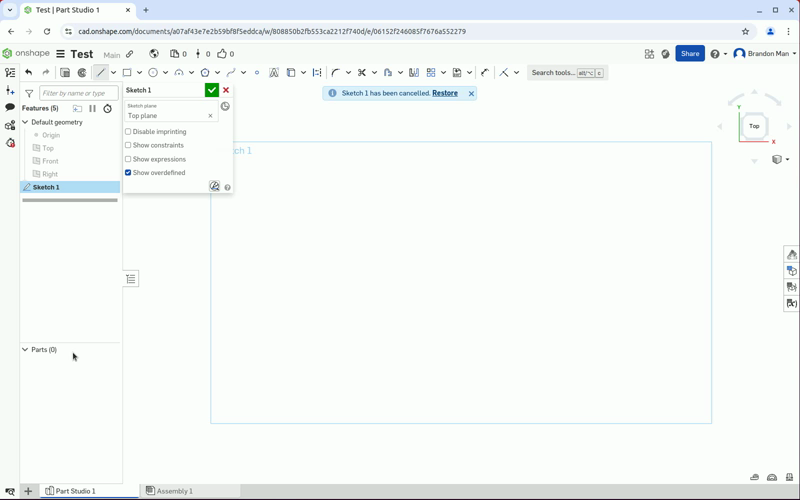
mouse_move(468, 395)
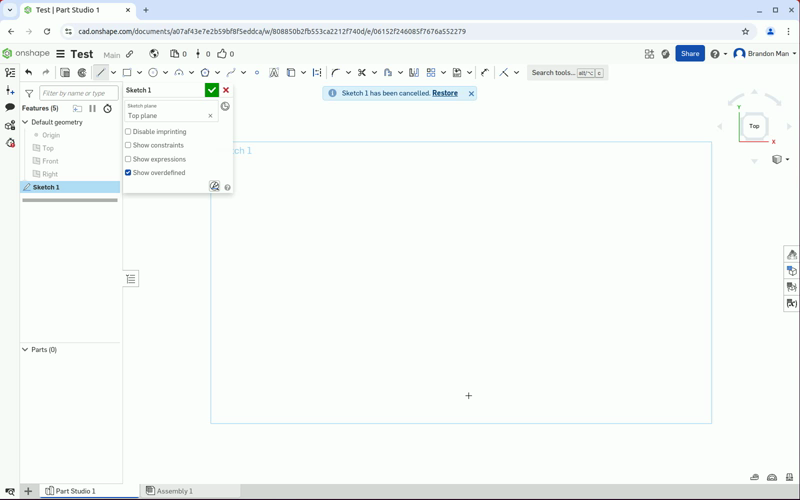
click(468, 395)
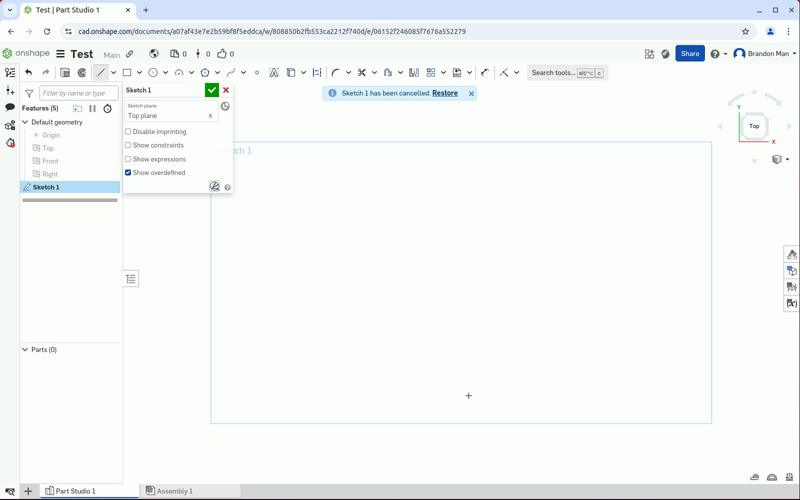
key_up(shift)
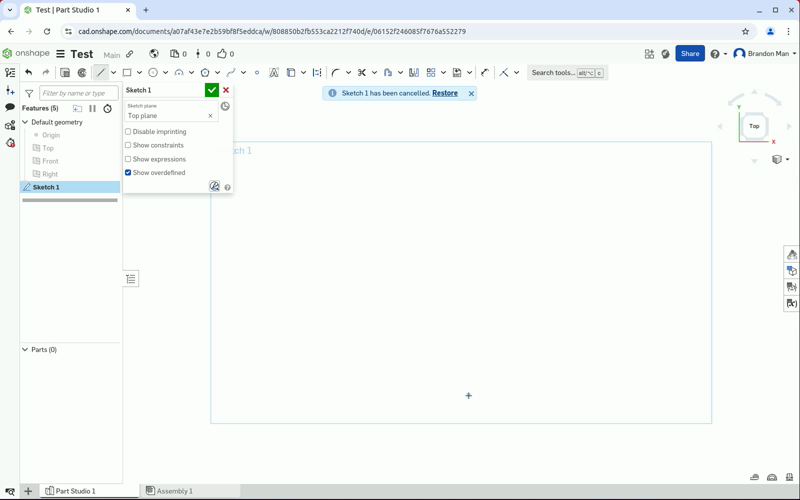
key_down(shift)
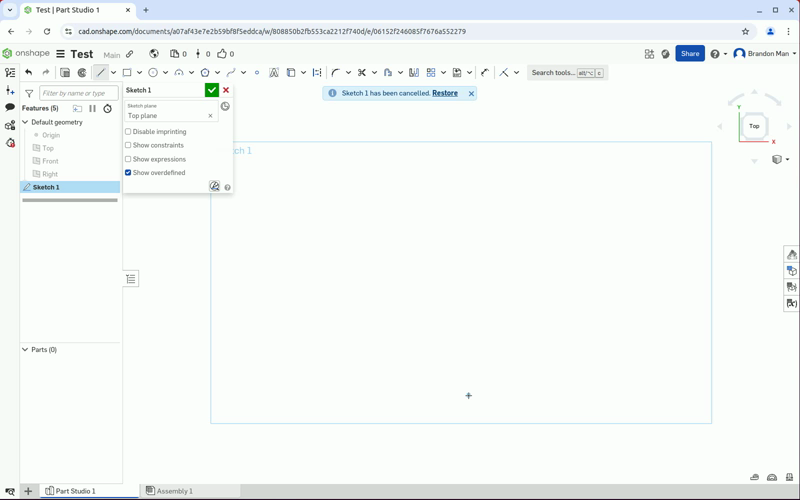
mouse_move(498, 395)
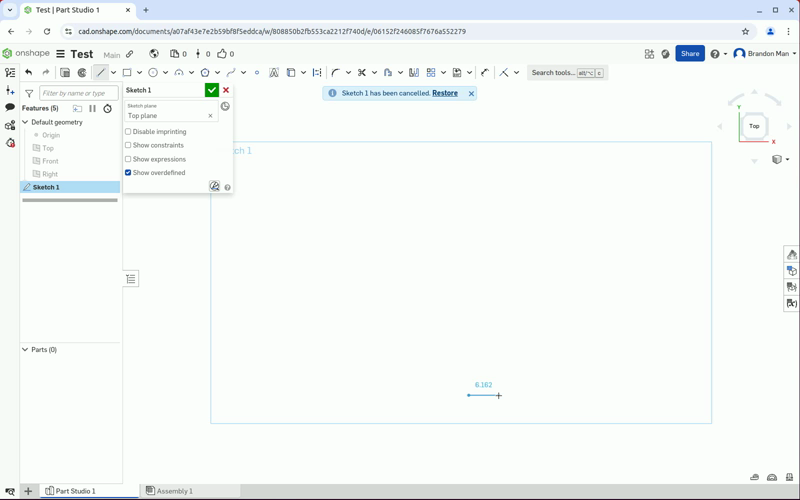
mouse_move(476, 395)
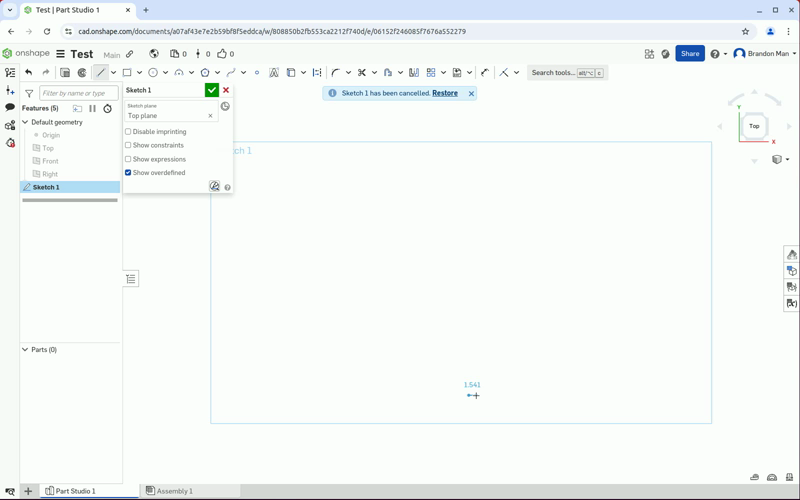
click(476, 395)
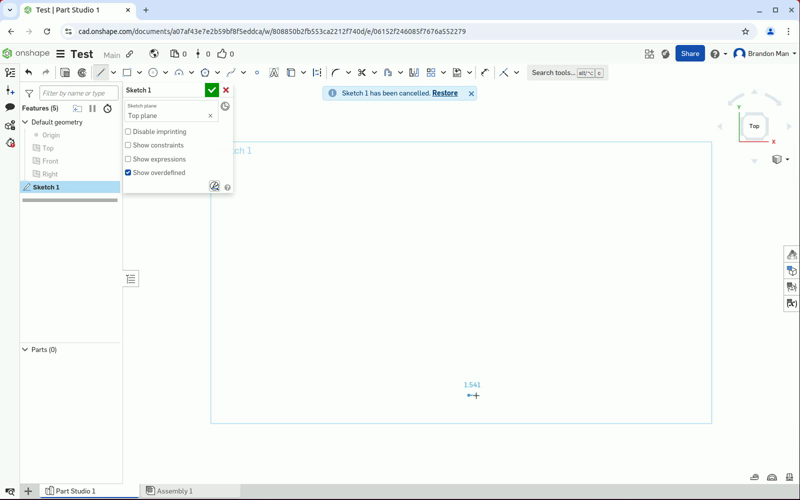
key_up(shift)
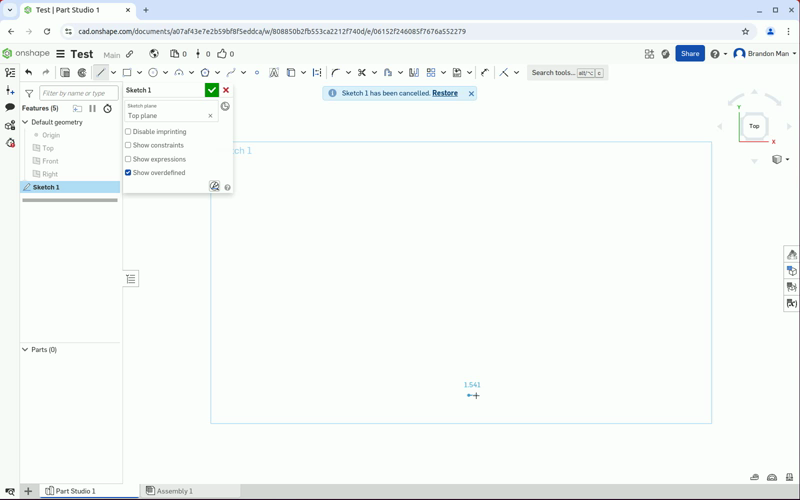
key_down(shift)
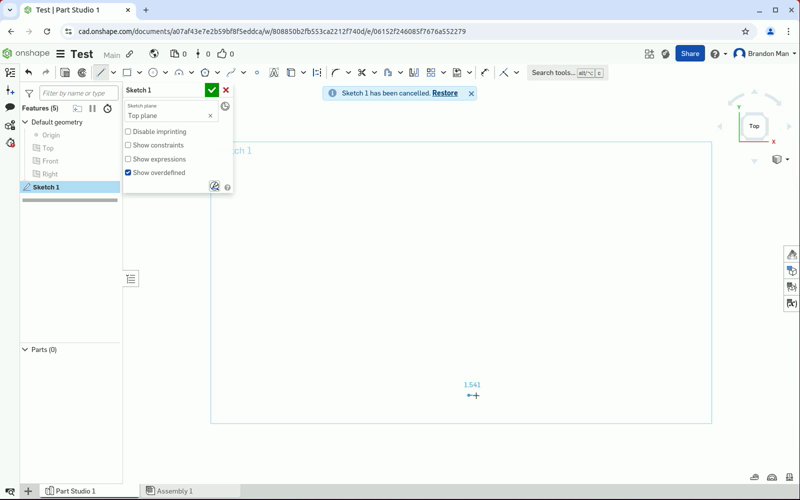
mouse_move(506, 395)
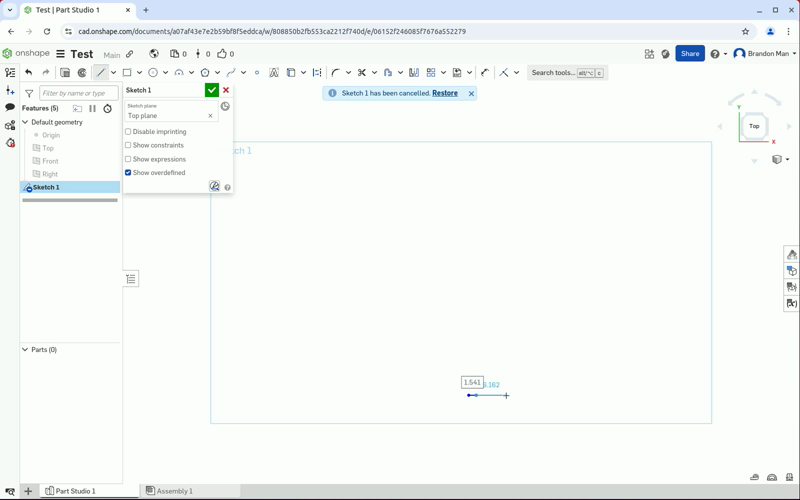
mouse_move(476, 345)
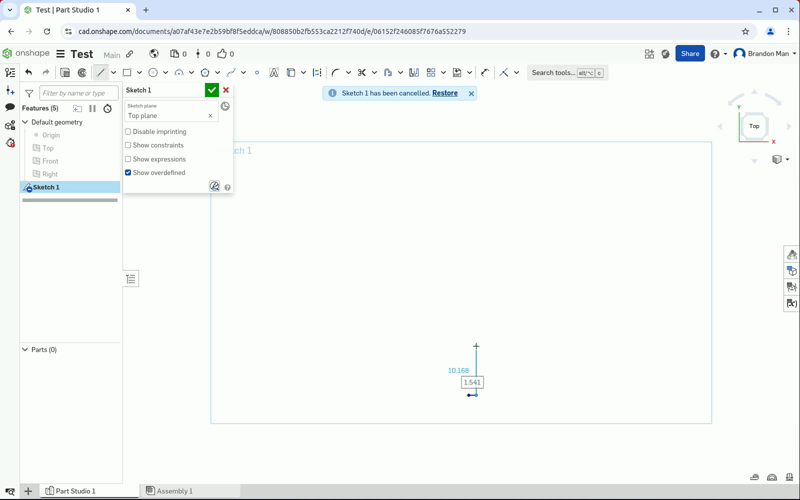
click(476, 345)
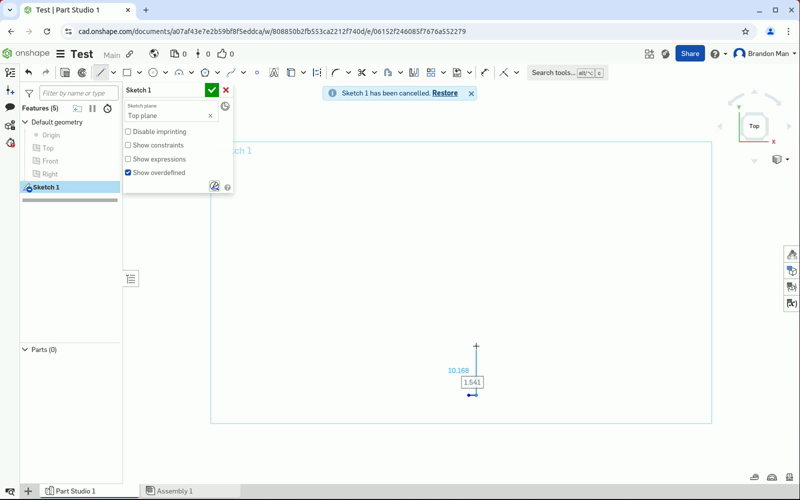
key_up(shift)
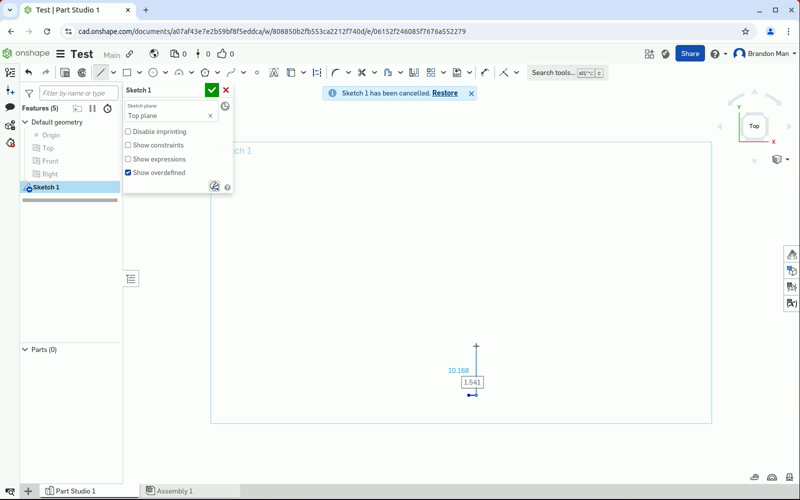
key_down(shift)
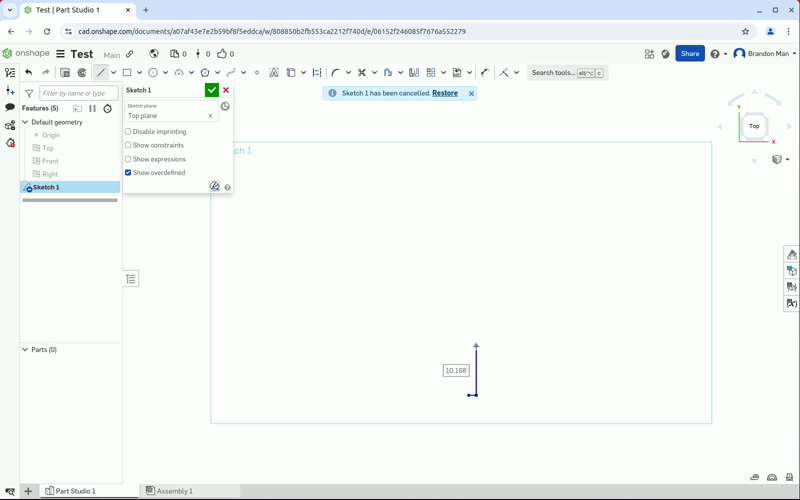
mouse_move(506, 345)
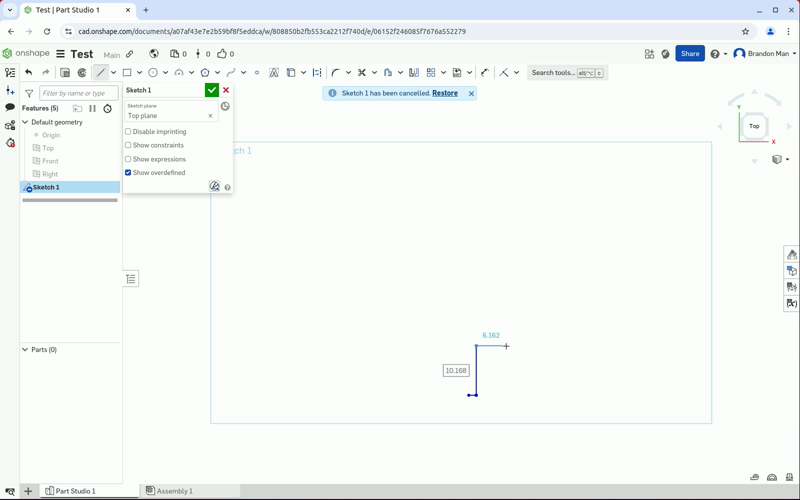
mouse_move(468, 345)
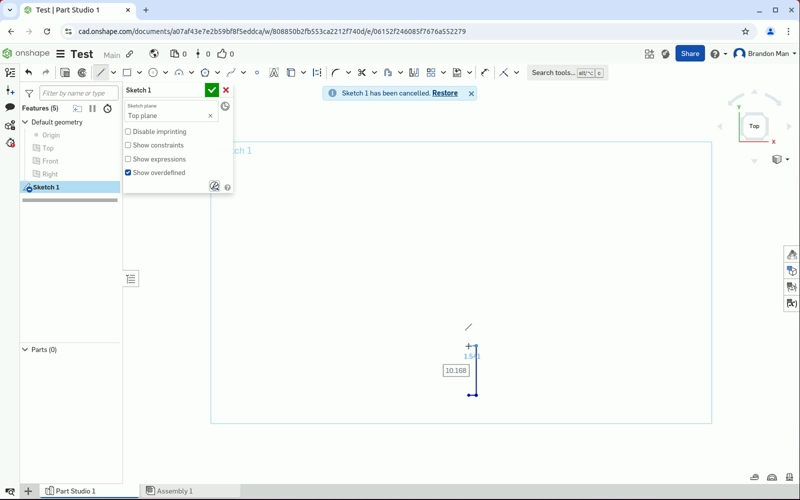
click(468, 345)
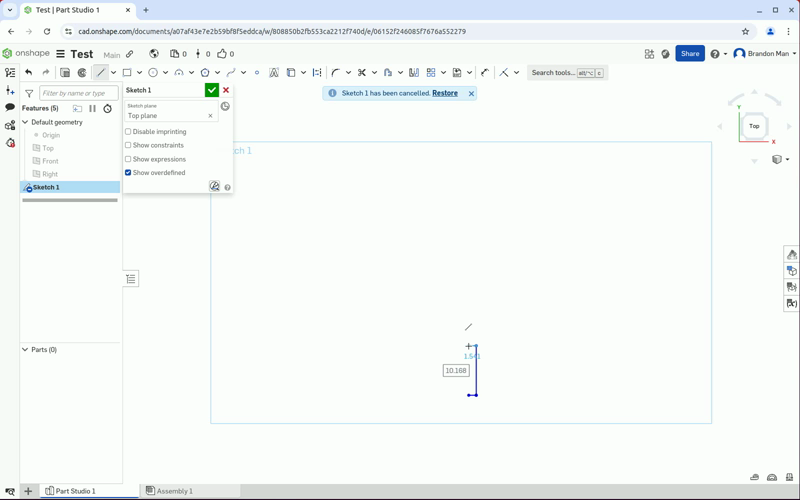
key_up(shift)
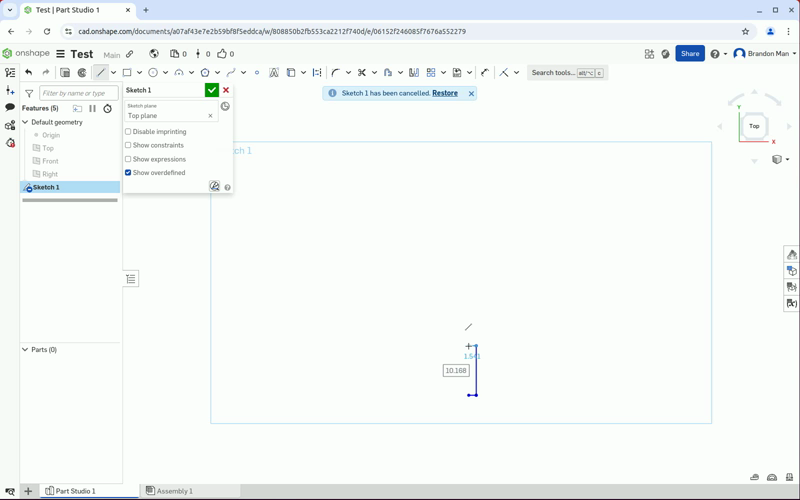
mouse_move(498, 345)
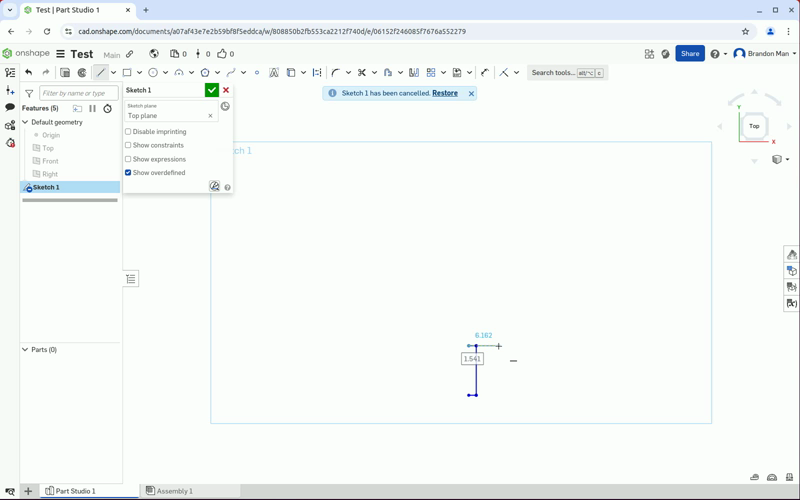
key_down(shift)
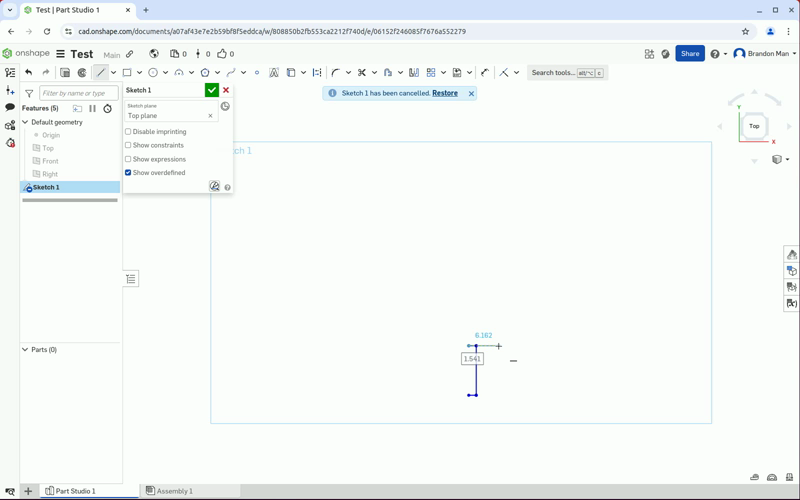
mouse_move(468, 395)
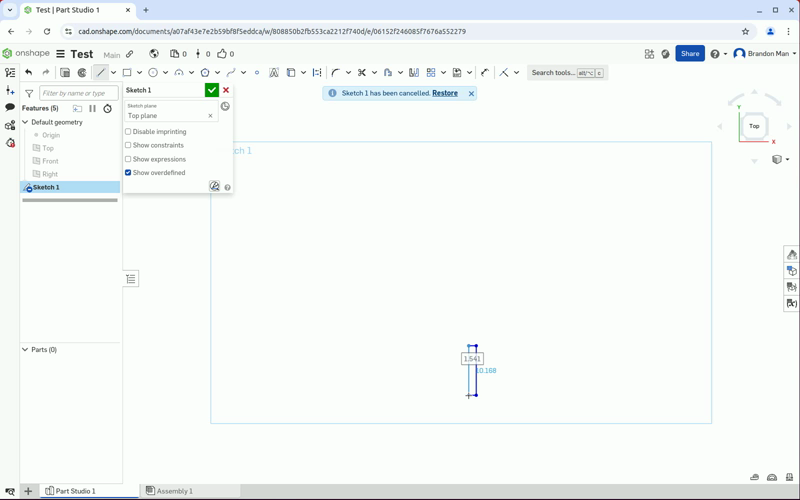
key_up(shift)
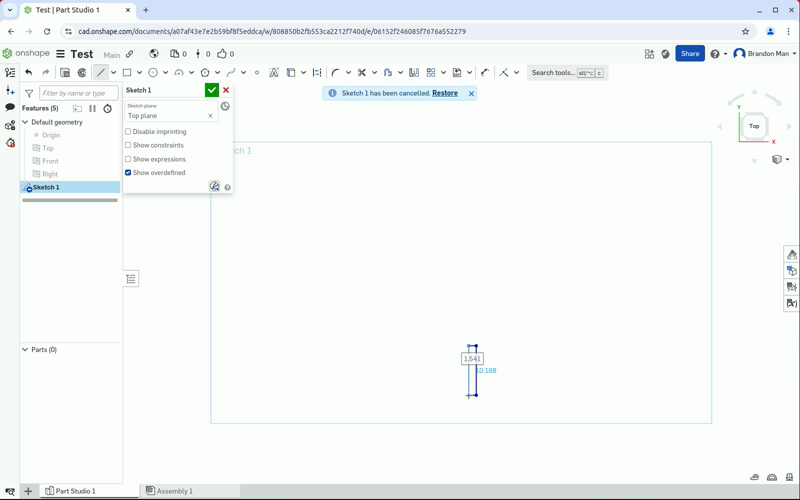
click(468, 395)
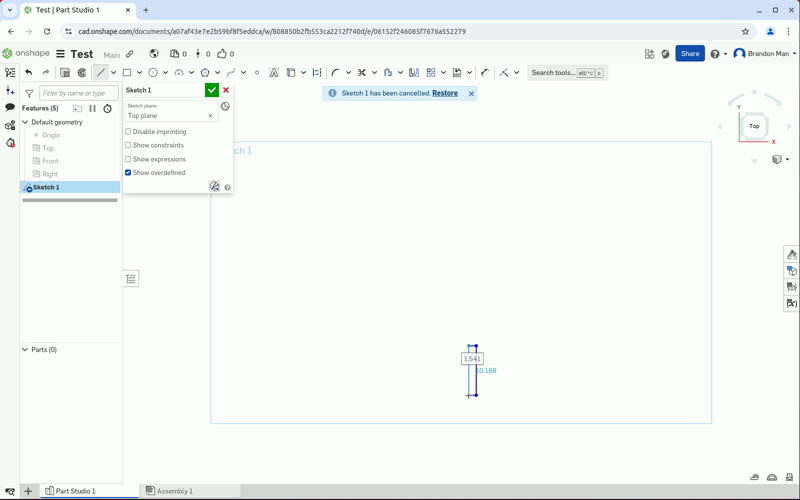
key(esc)
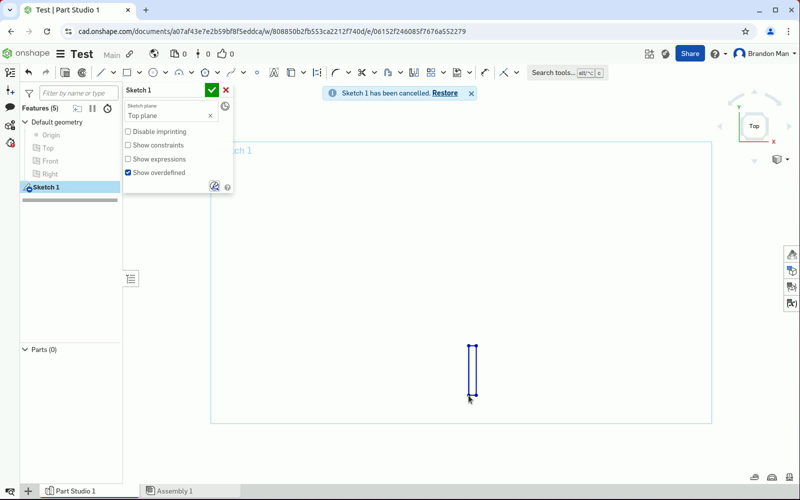
mouse_move(469, 353)
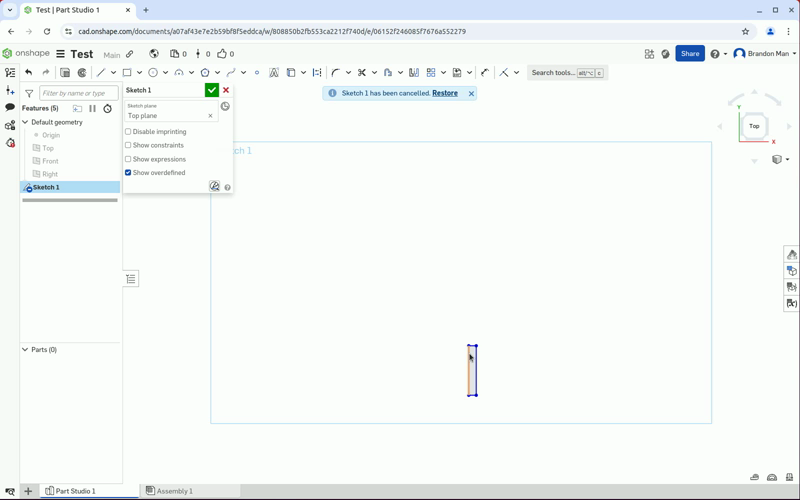
scroll(6)
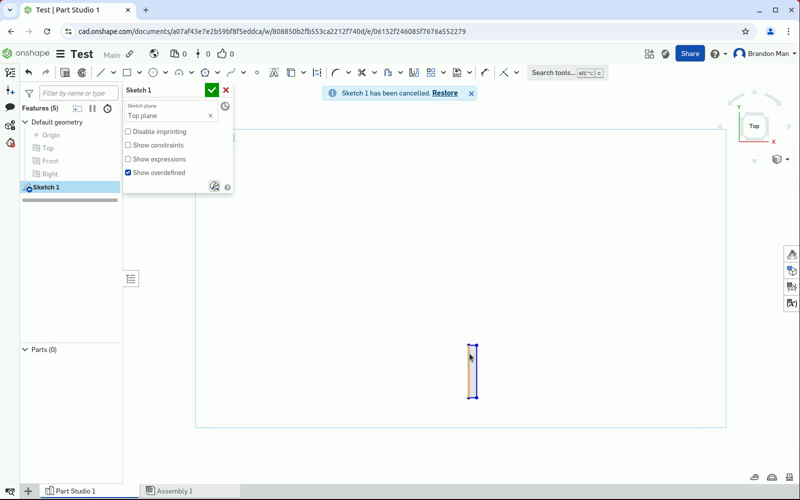
scroll(6)
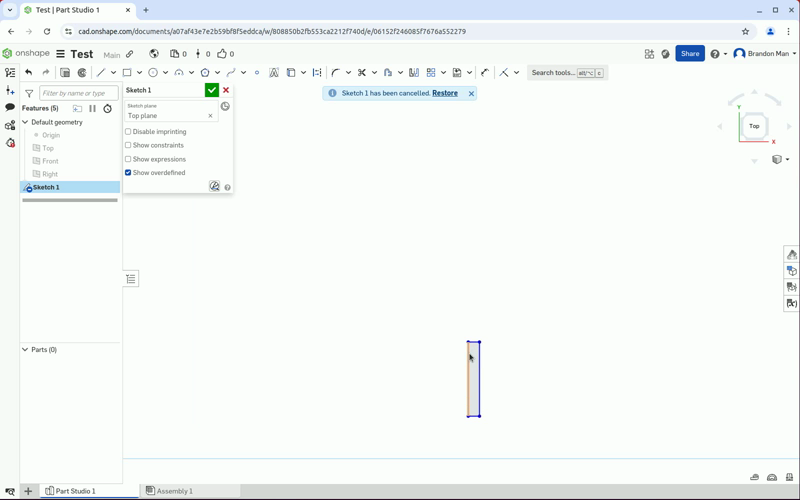
scroll(6)
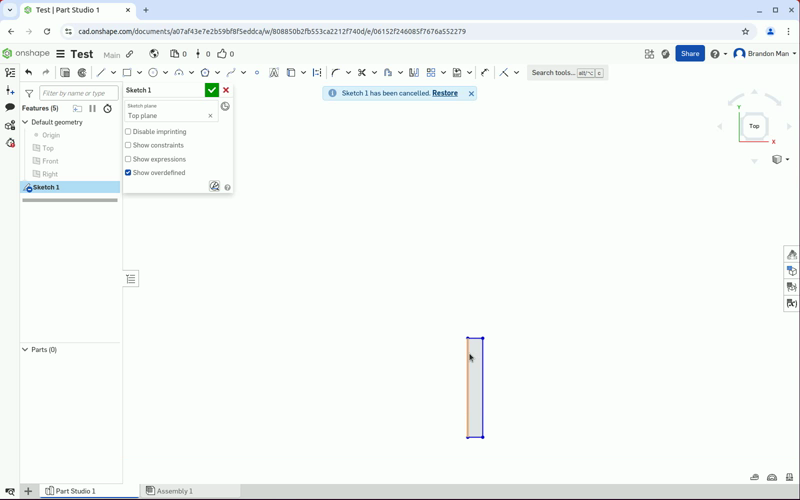
scroll(6)
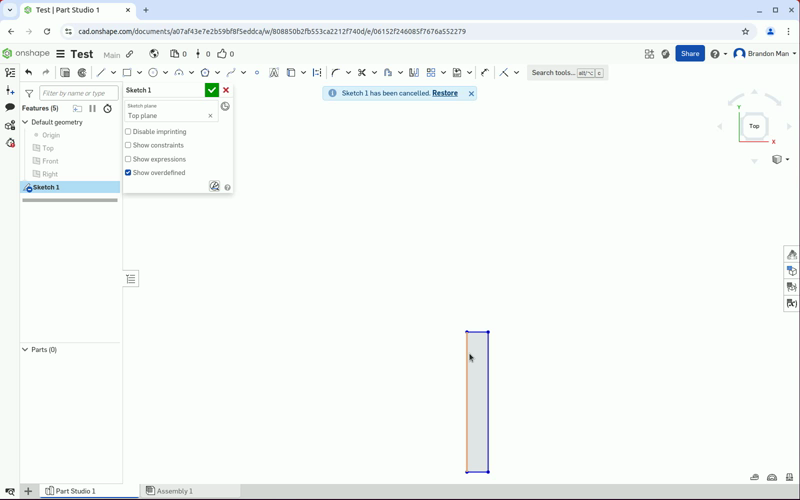
scroll(6)
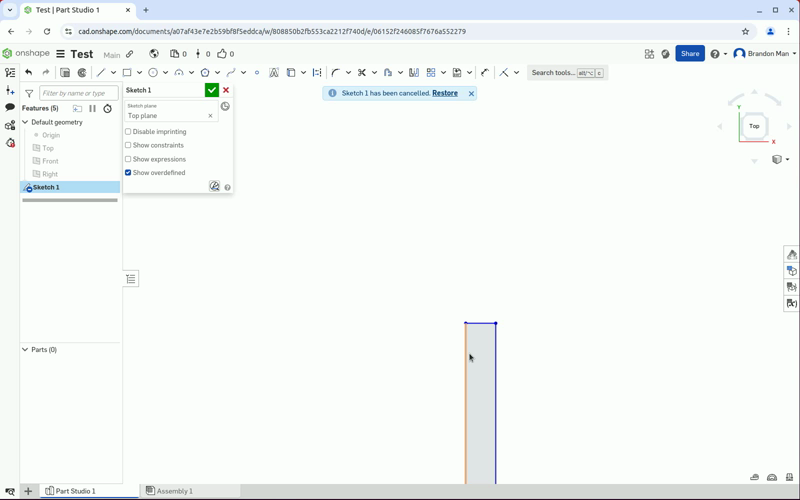
scroll(6)
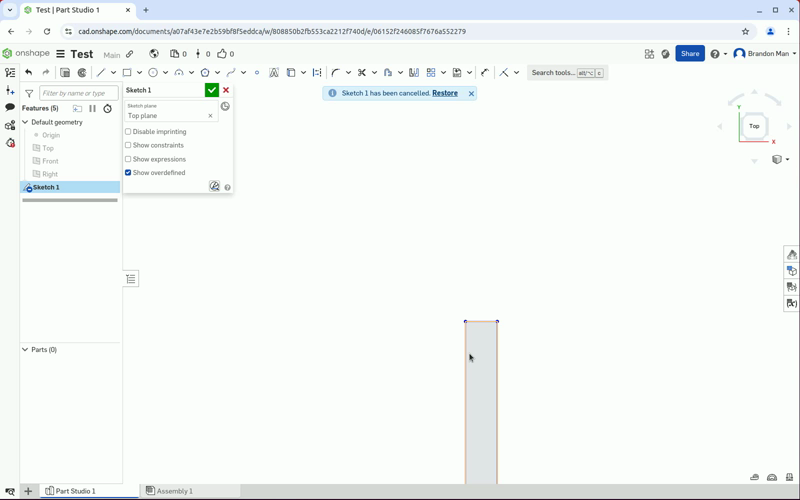
scroll(6)
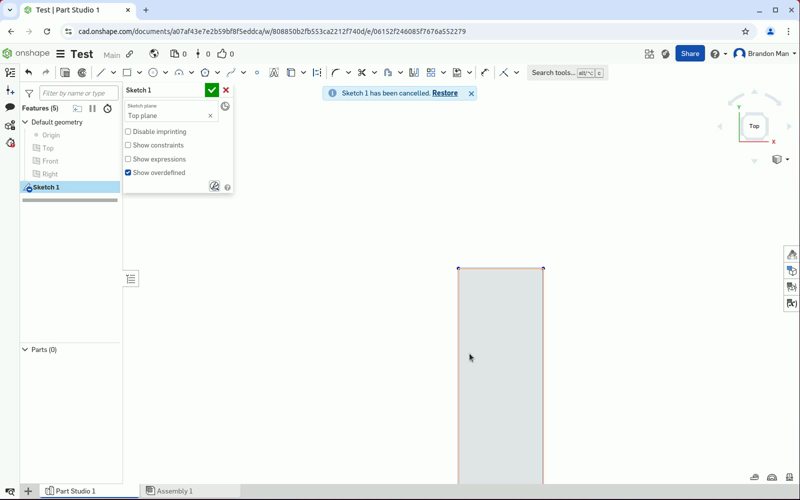
click(469, 353)
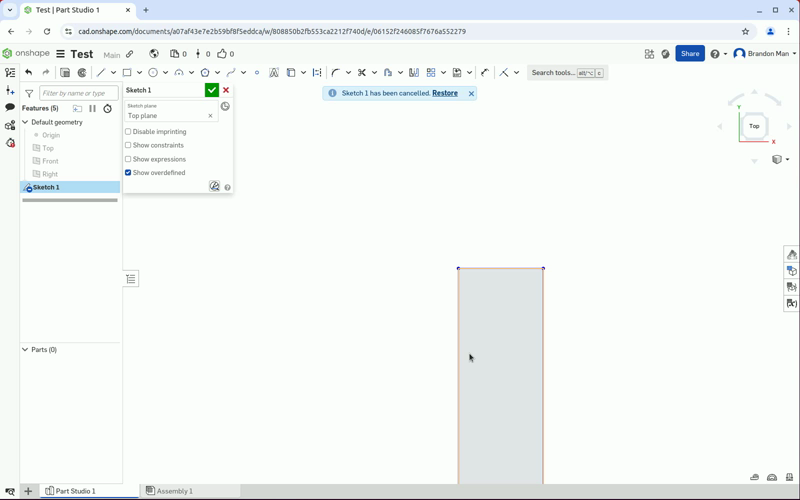
scroll(-6)
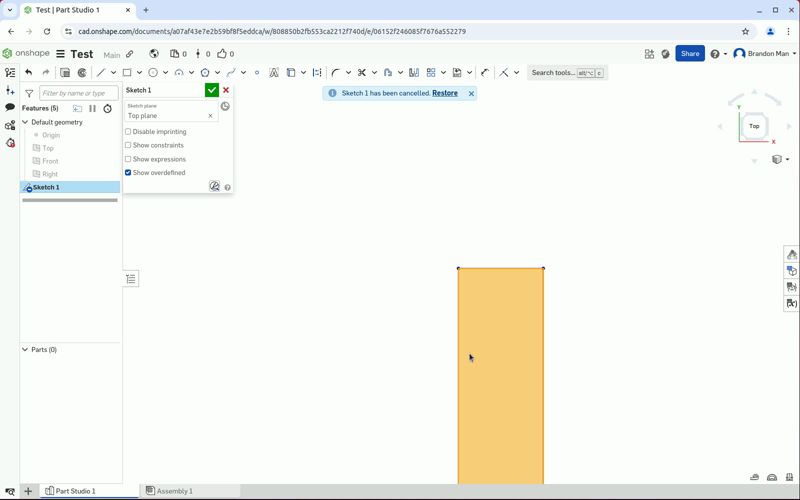
scroll(-6)
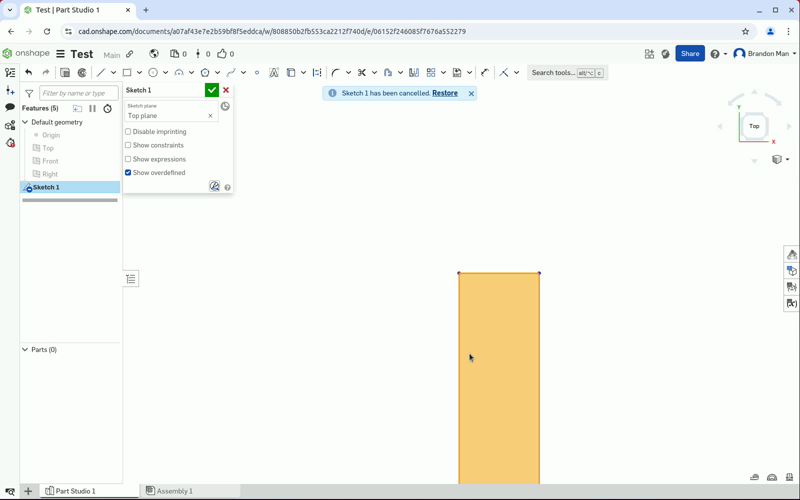
scroll(-6)
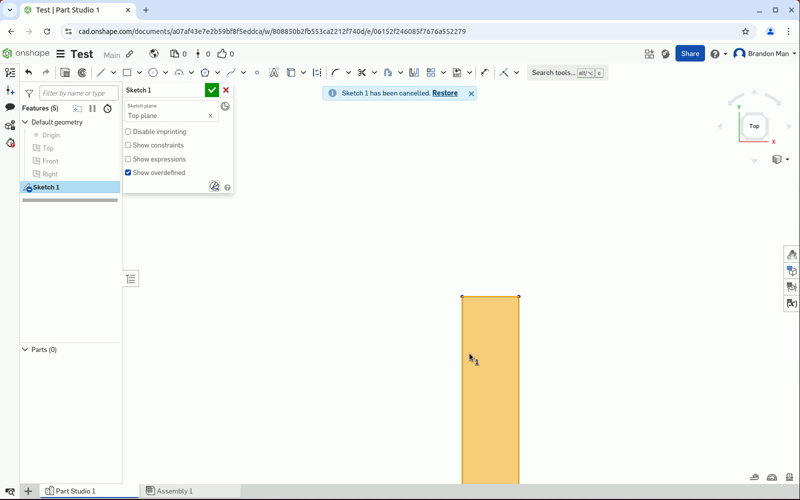
scroll(-6)
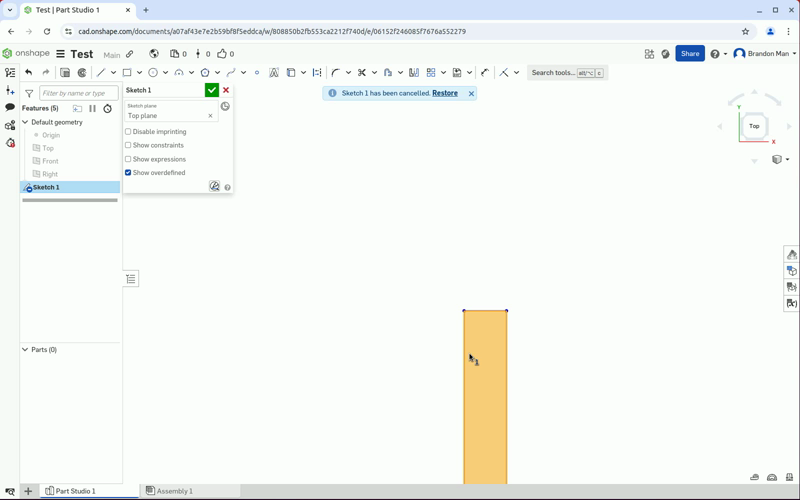
scroll(-6)
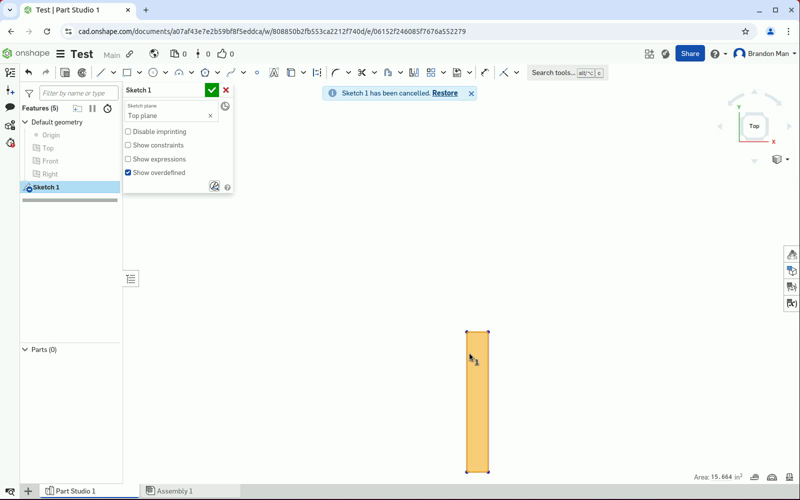
scroll(-6)
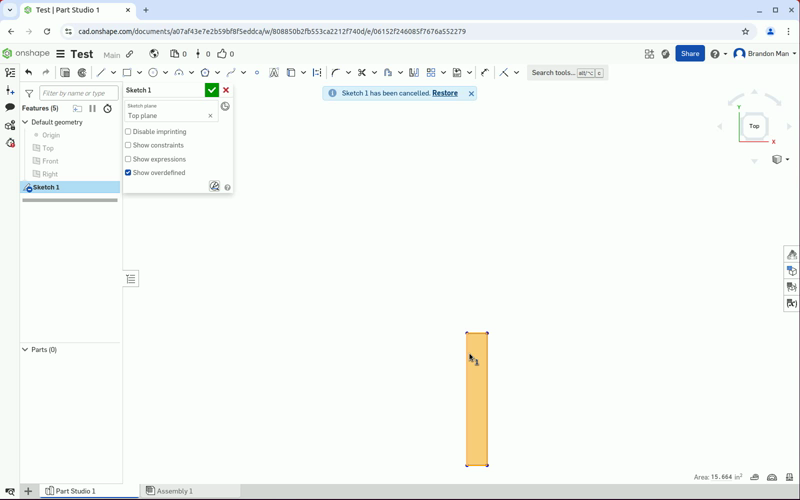
scroll(-6)
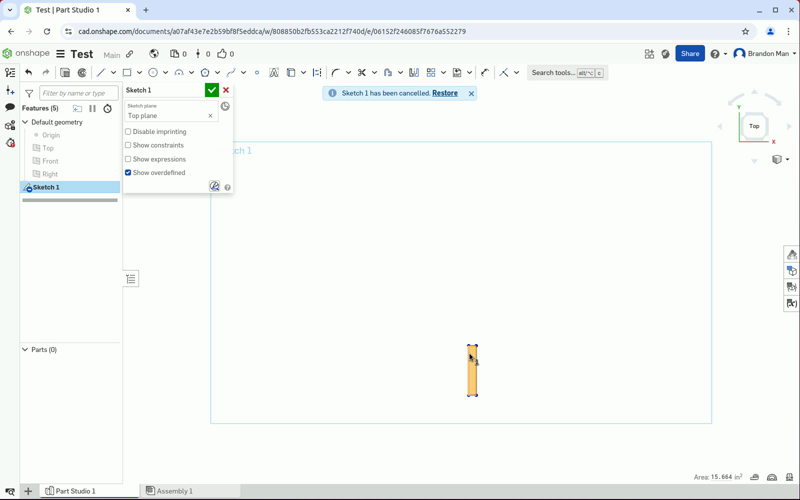
mouse_move(73, 352)
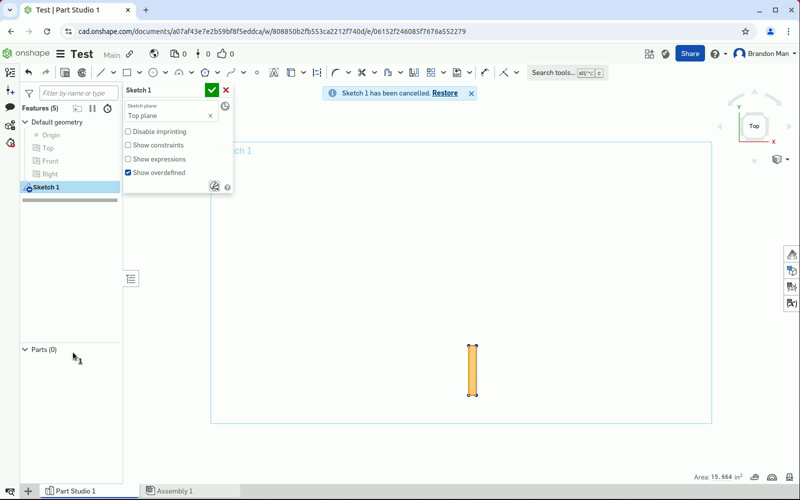
key(shift+y)
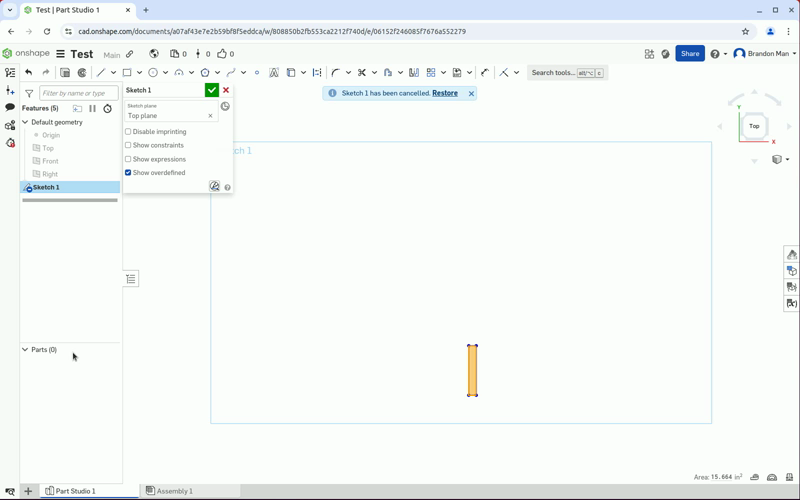
key(shift+e)
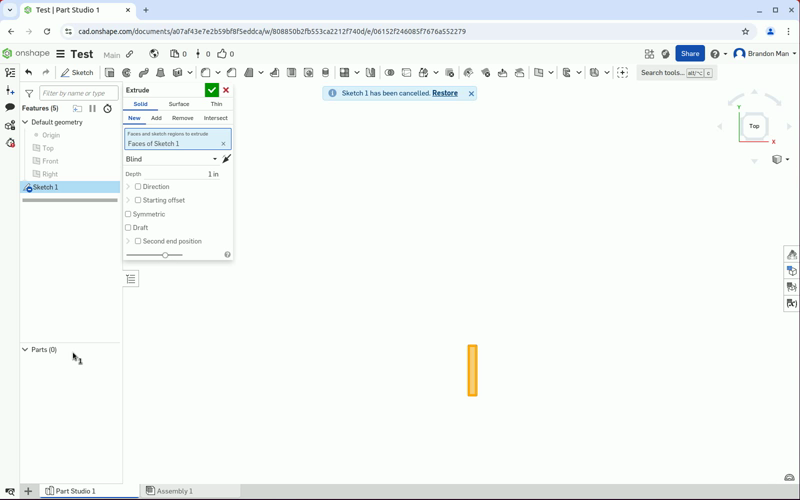
mouse_move(143, 106)
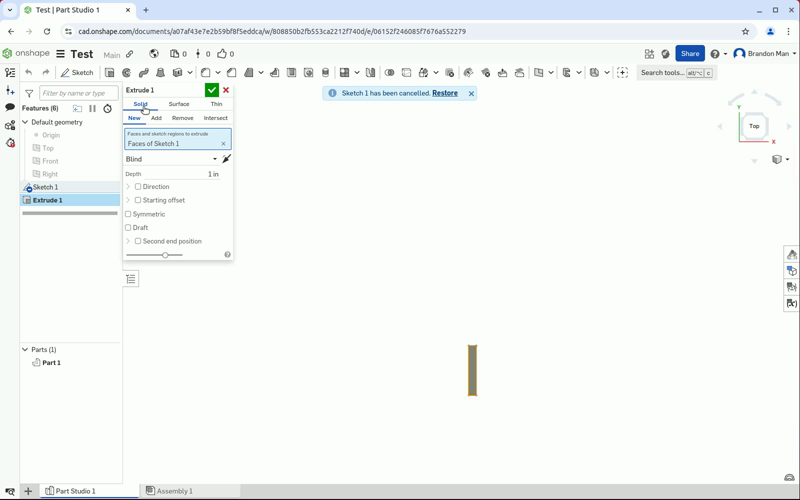
click(143, 106)
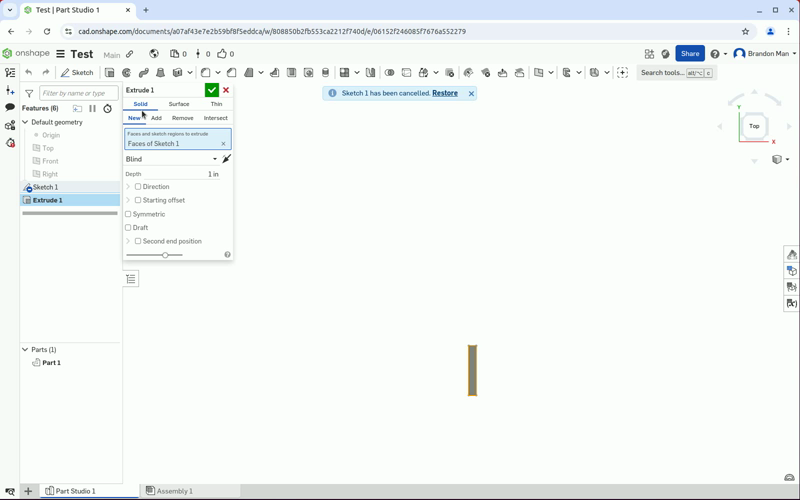
mouse_move(137, 120)
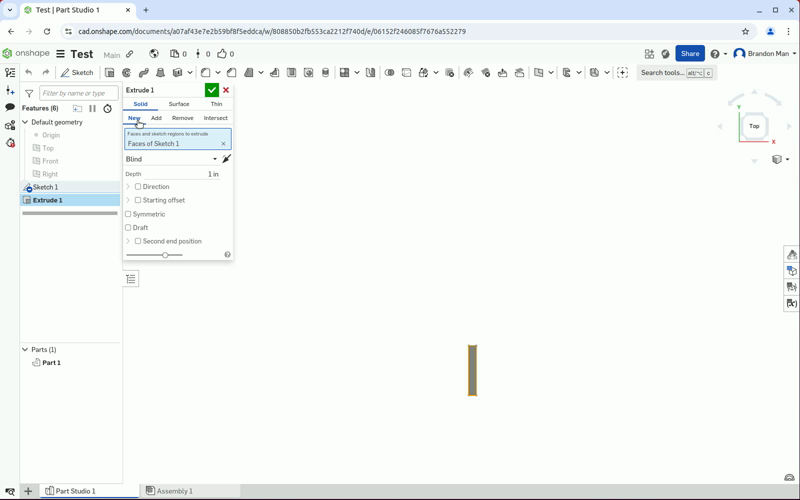
click(137, 120)
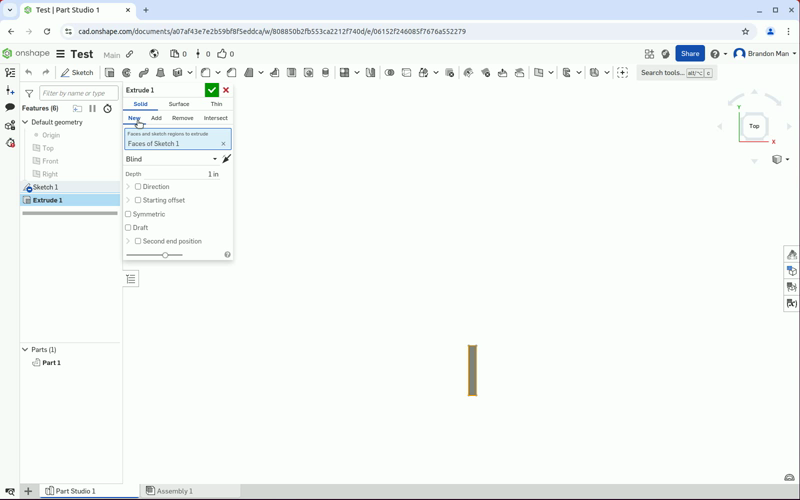
key(tab, 4)
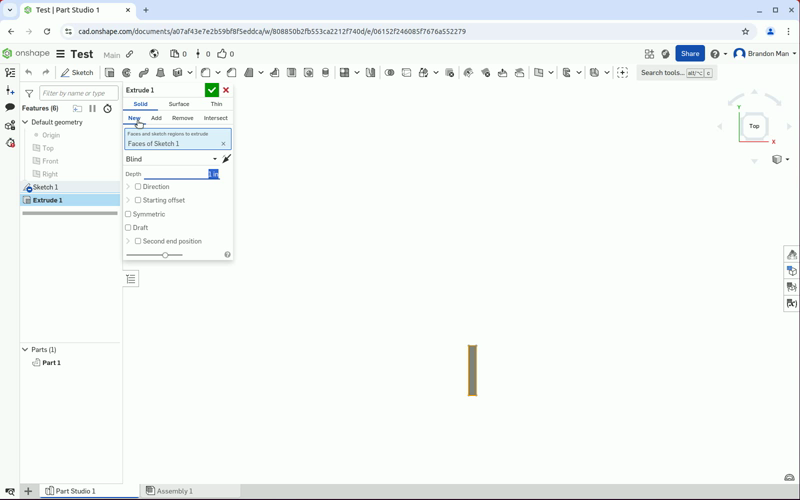
text(6.981)
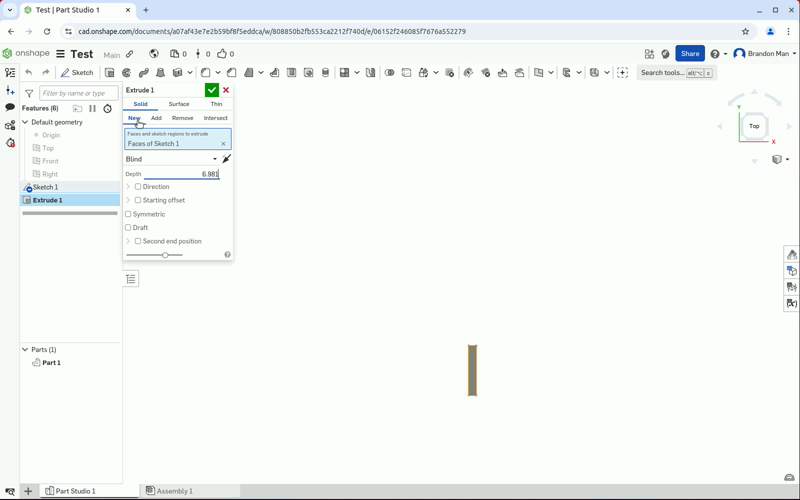
key(enter)
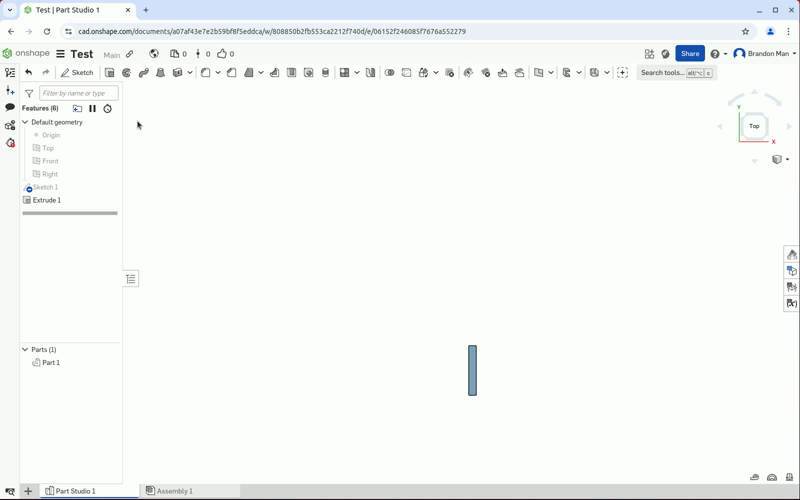
key(shift+h)
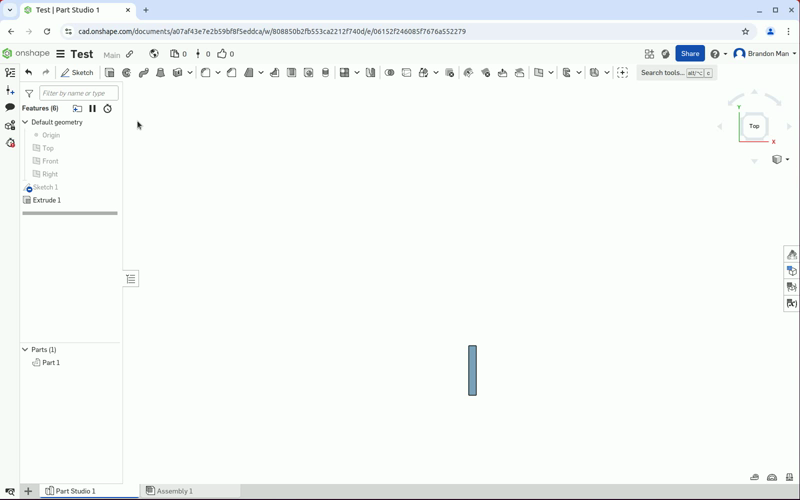
key(shift+h)
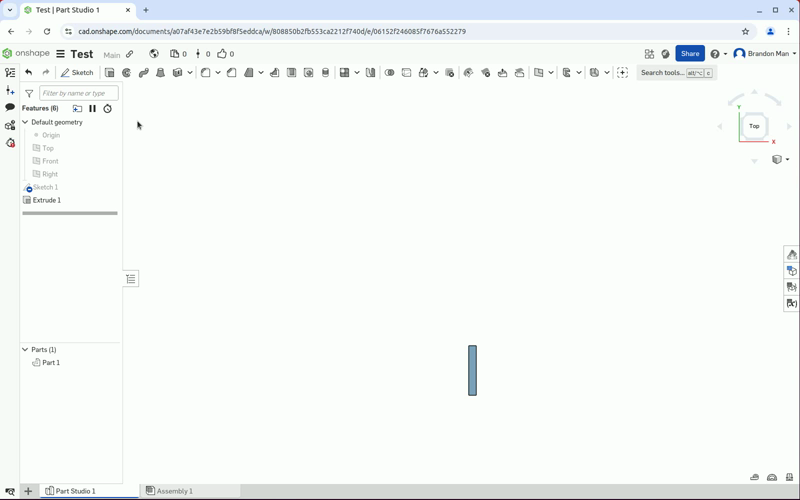
mouse_move(73, 189)
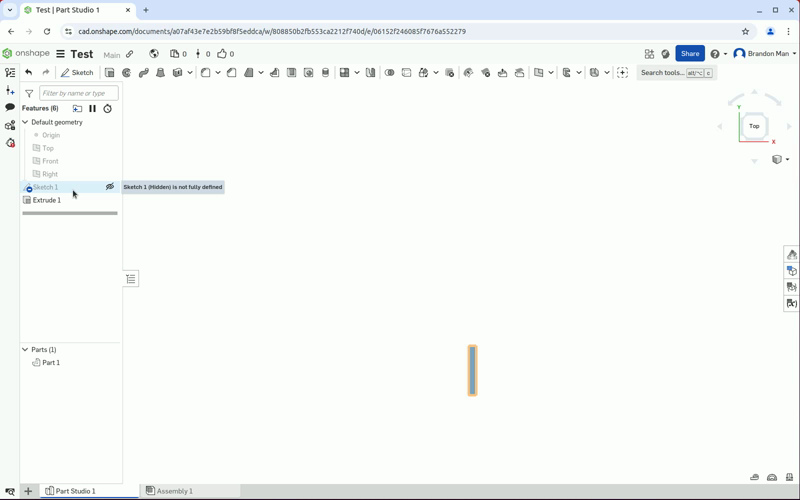
click(73, 189)
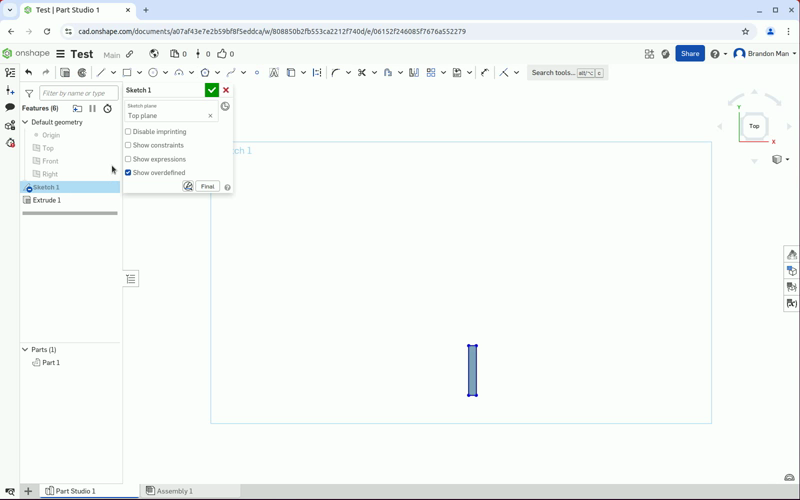
mouse_move(229, 92)
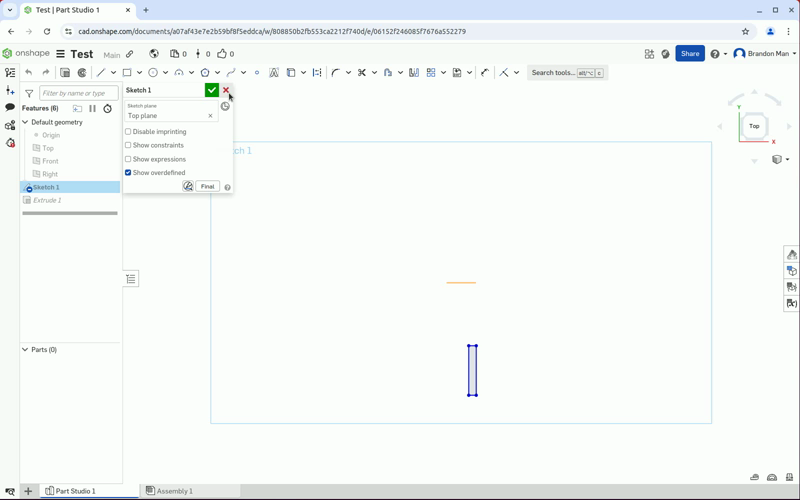
click(229, 92)
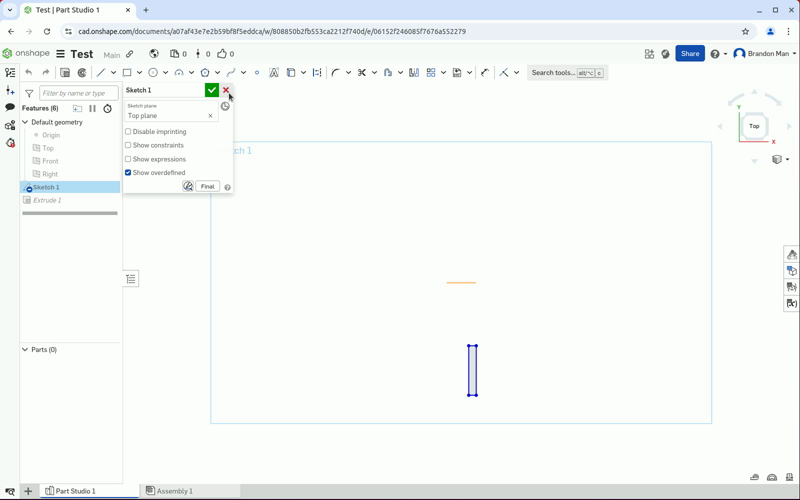
key(shift+s)
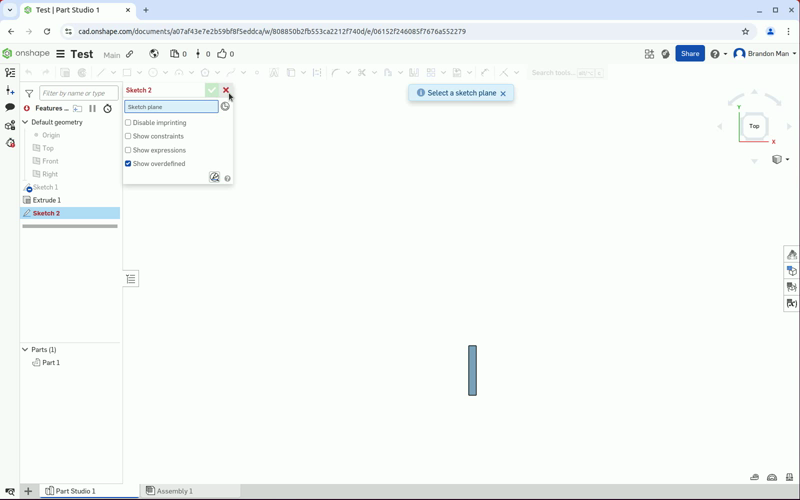
mouse_move(73, 150)
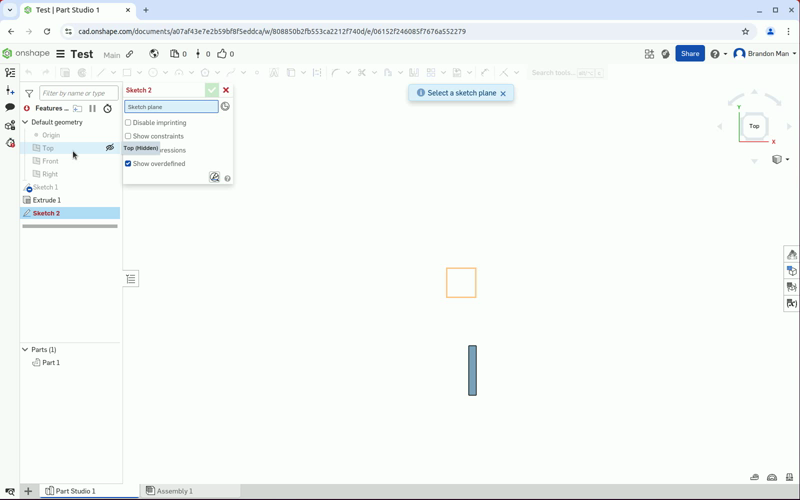
click(73, 150)
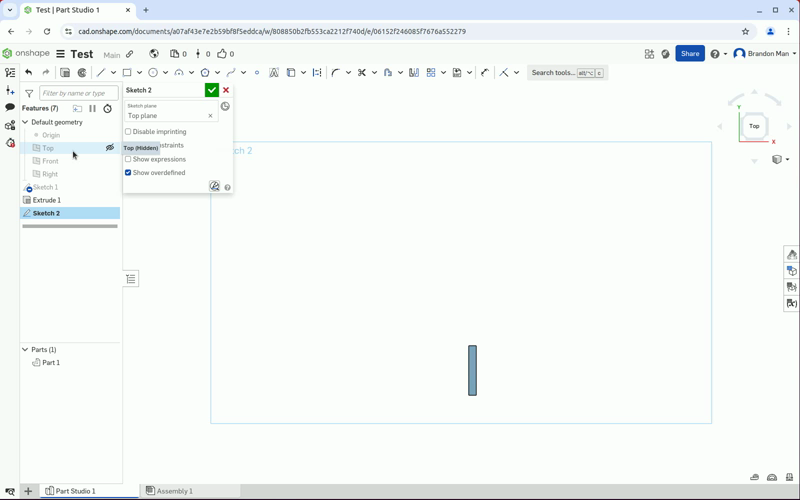
mouse_move(73, 352)
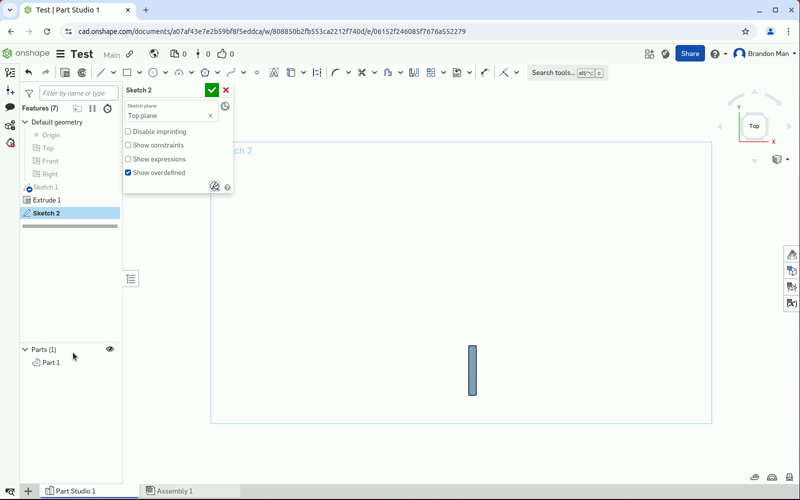
key(y)
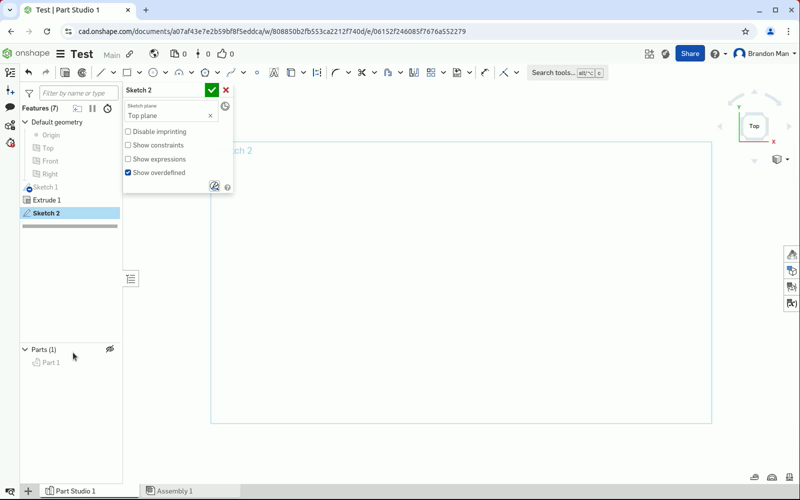
key(l)
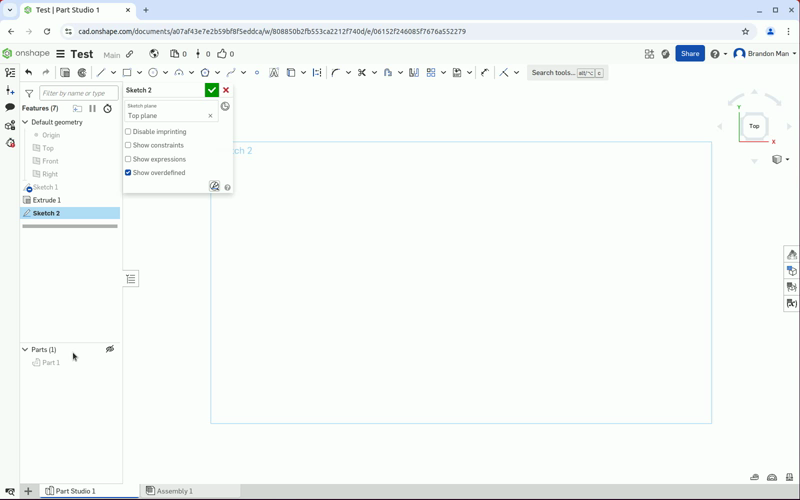
key_down(shift)
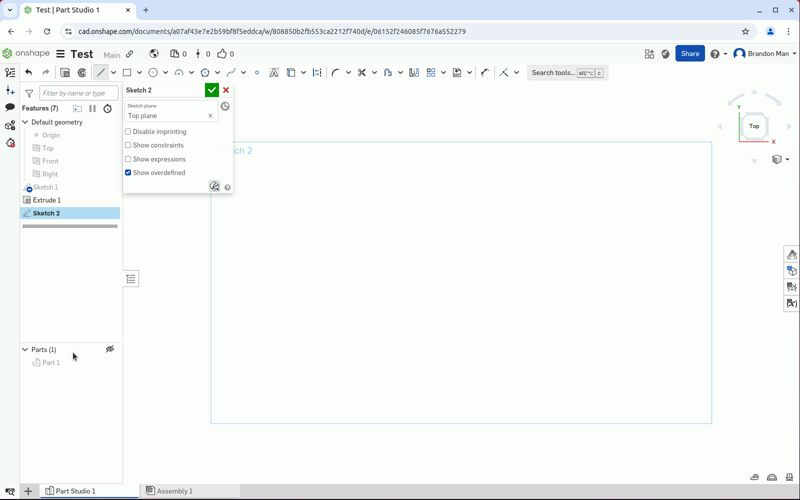
mouse_move(505, 395)
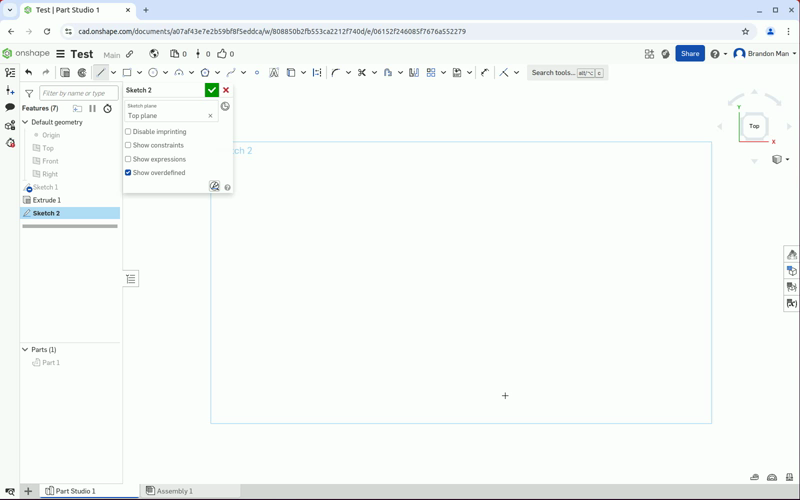
click(505, 395)
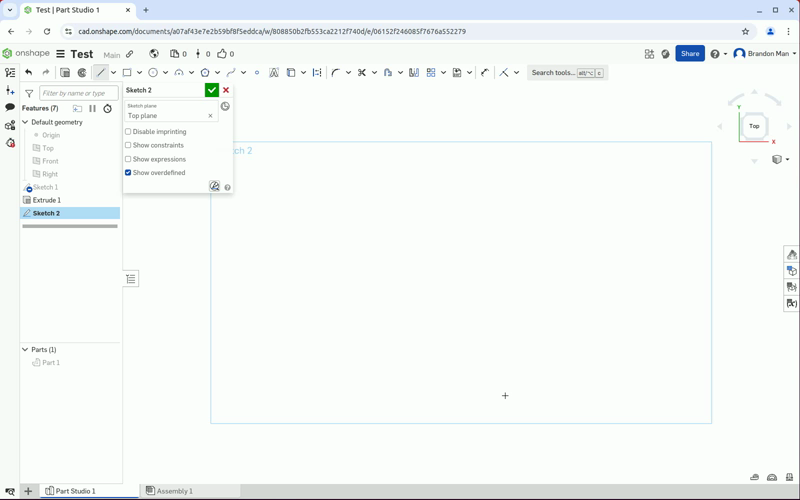
key_up(shift)
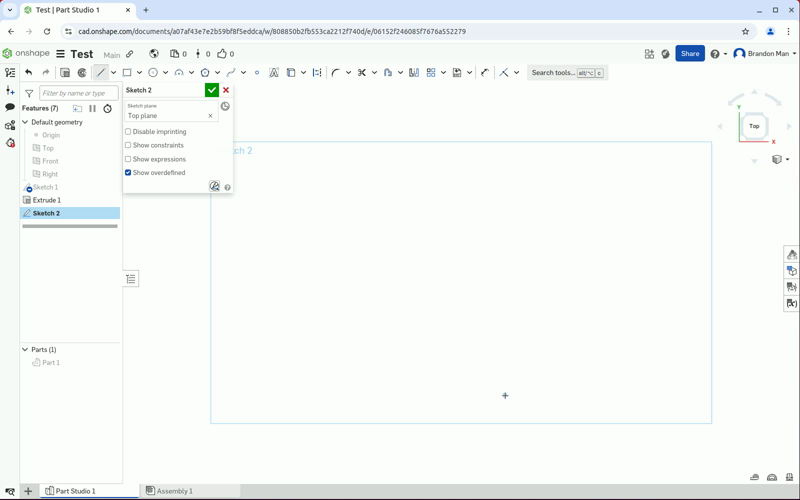
key_down(shift)
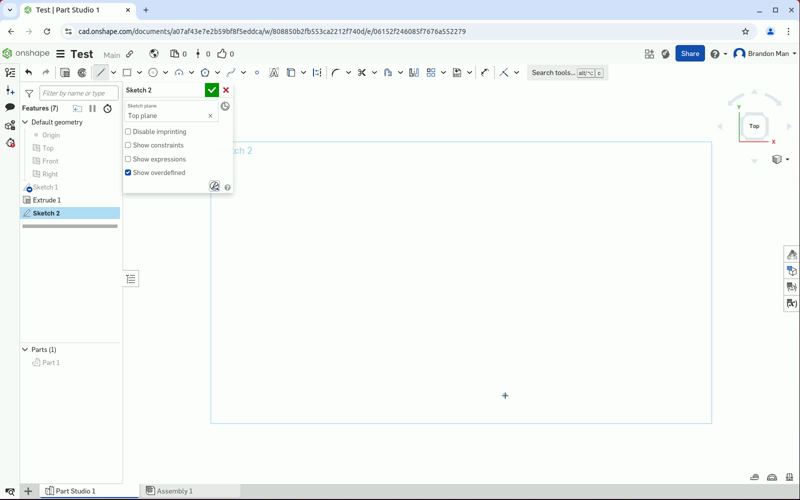
mouse_move(535, 395)
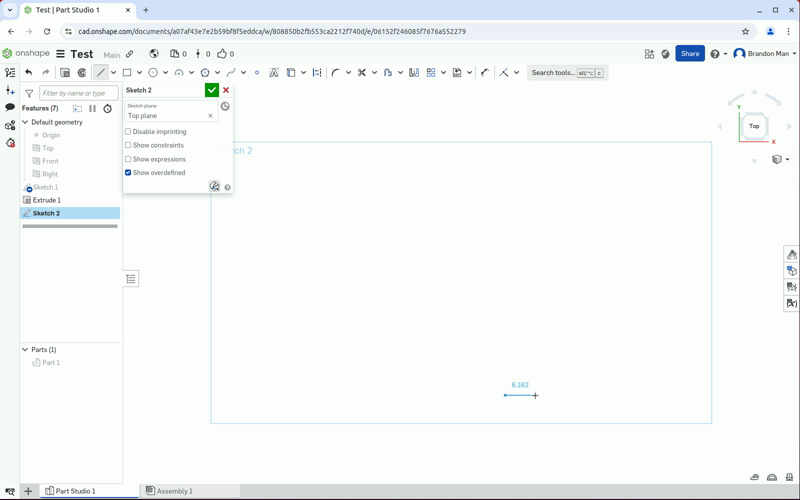
mouse_move(512, 395)
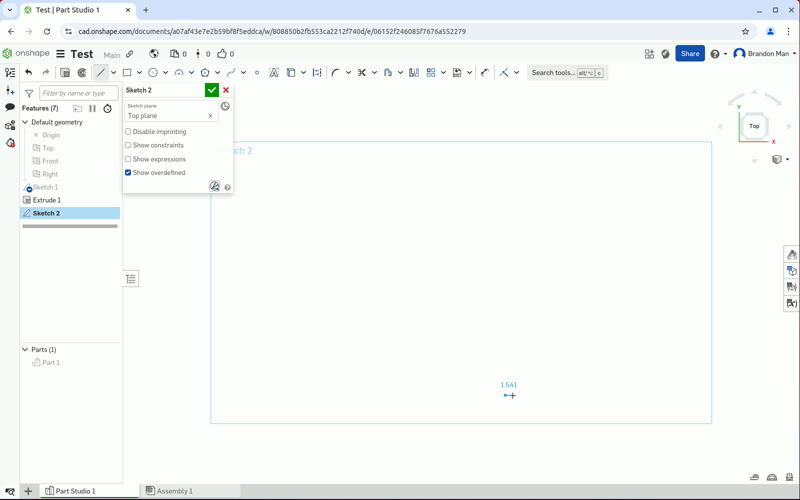
click(512, 395)
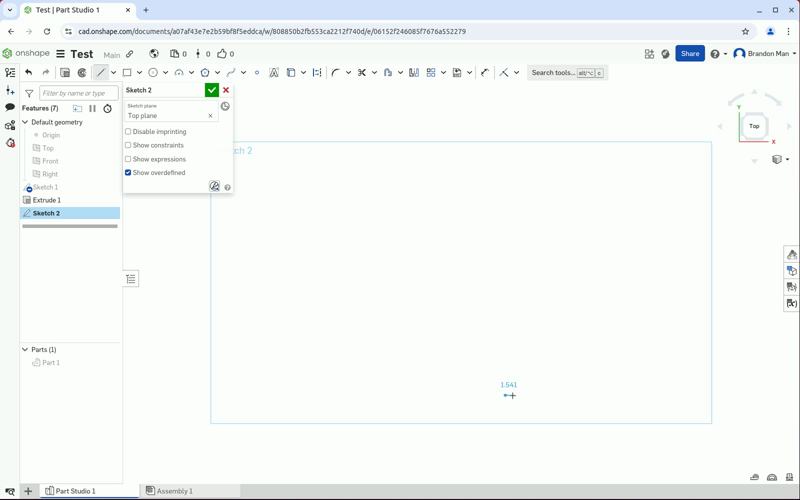
key_up(shift)
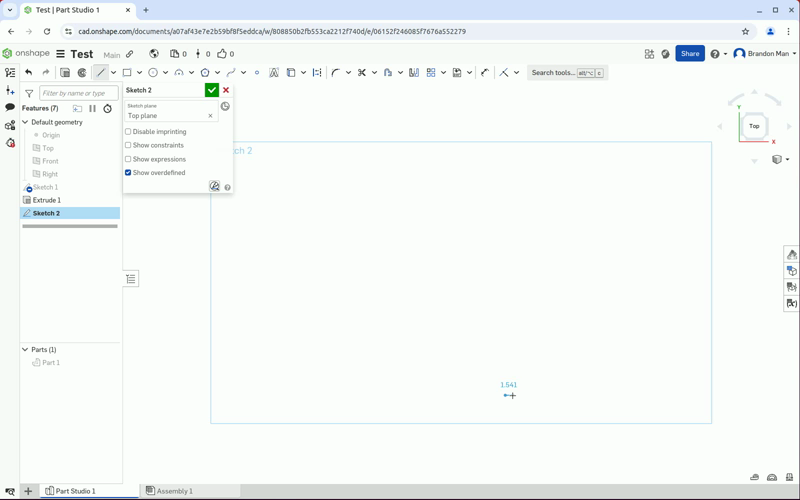
key_down(shift)
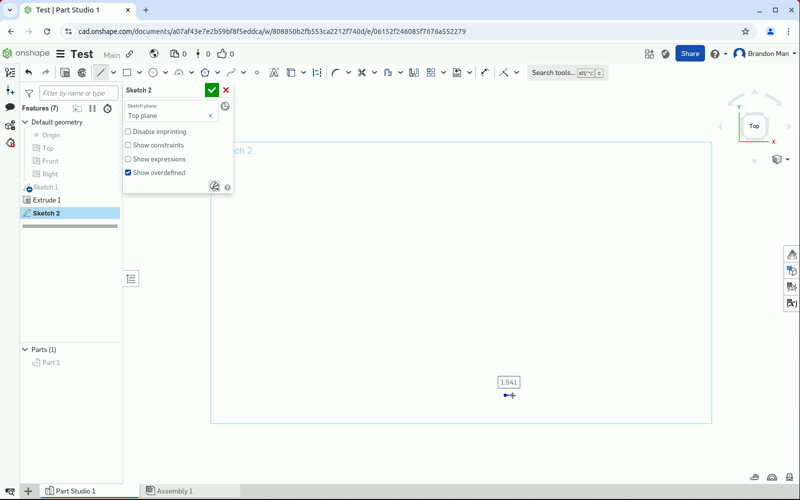
mouse_move(542, 395)
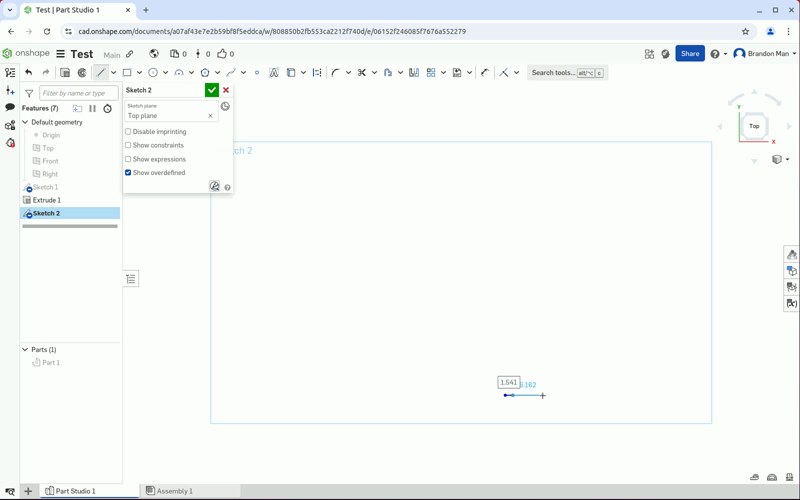
mouse_move(512, 345)
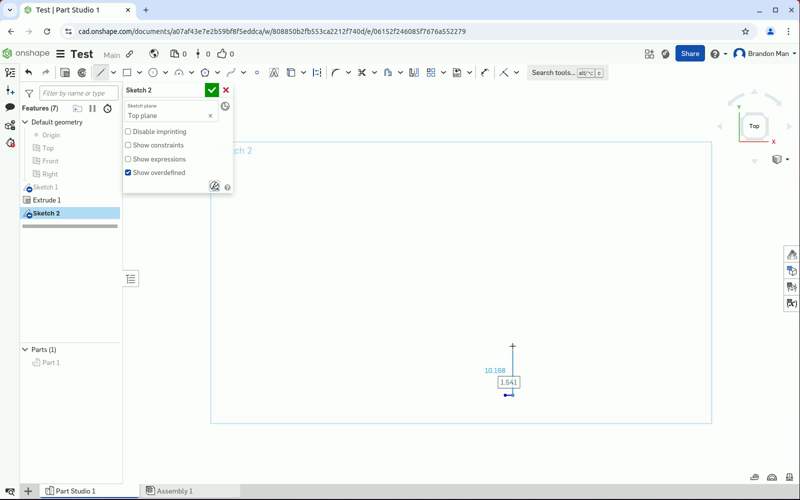
click(512, 345)
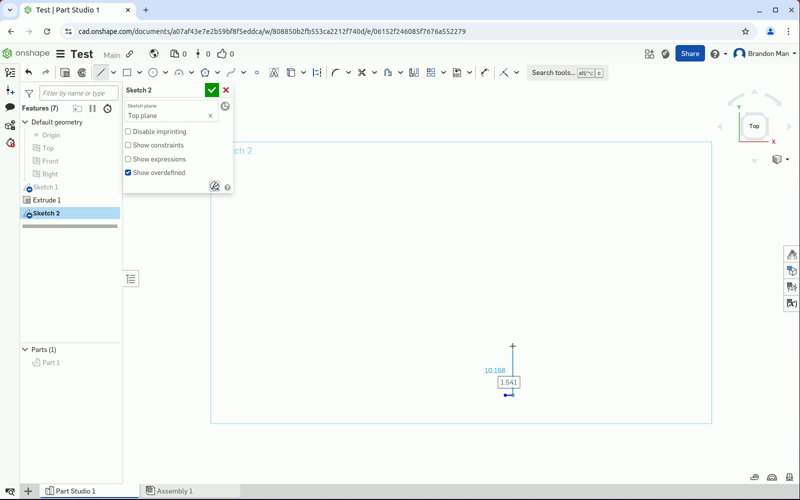
key_up(shift)
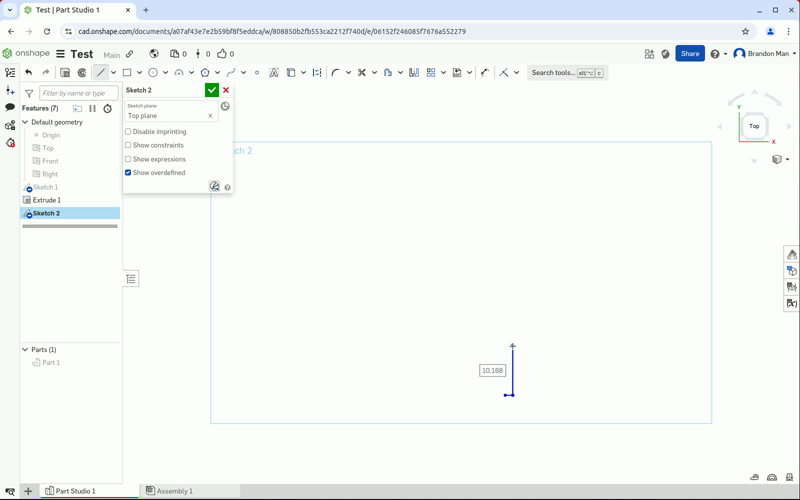
key_down(shift)
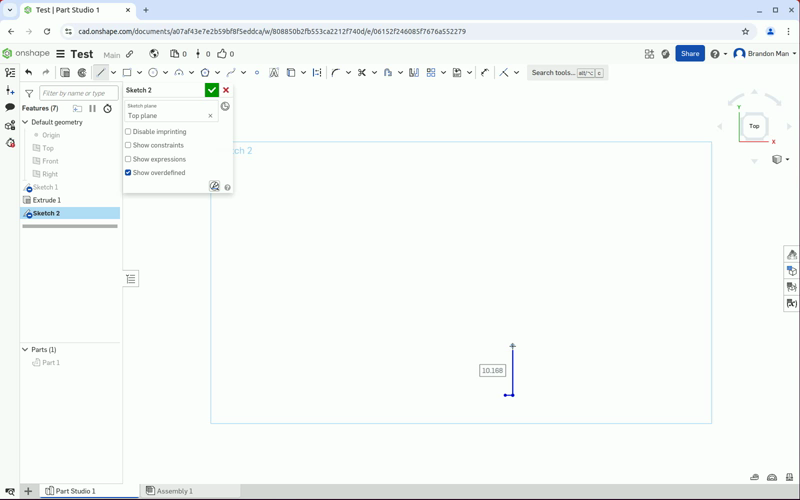
mouse_move(542, 345)
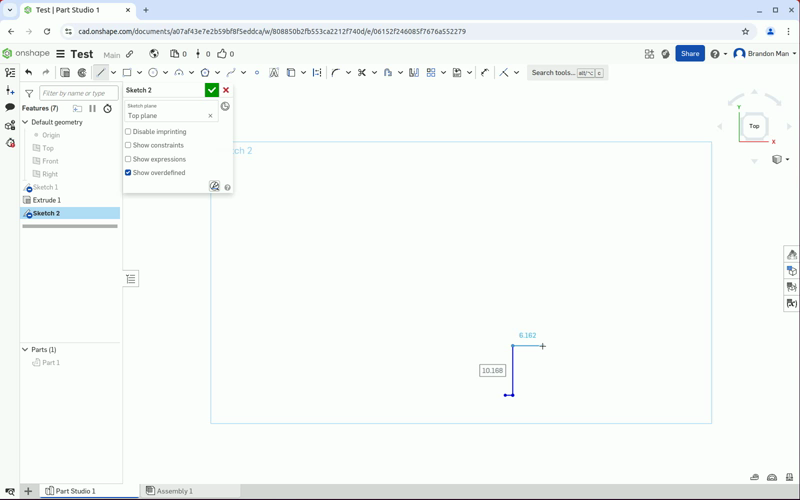
mouse_move(505, 345)
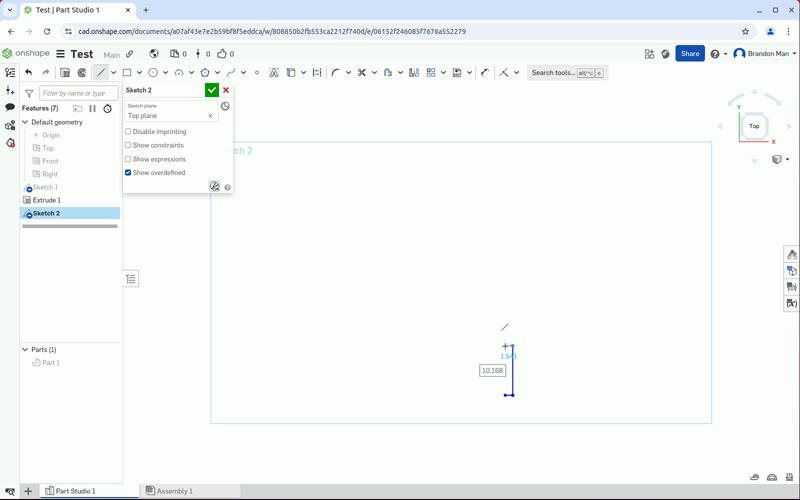
click(505, 345)
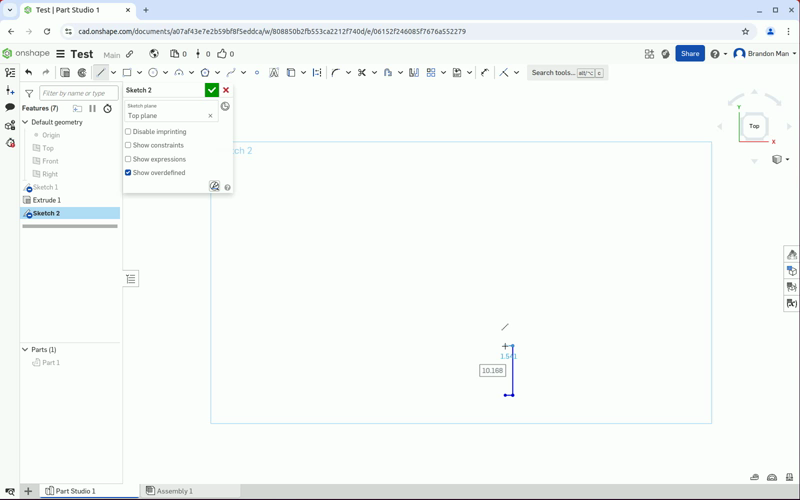
key_up(shift)
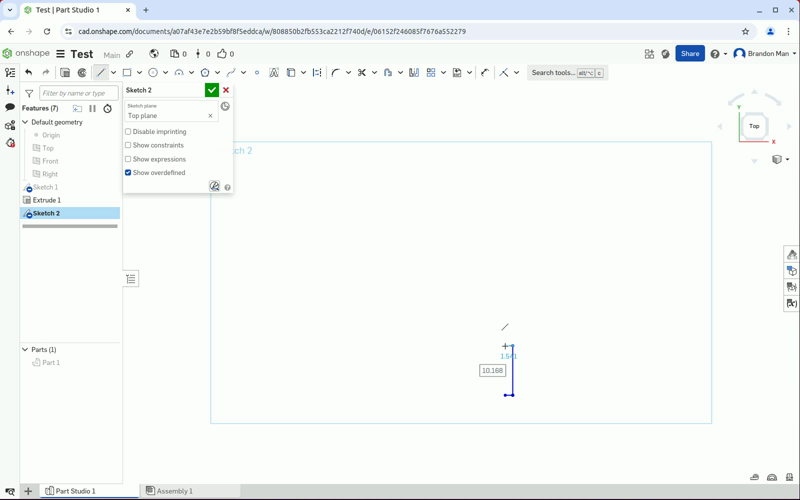
mouse_move(535, 345)
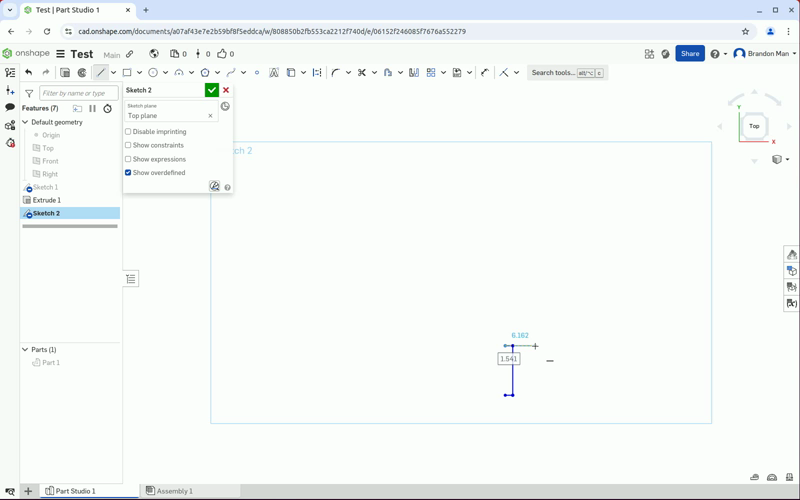
key_down(shift)
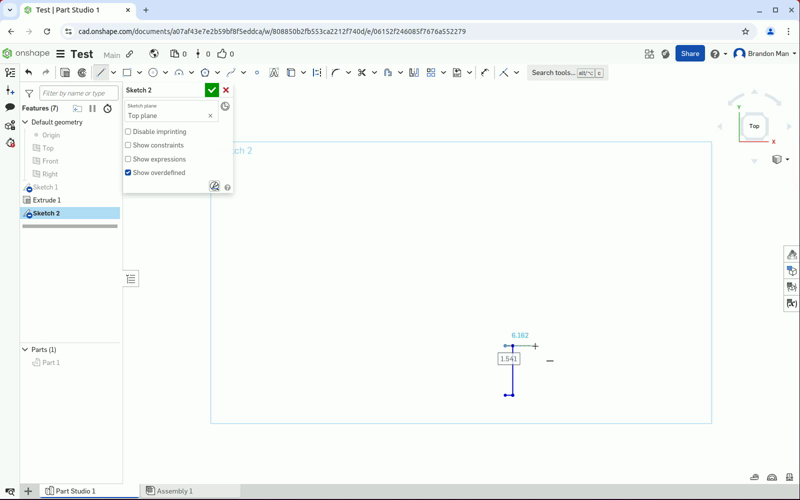
mouse_move(505, 395)
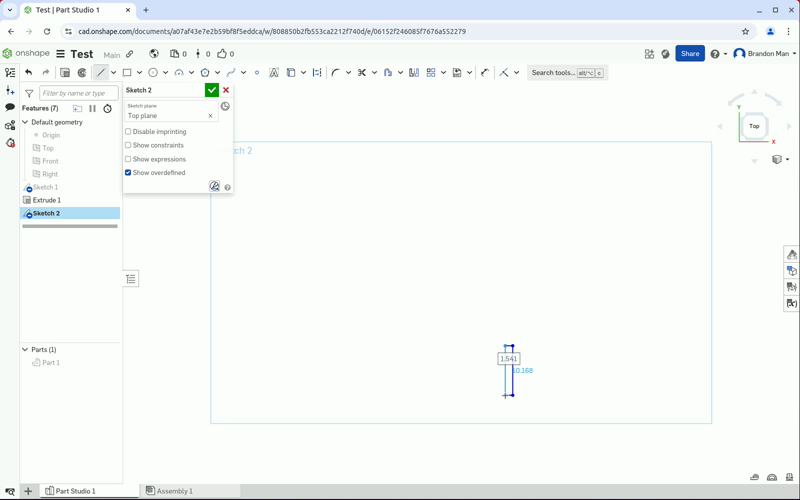
key_up(shift)
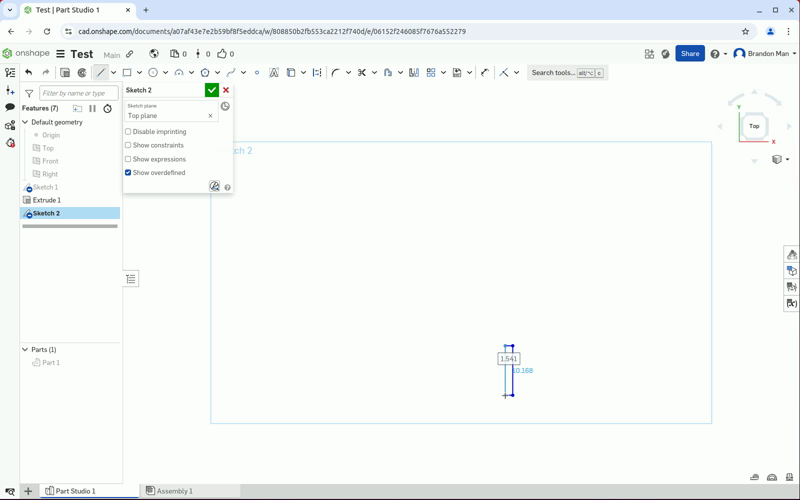
click(505, 395)
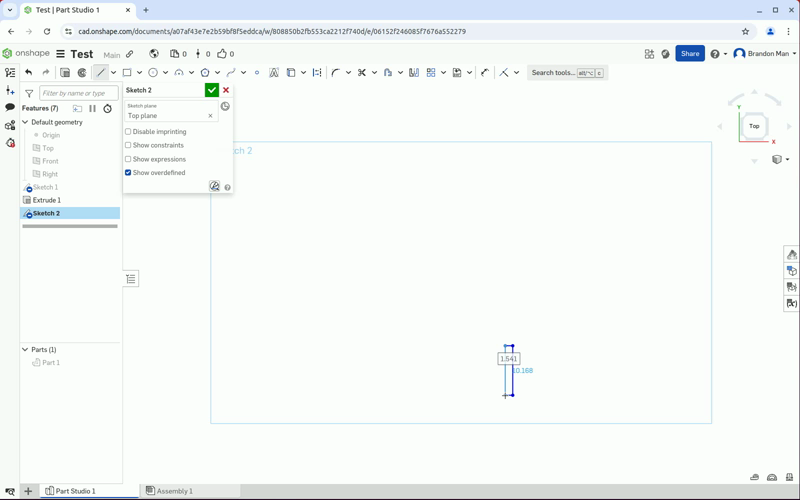
key(esc)
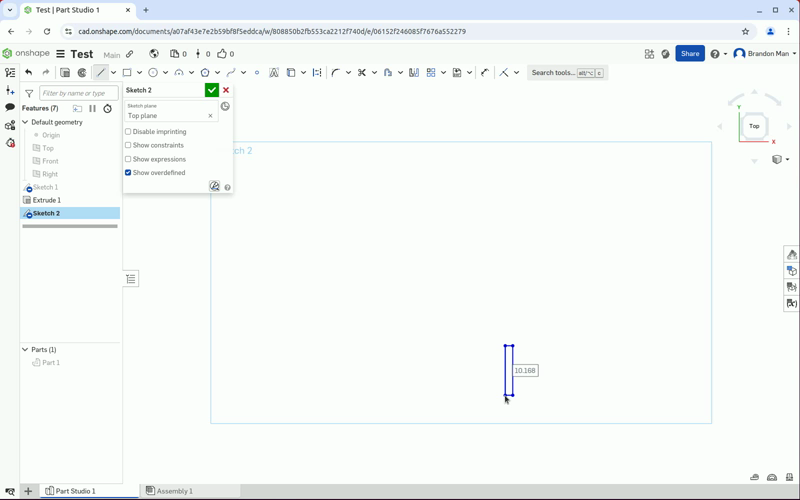
mouse_move(508, 362)
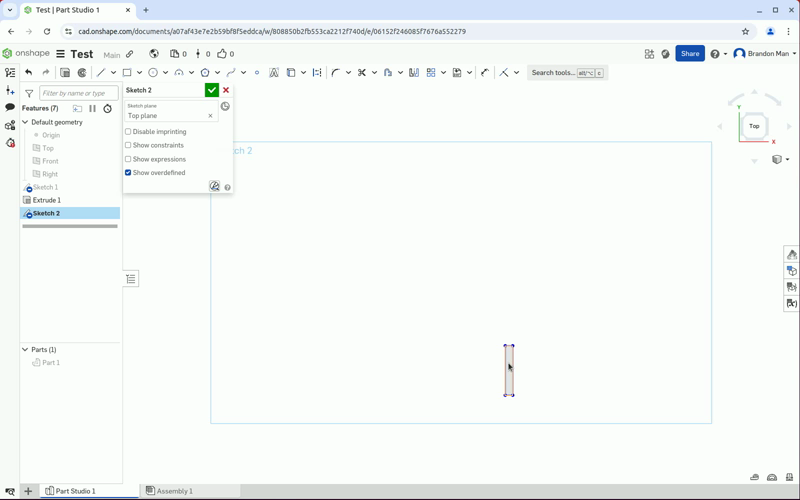
scroll(6)
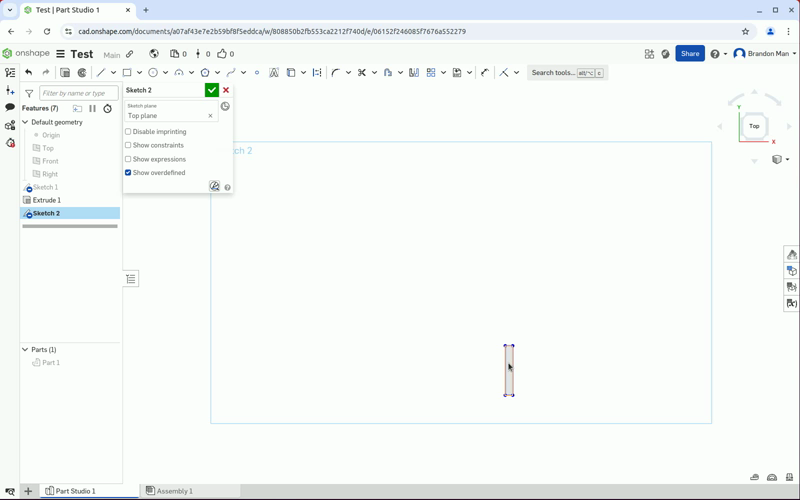
scroll(6)
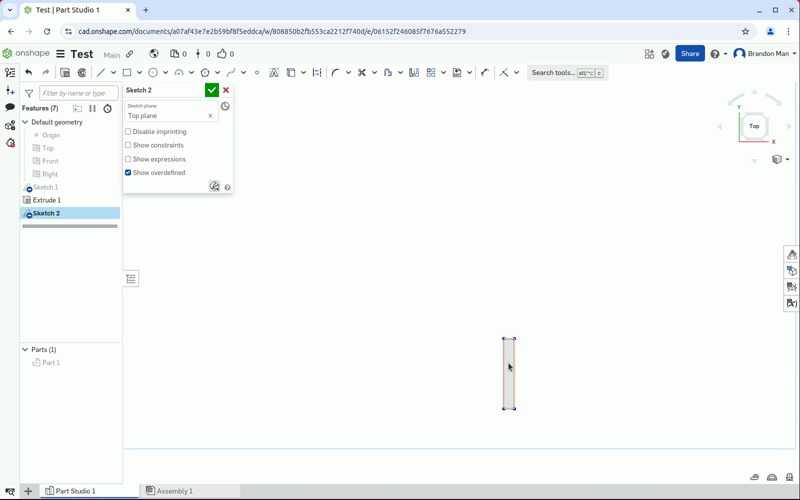
scroll(6)
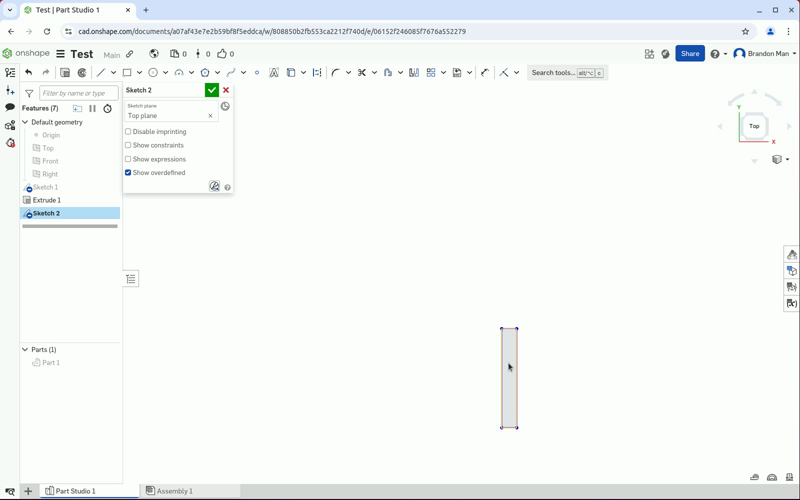
scroll(6)
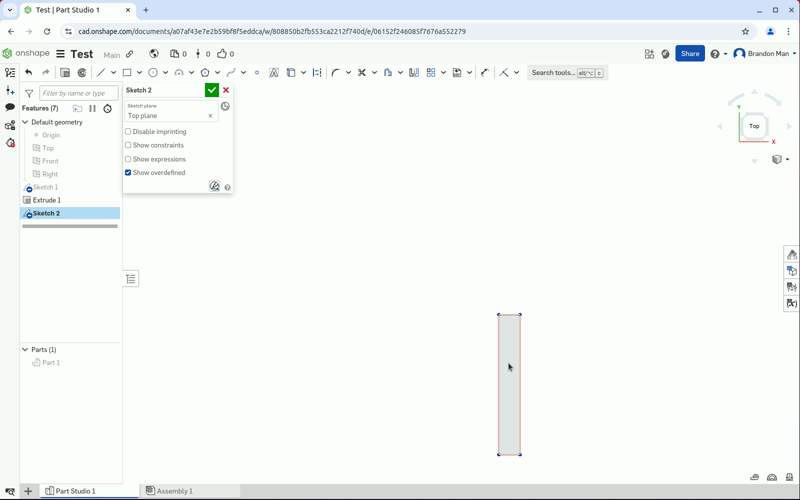
scroll(6)
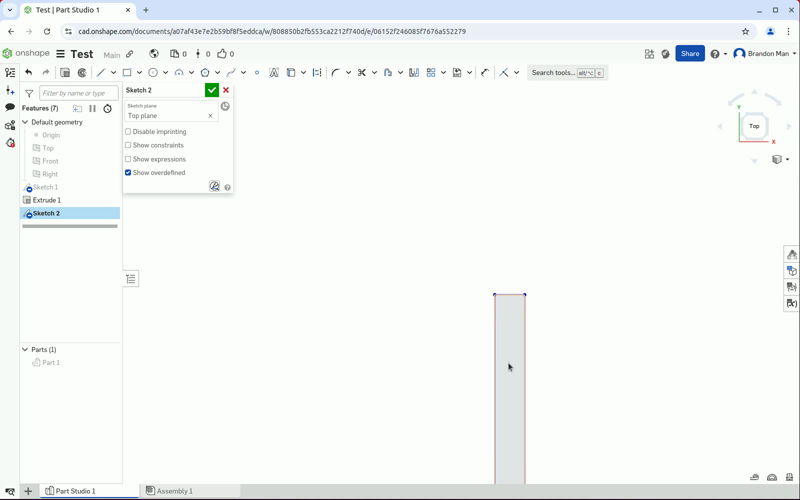
scroll(6)
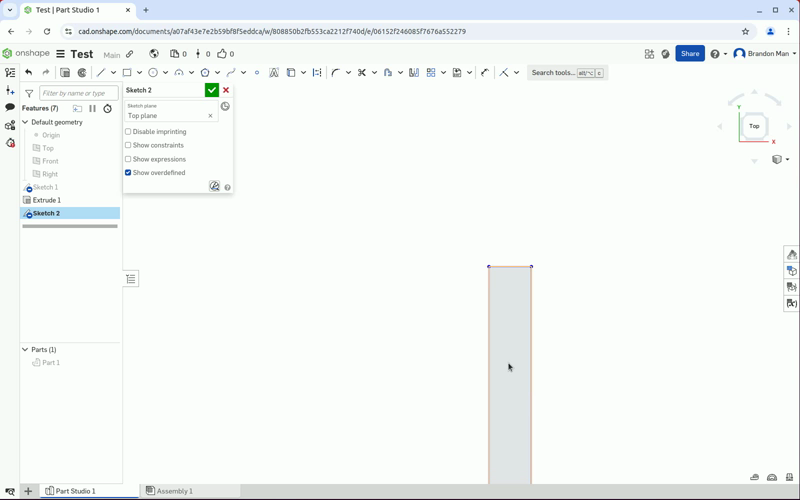
scroll(6)
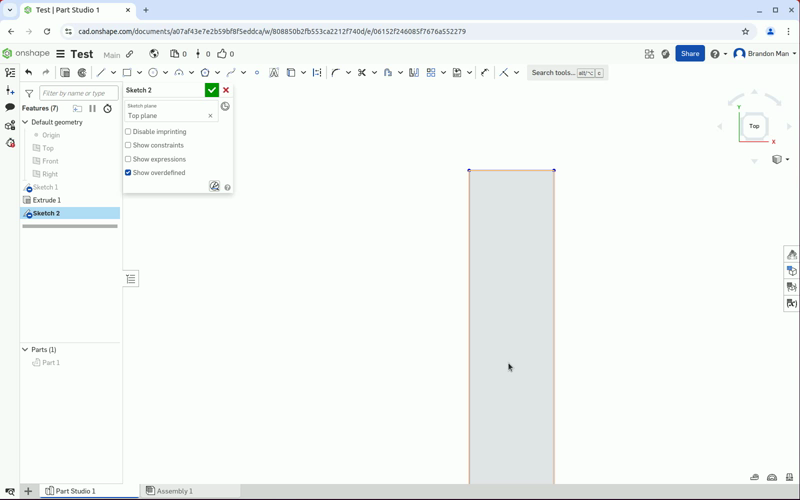
click(508, 362)
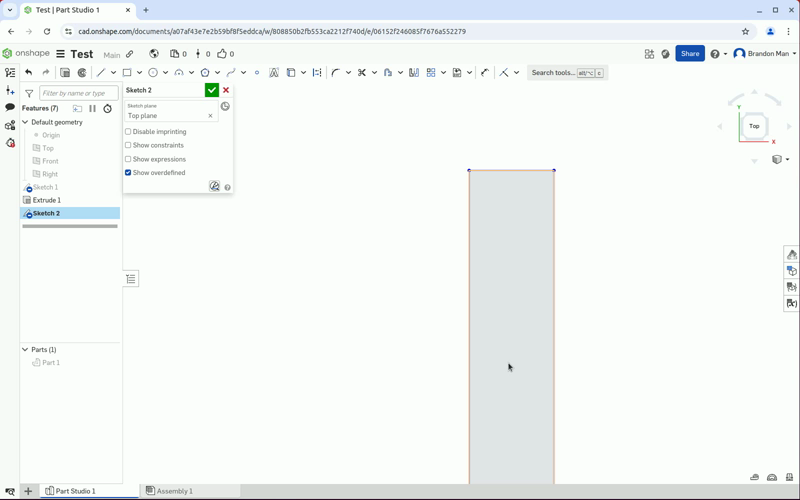
scroll(-6)
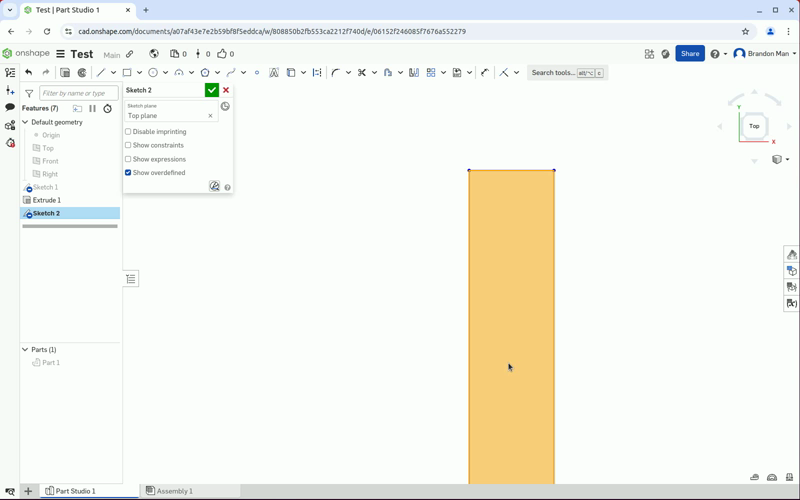
scroll(-6)
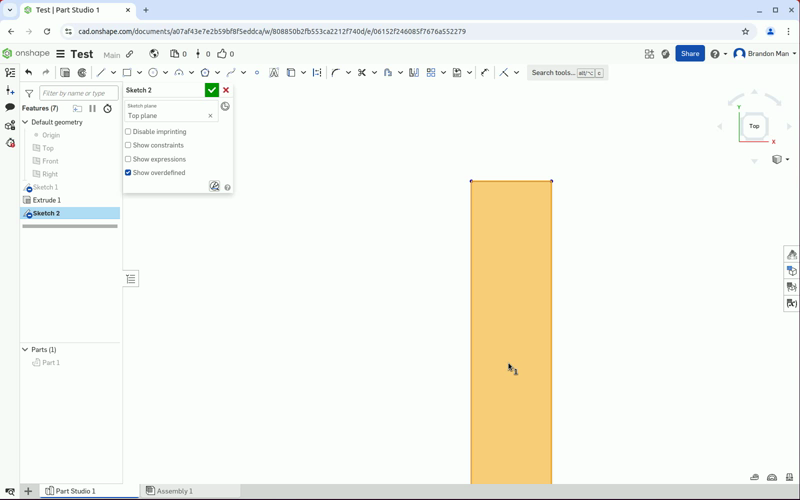
scroll(-6)
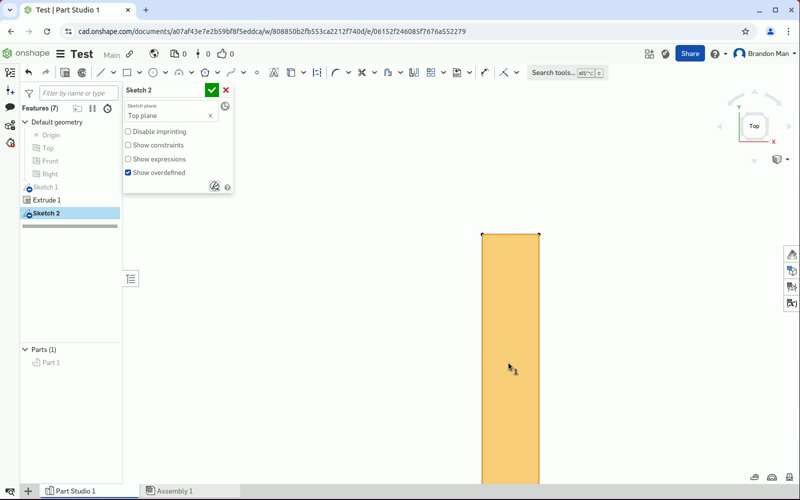
scroll(-6)
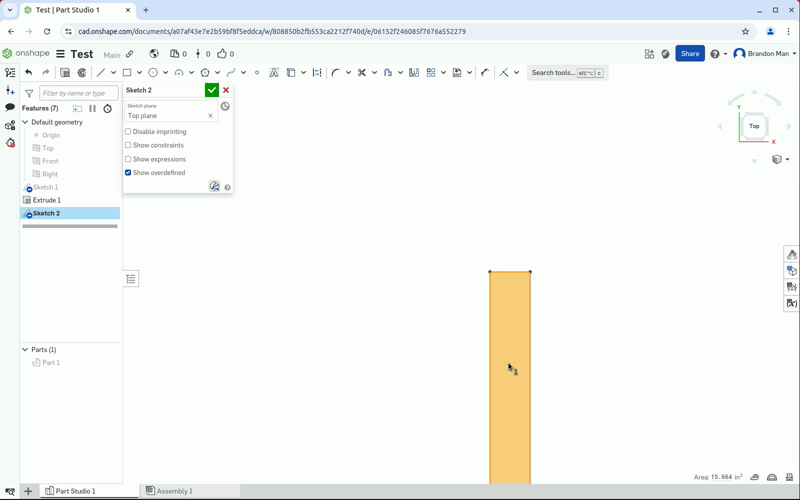
scroll(-6)
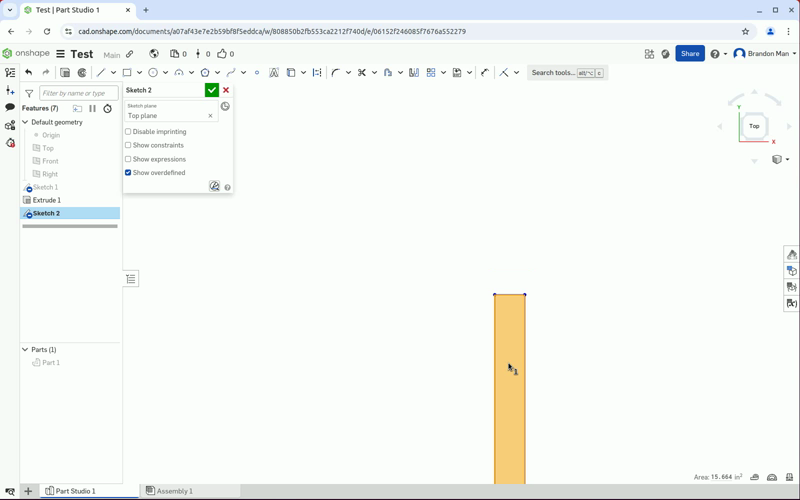
scroll(-6)
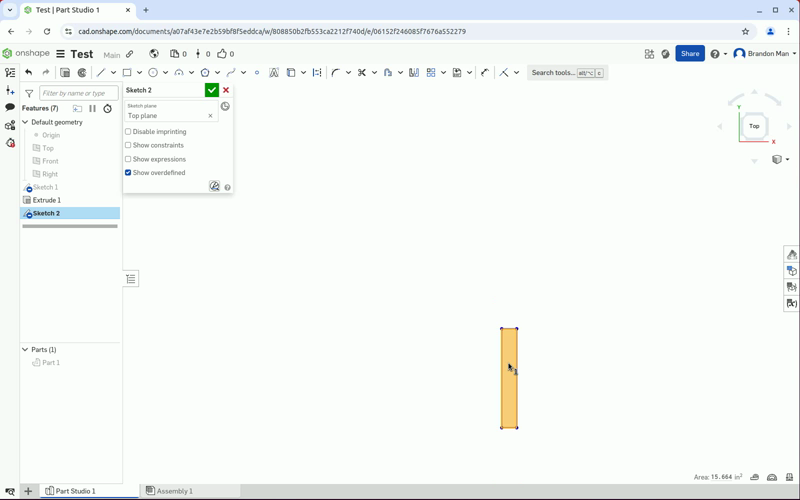
scroll(-6)
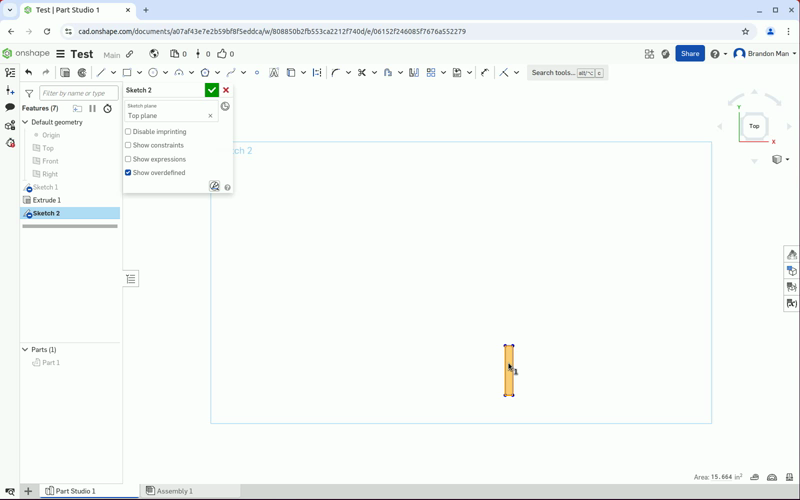
mouse_move(73, 352)
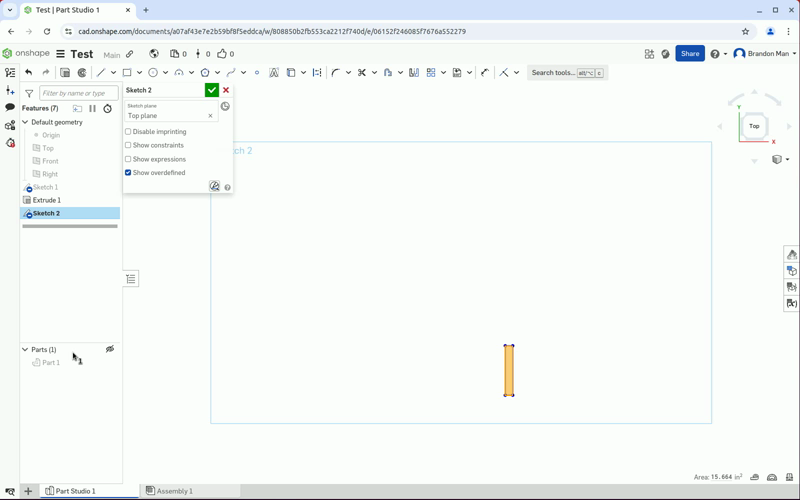
key(shift+y)
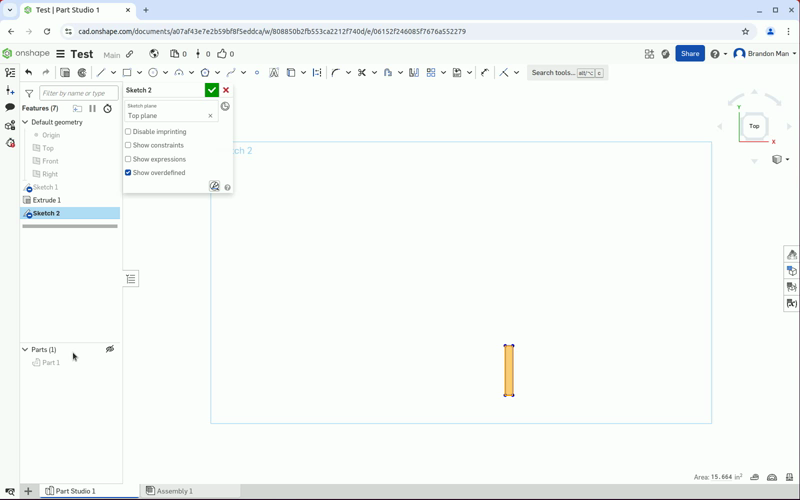
key(shift+e)
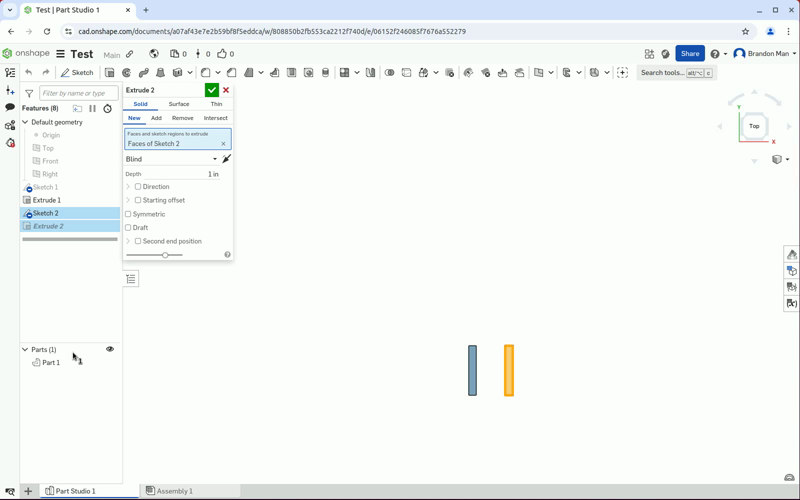
mouse_move(143, 106)
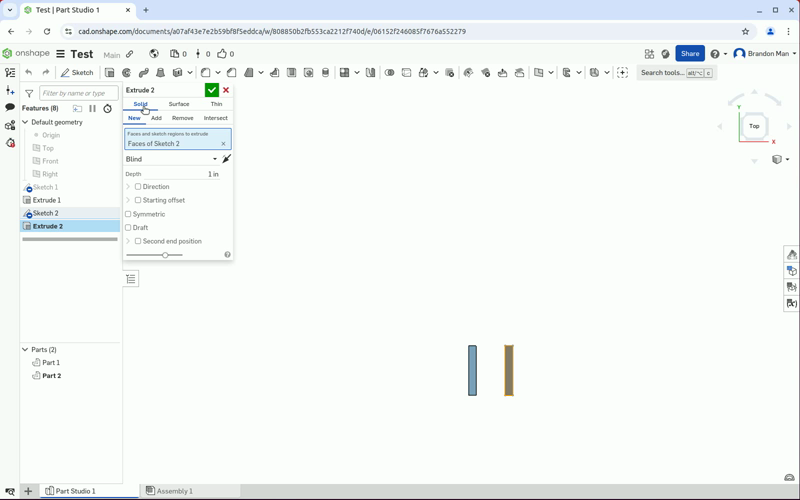
click(143, 106)
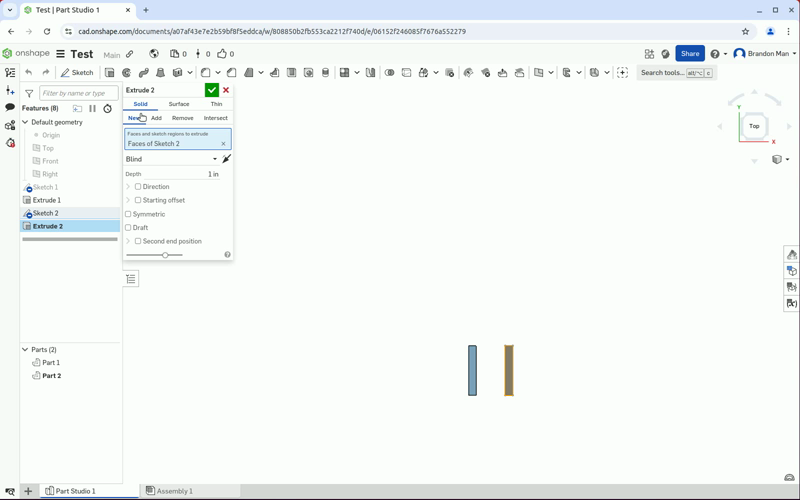
mouse_move(137, 120)
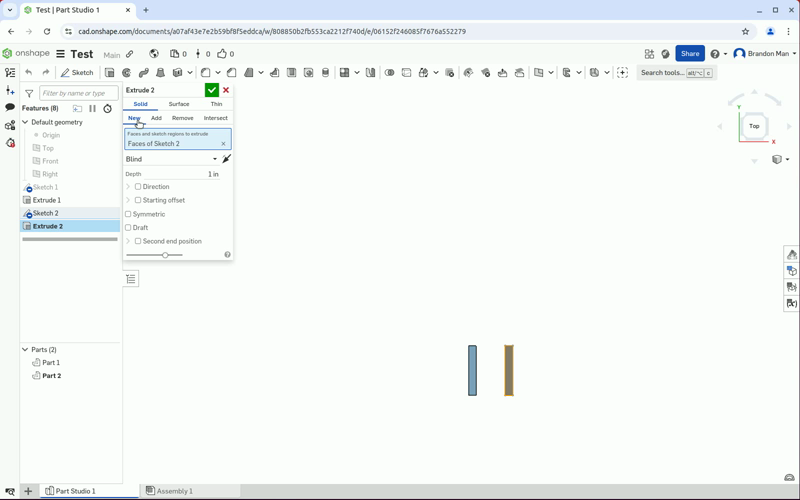
click(137, 120)
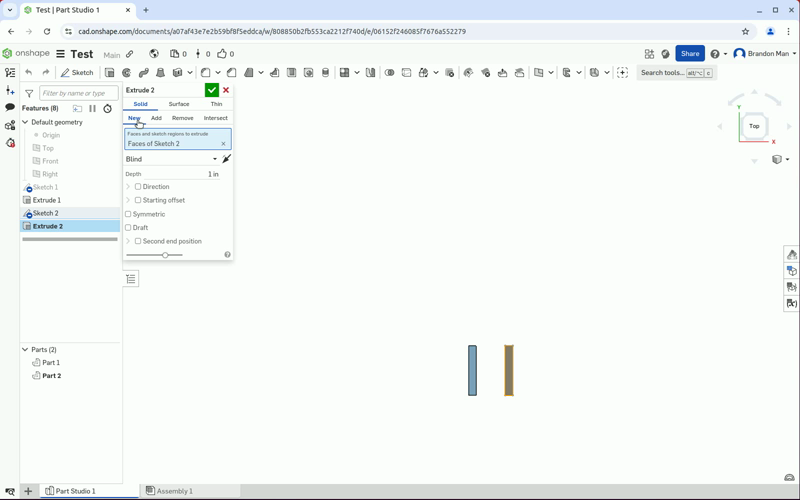
key(tab, 4)
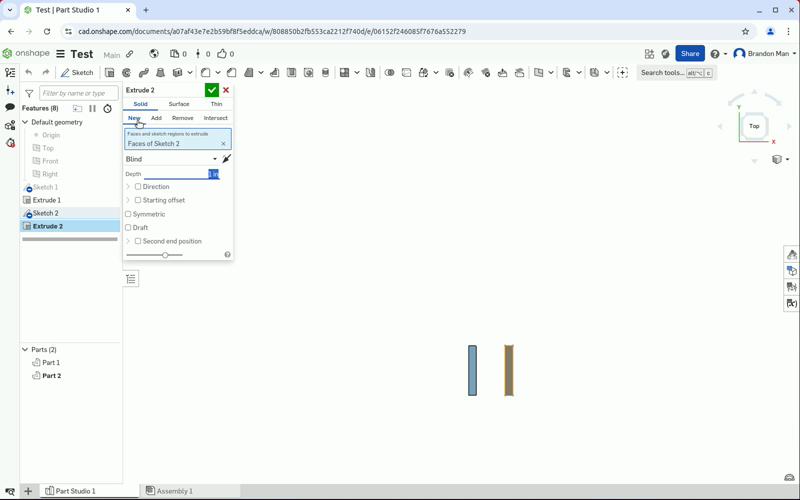
text(6.981)
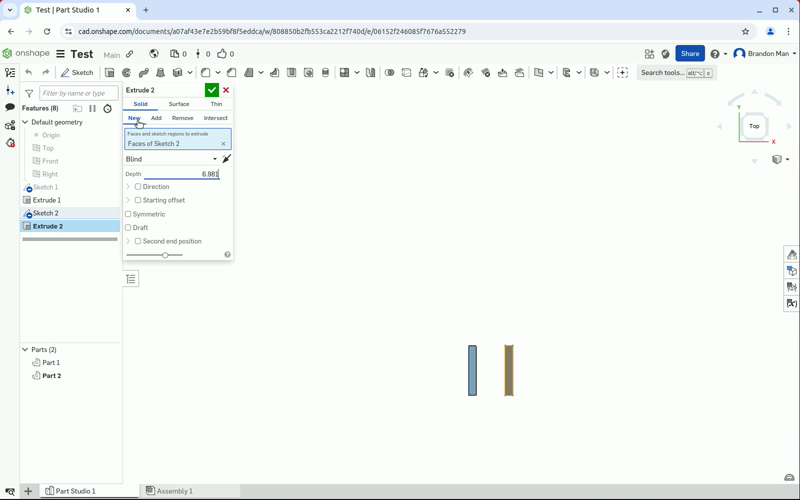
key(enter)
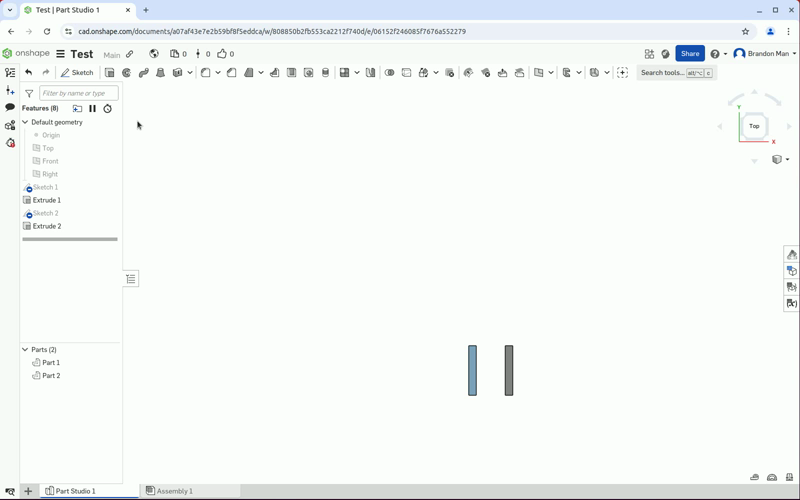
key(shift+h)
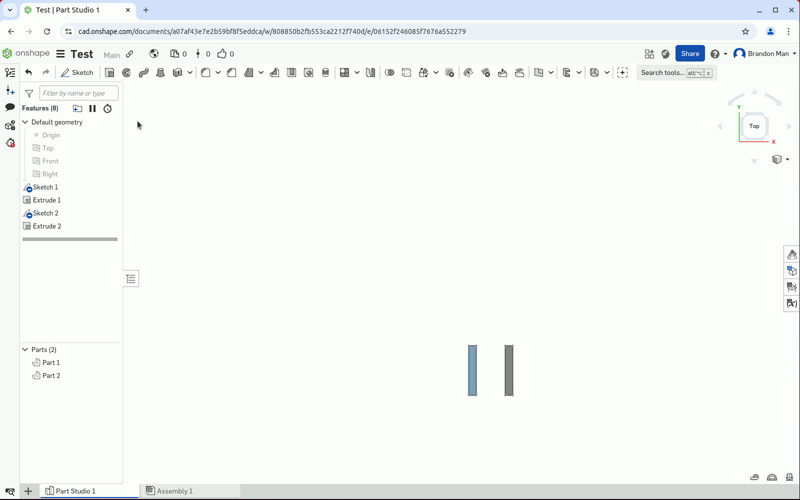
key(shift+h)
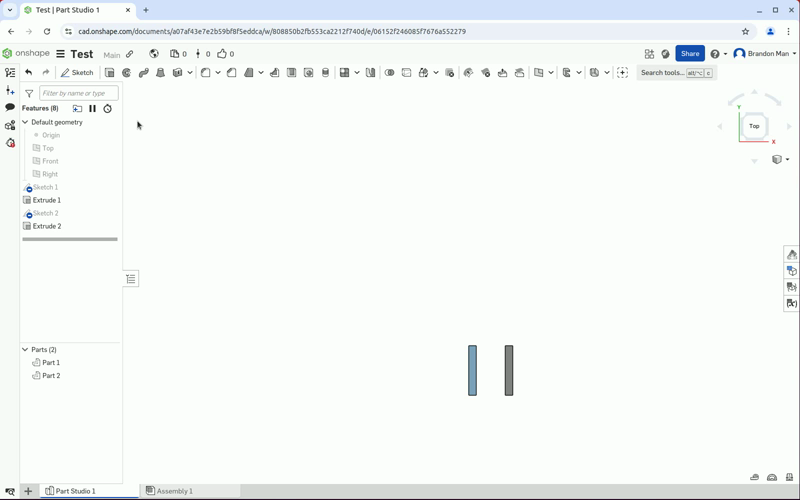
mouse_move(73, 189)
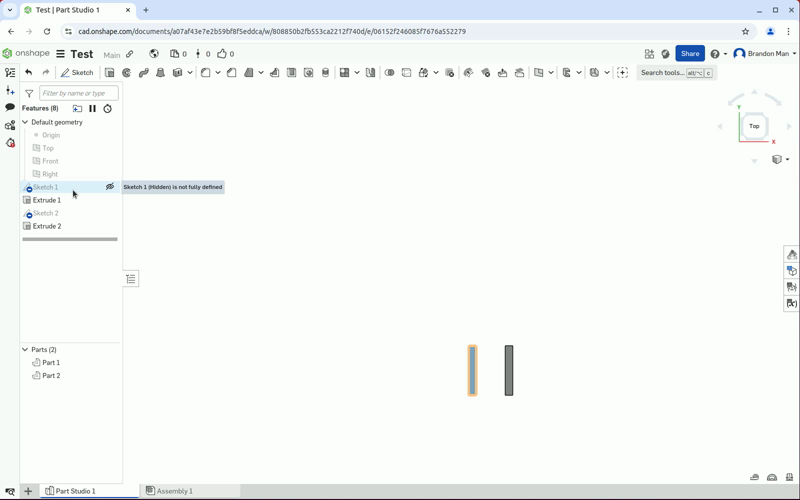
click(73, 189)
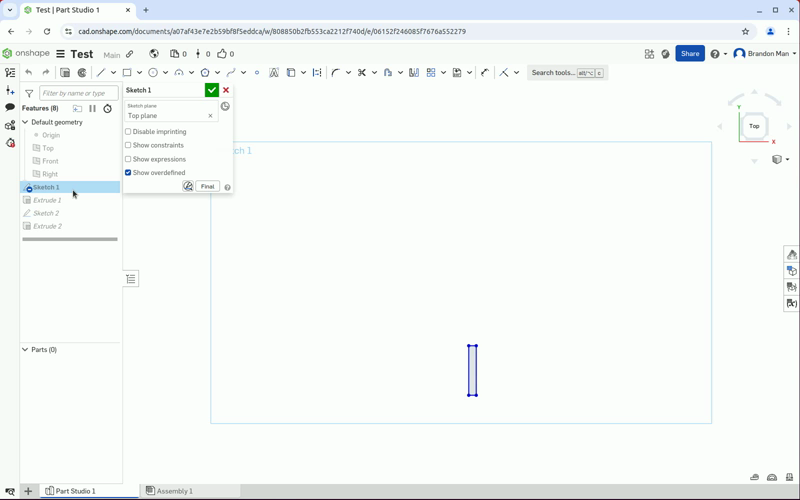
mouse_move(229, 92)
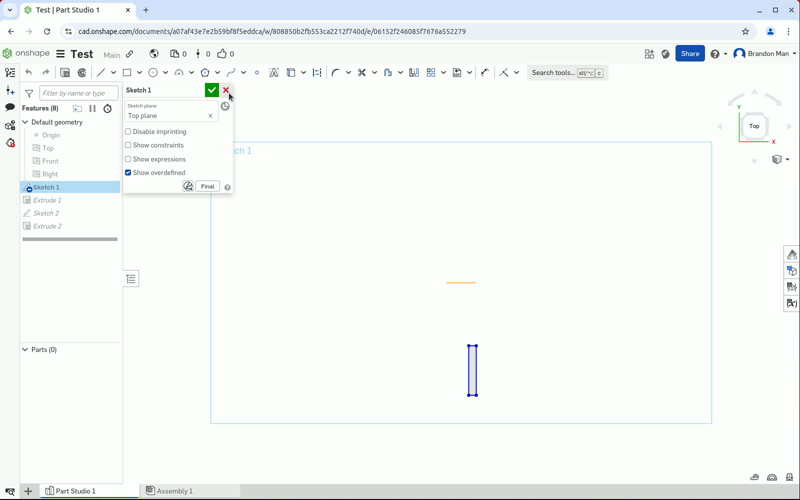
click(229, 92)
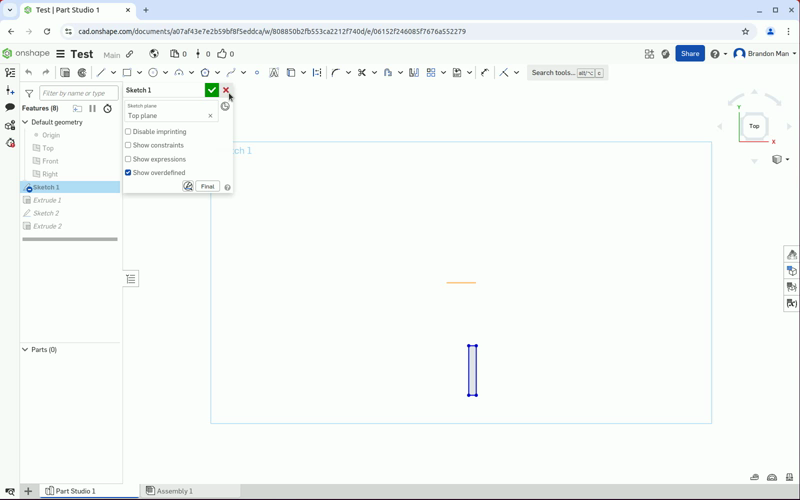
key(shift+s)
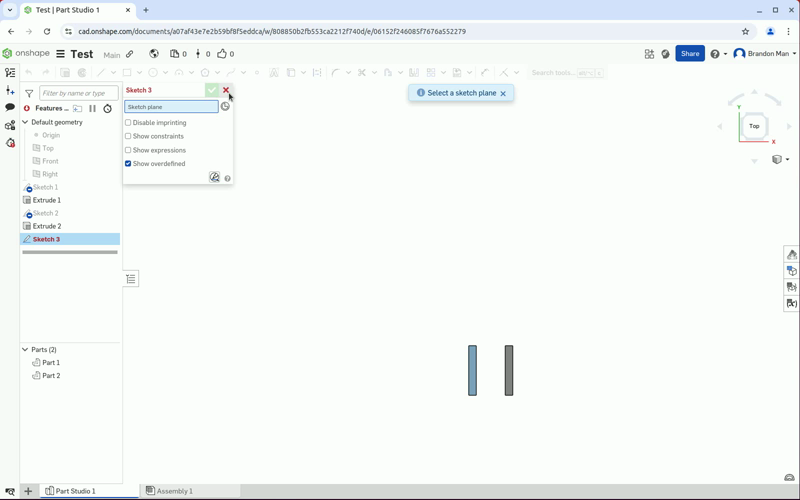
mouse_move(73, 150)
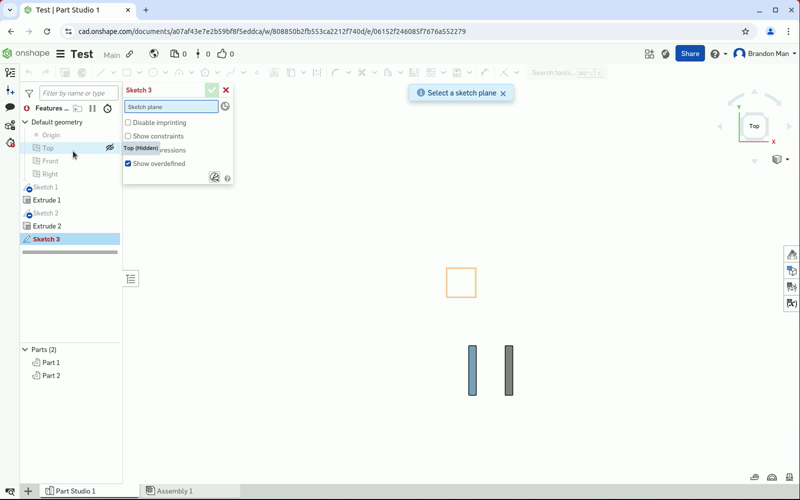
click(73, 150)
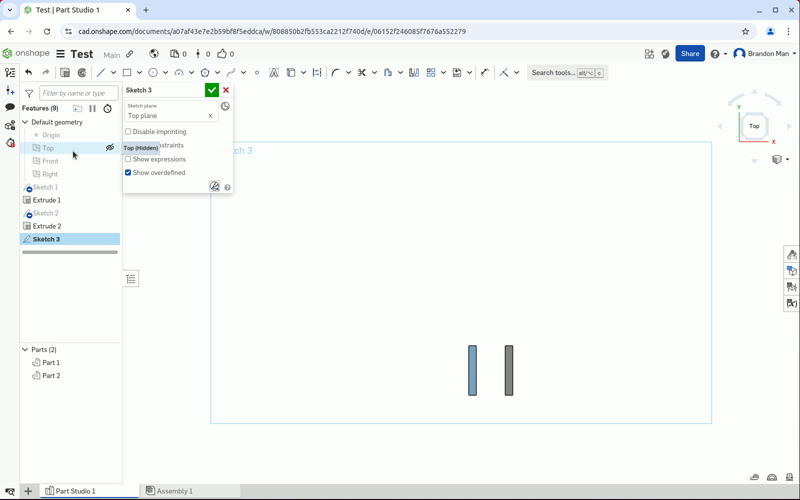
mouse_move(73, 352)
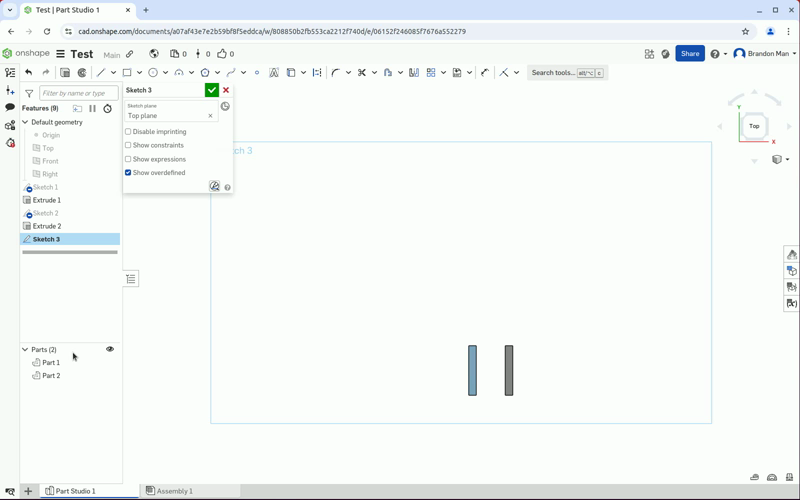
key(y)
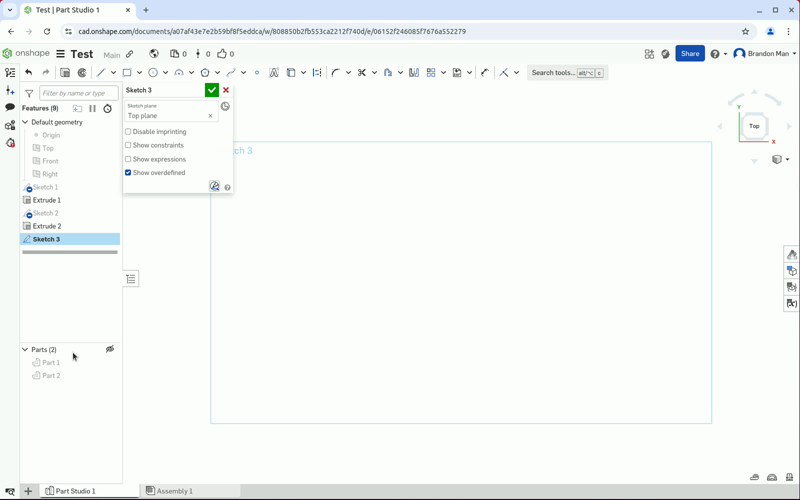
key(l)
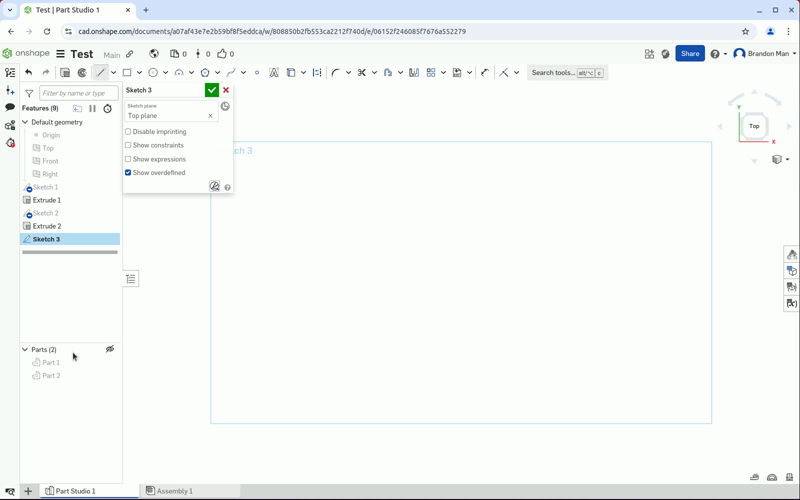
key_down(shift)
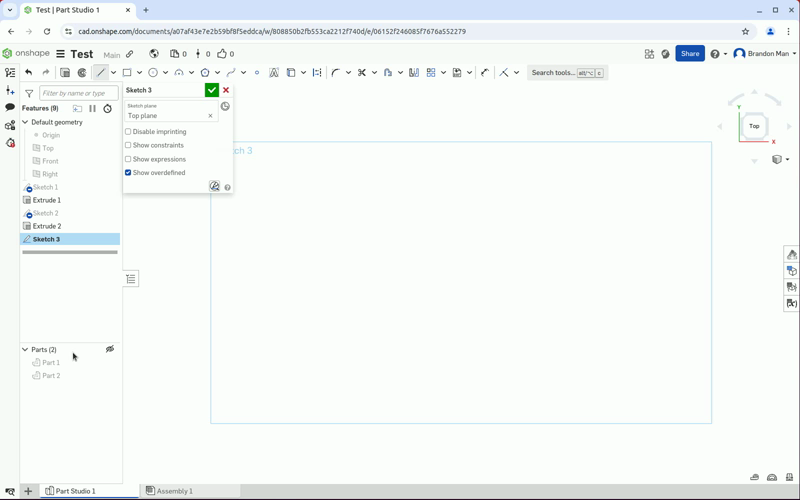
mouse_move(460, 346)
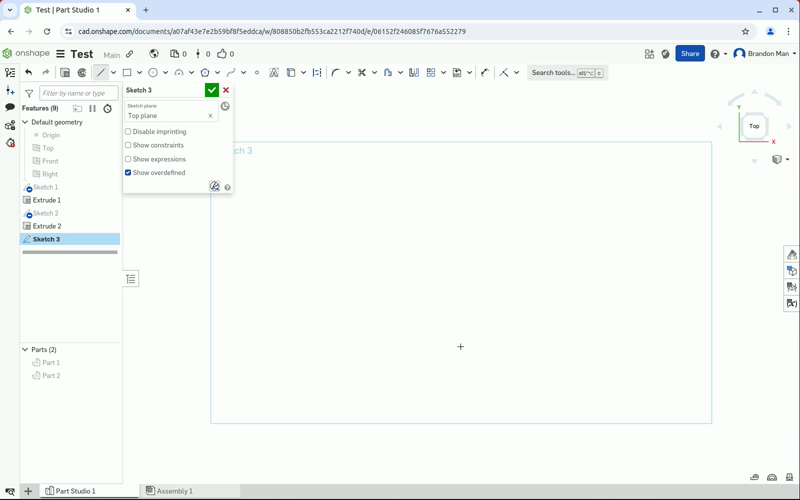
click(460, 346)
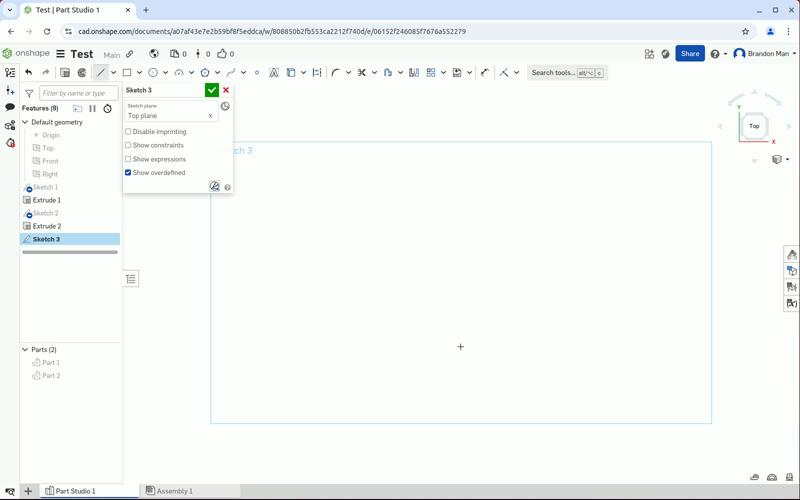
key_up(shift)
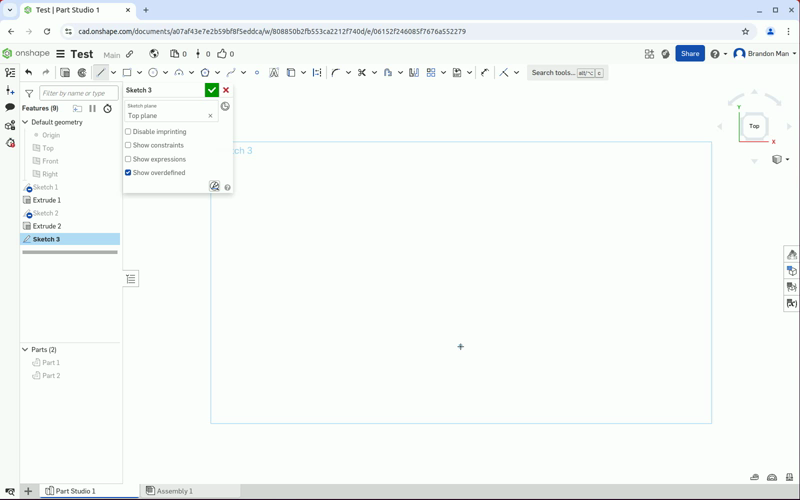
key_down(shift)
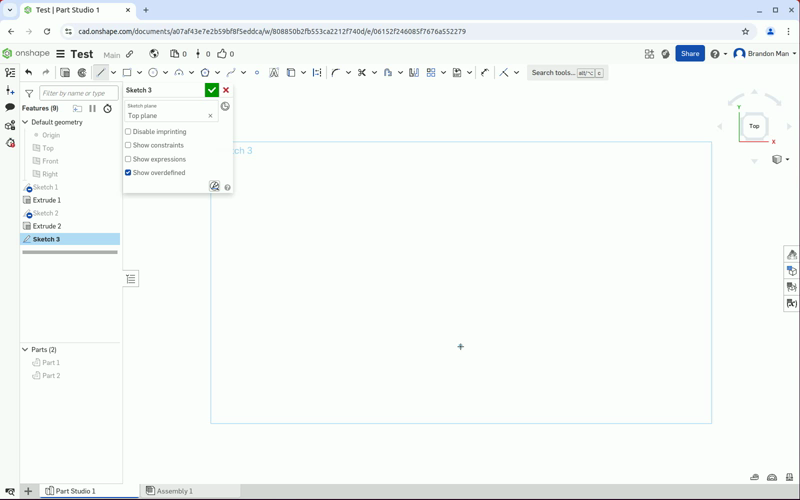
mouse_move(490, 346)
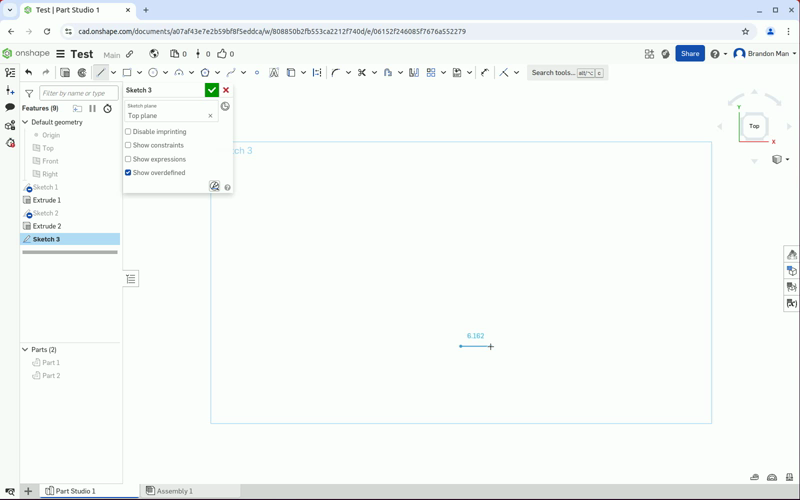
mouse_move(468, 346)
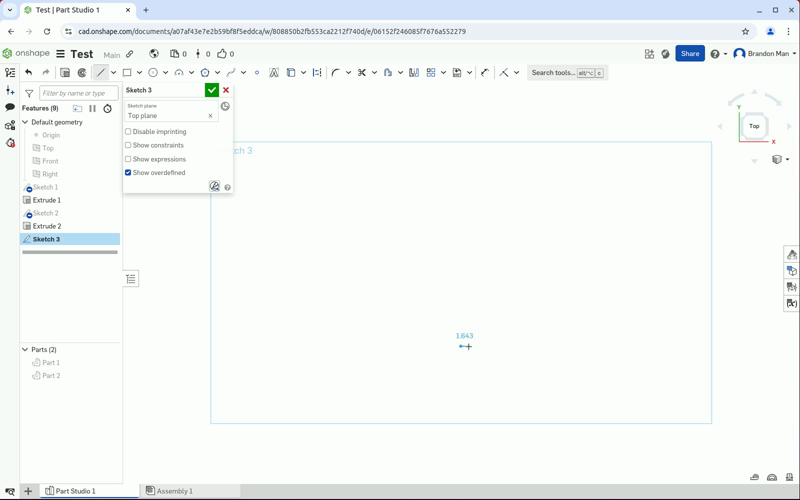
click(468, 346)
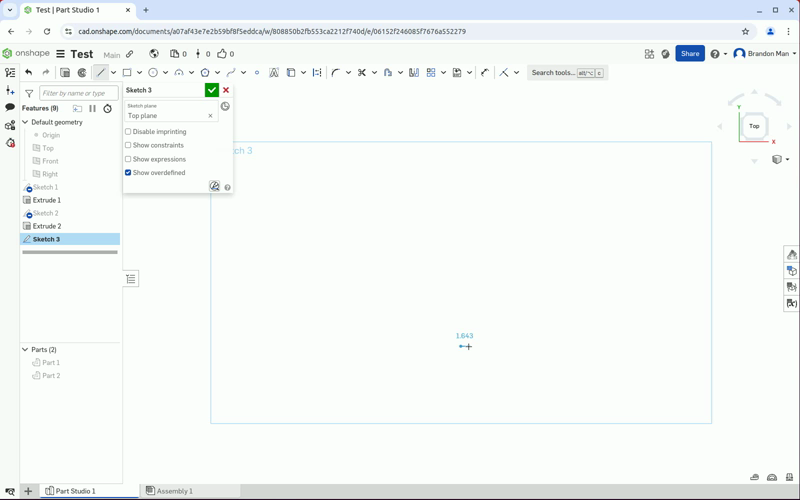
key_up(shift)
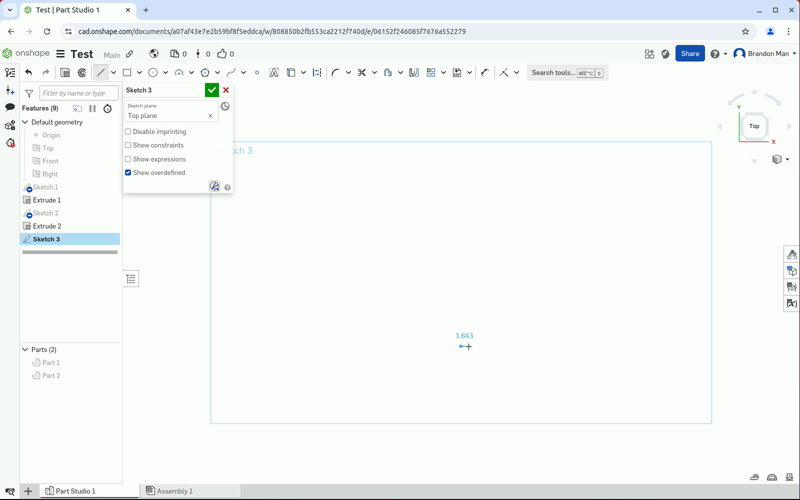
key_down(shift)
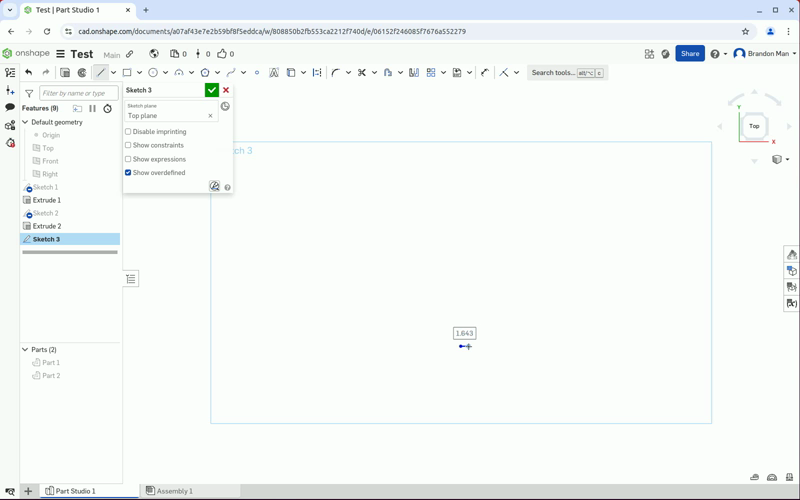
mouse_move(498, 346)
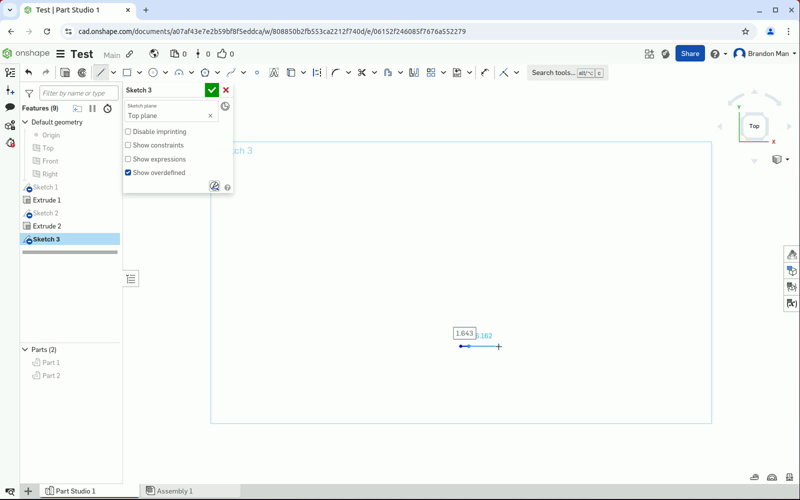
mouse_move(476, 346)
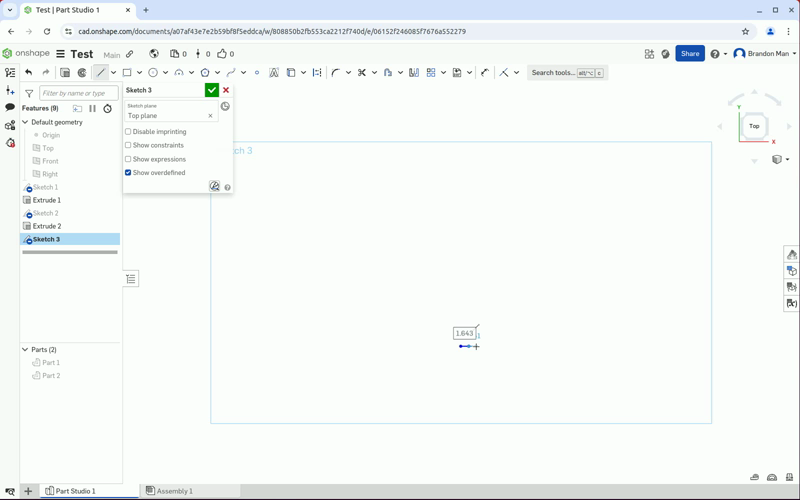
scroll(6)
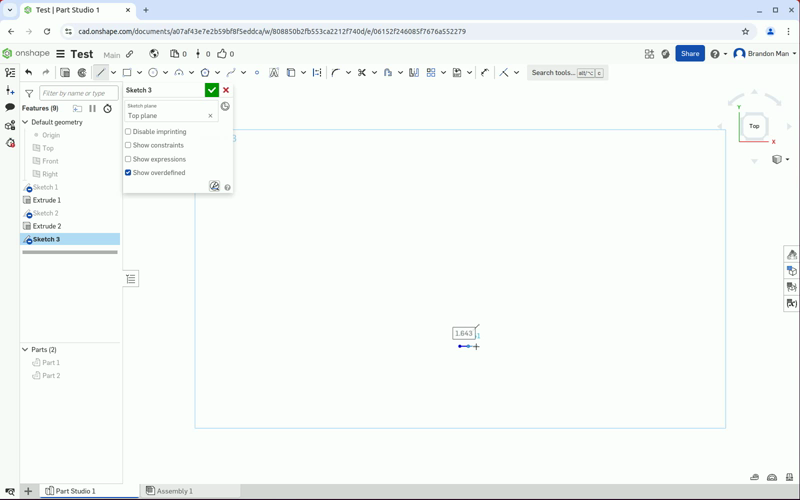
scroll(6)
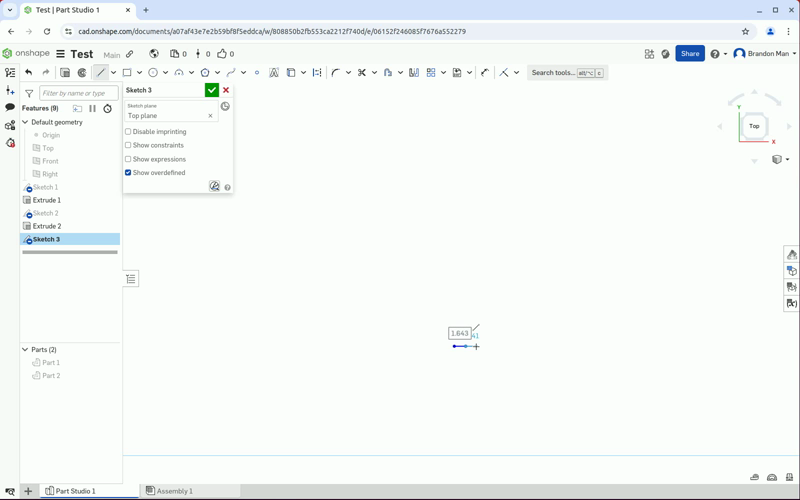
scroll(6)
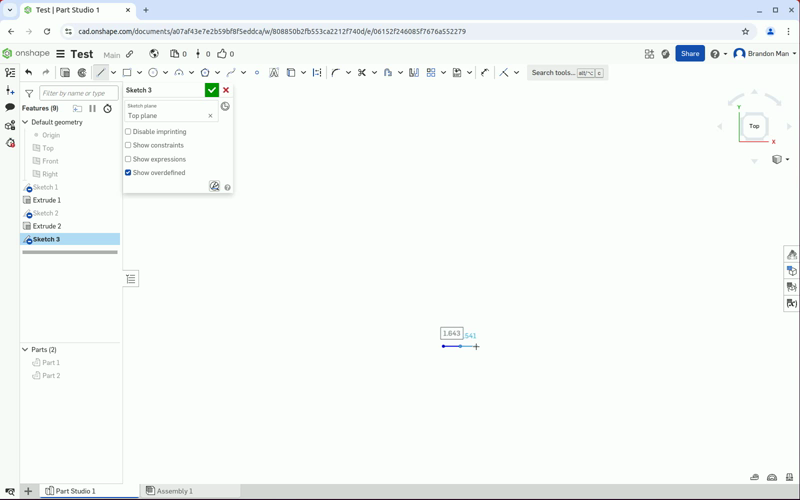
scroll(6)
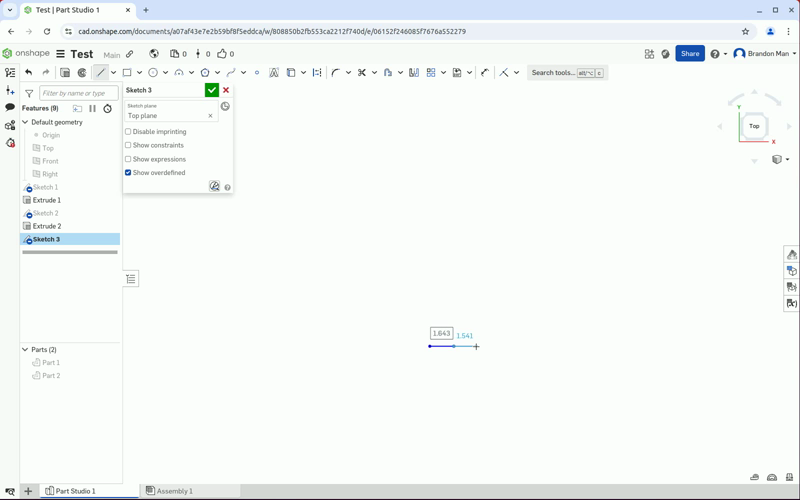
scroll(6)
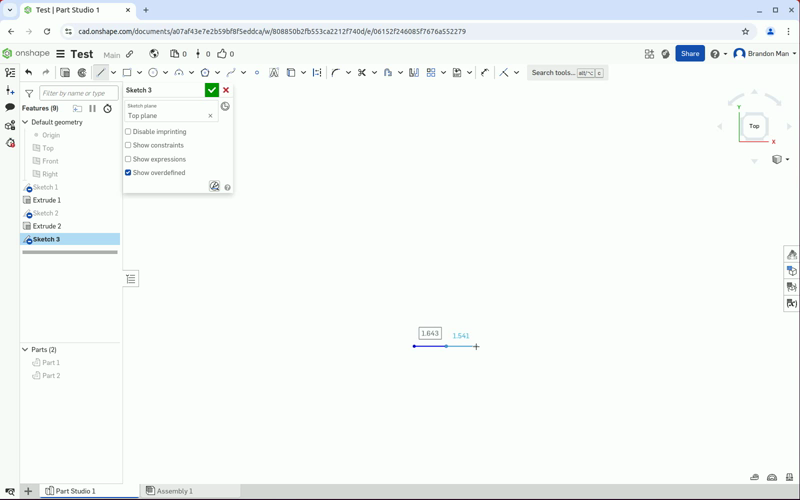
scroll(6)
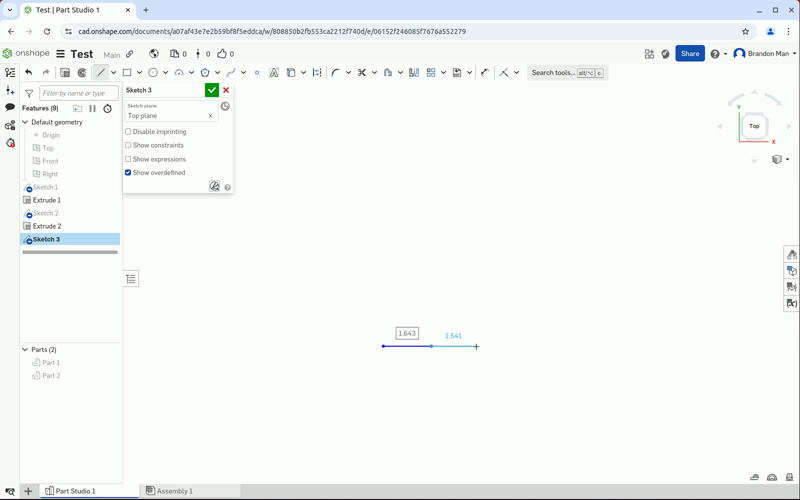
scroll(6)
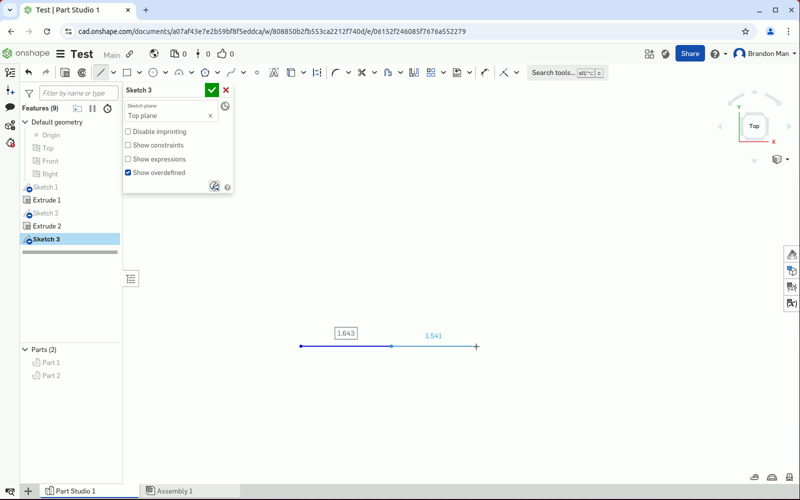
click(476, 346)
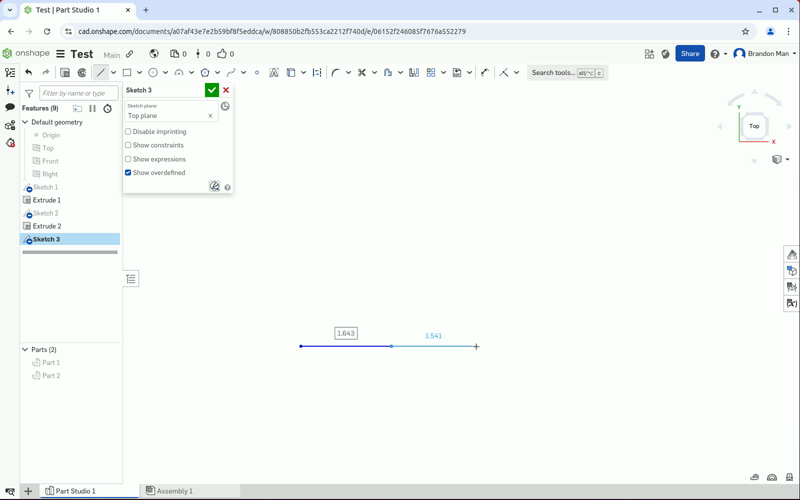
scroll(-6)
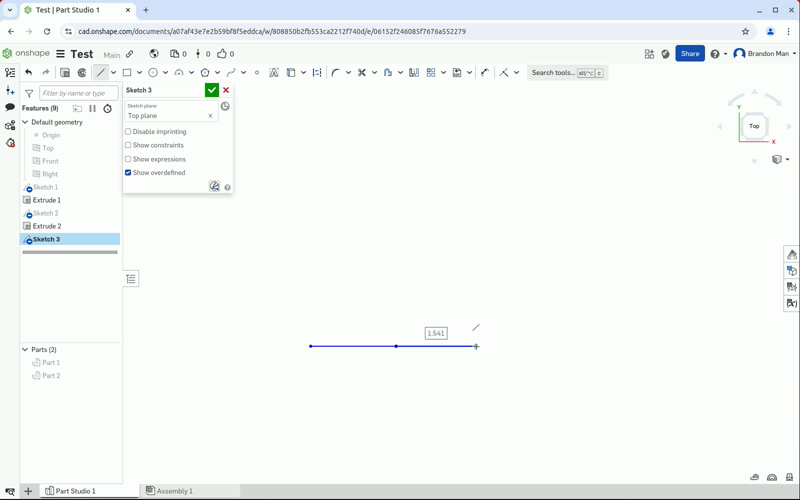
scroll(-6)
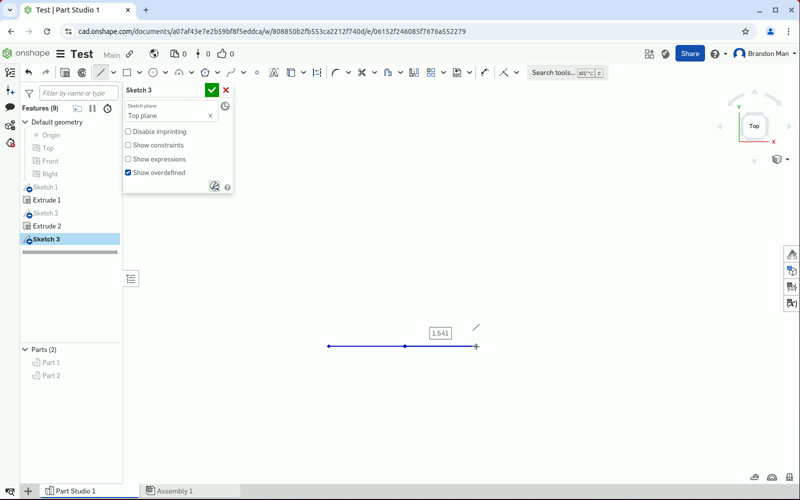
scroll(-6)
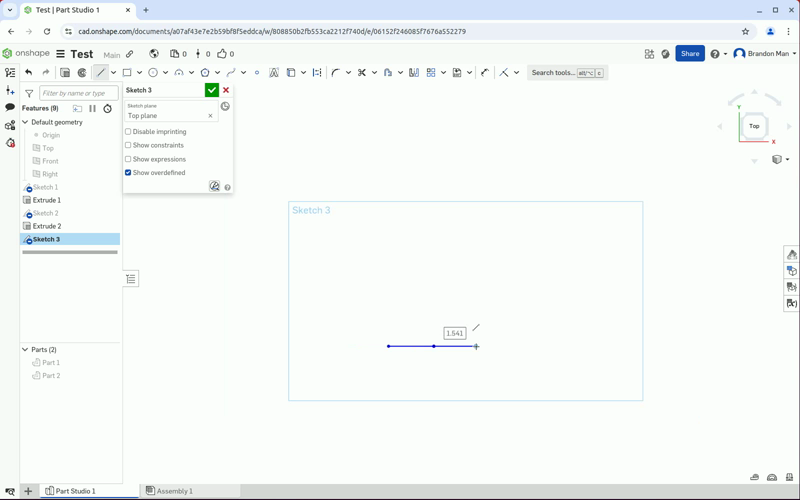
scroll(-6)
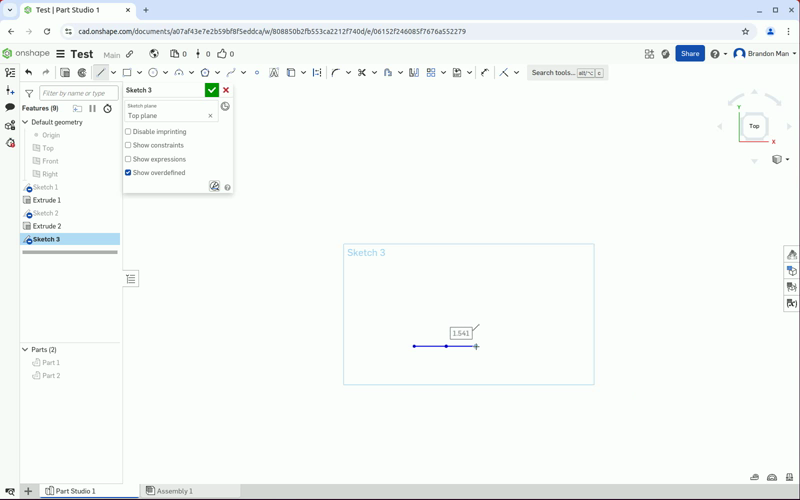
scroll(-6)
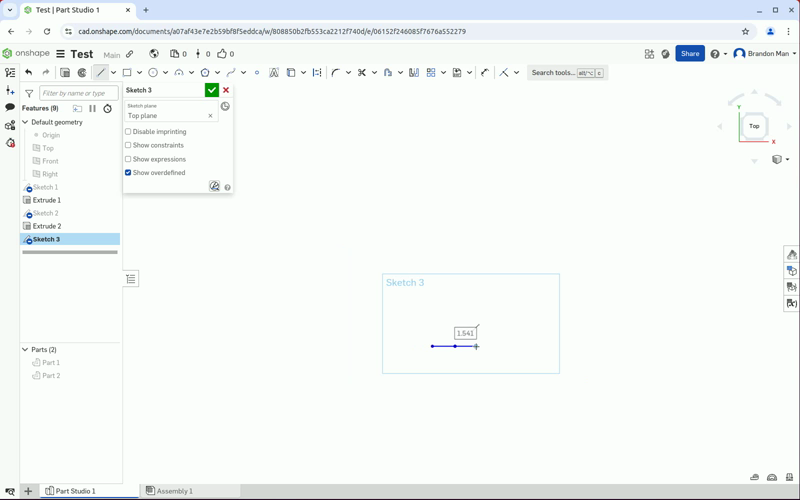
scroll(-6)
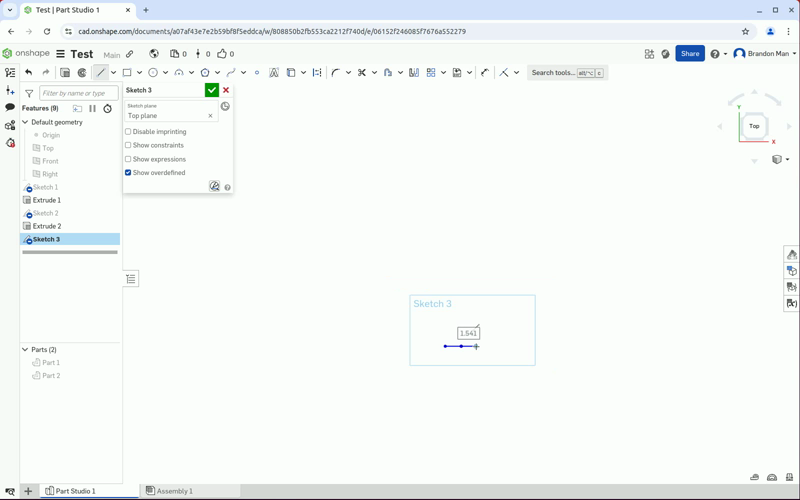
scroll(-6)
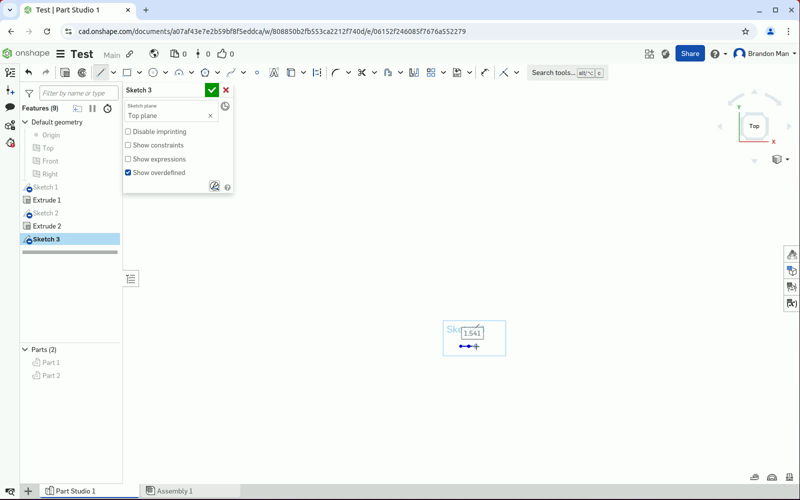
key_up(shift)
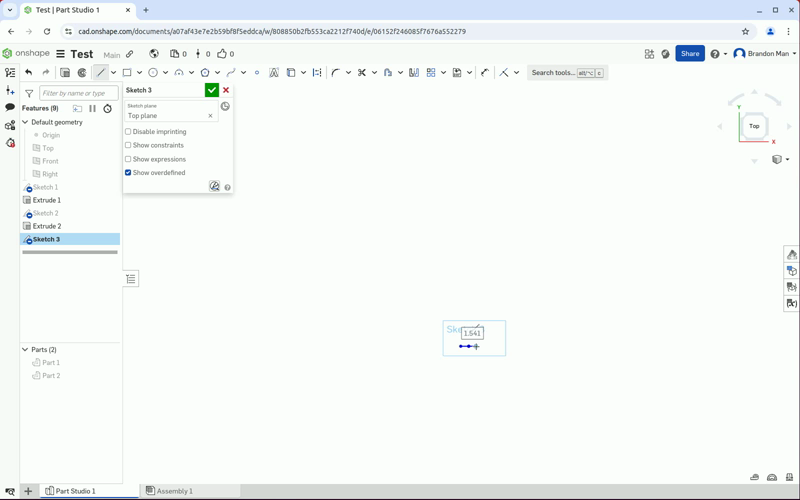
key_down(shift)
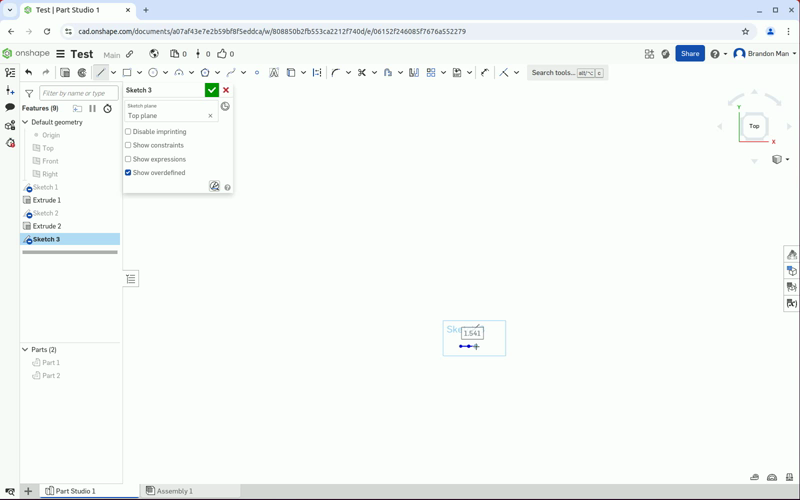
mouse_move(506, 346)
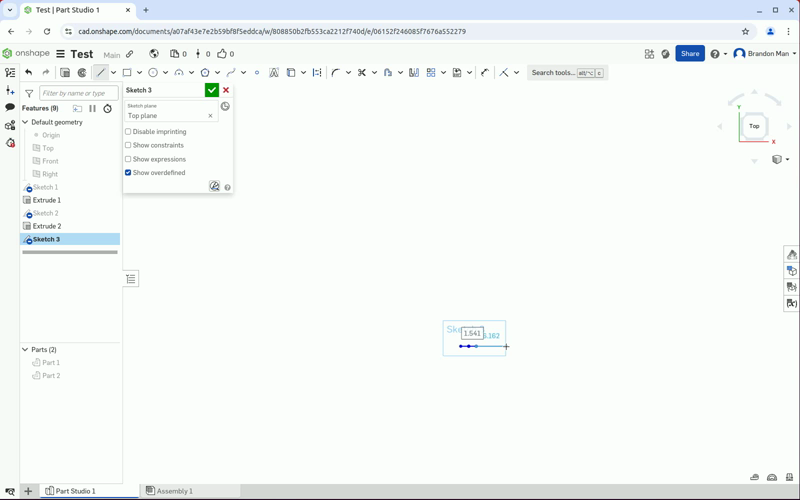
mouse_move(505, 346)
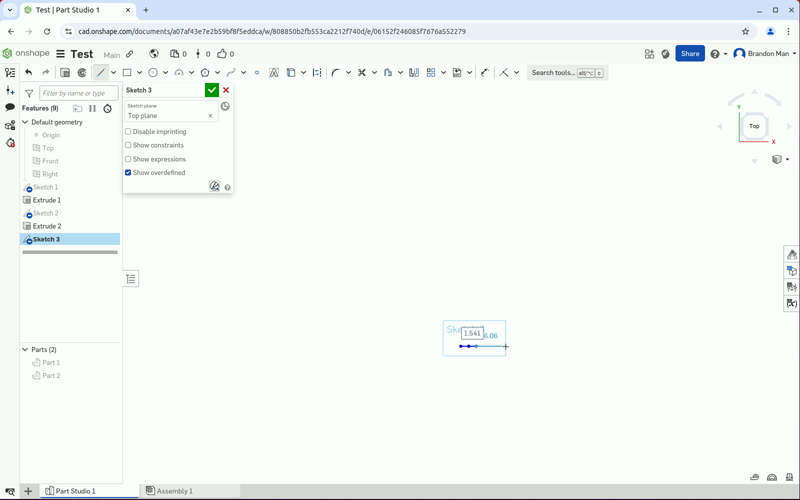
click(505, 346)
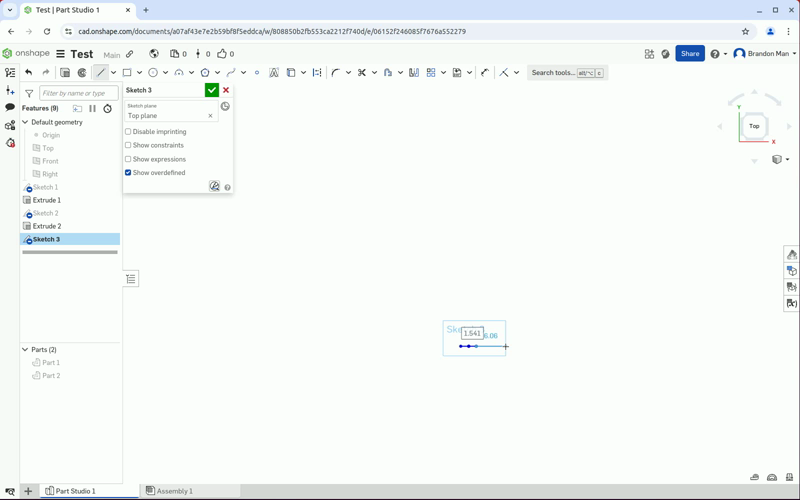
key_up(shift)
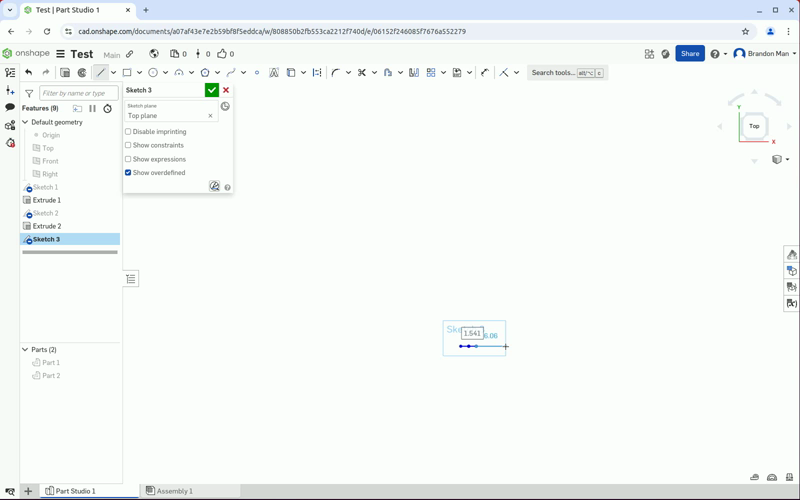
key_down(shift)
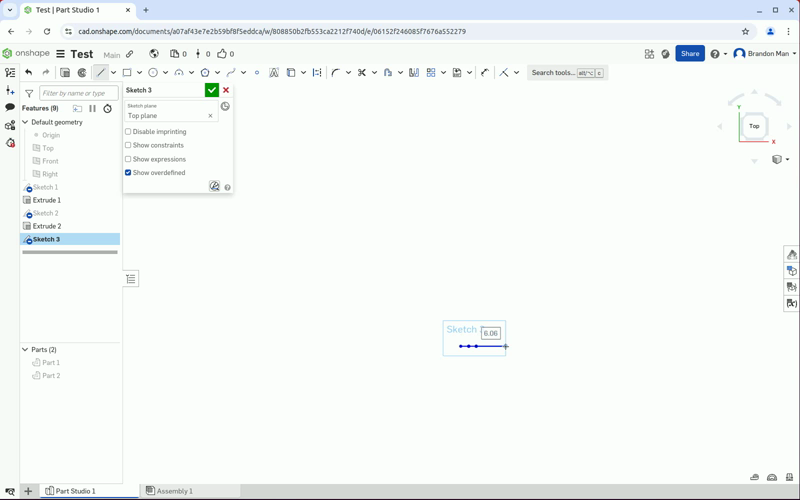
mouse_move(535, 346)
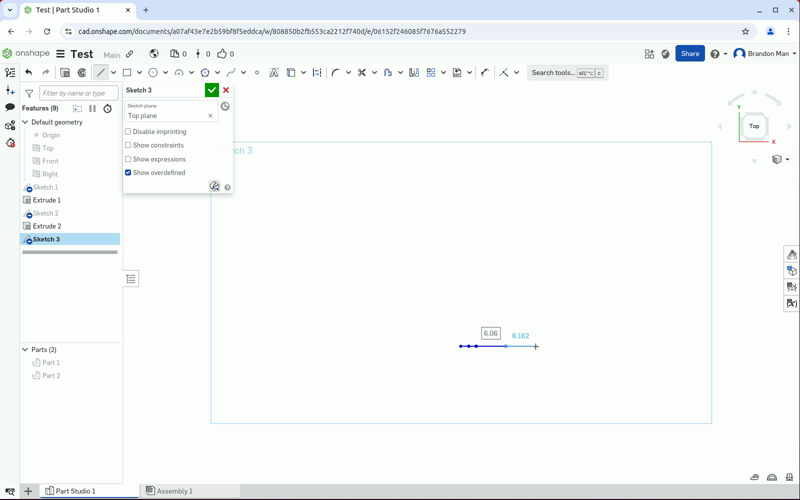
mouse_move(513, 346)
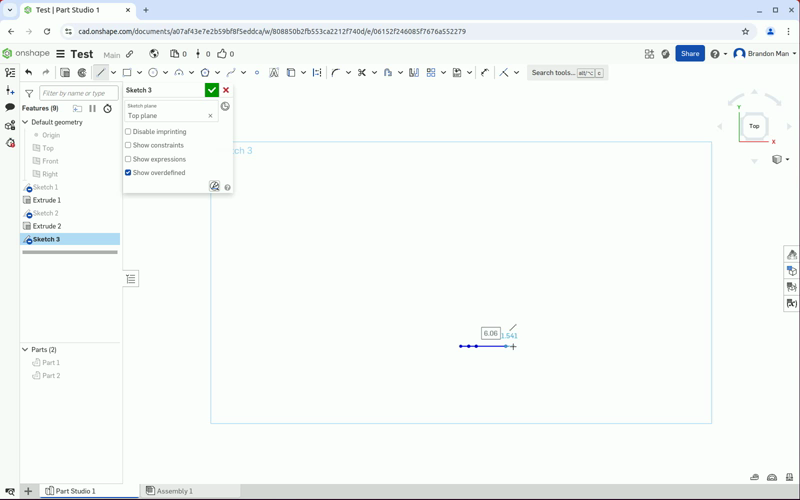
click(513, 346)
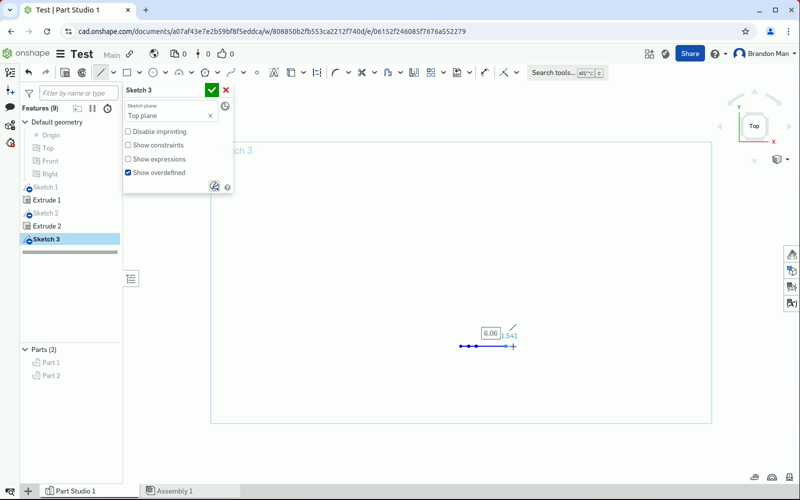
key_up(shift)
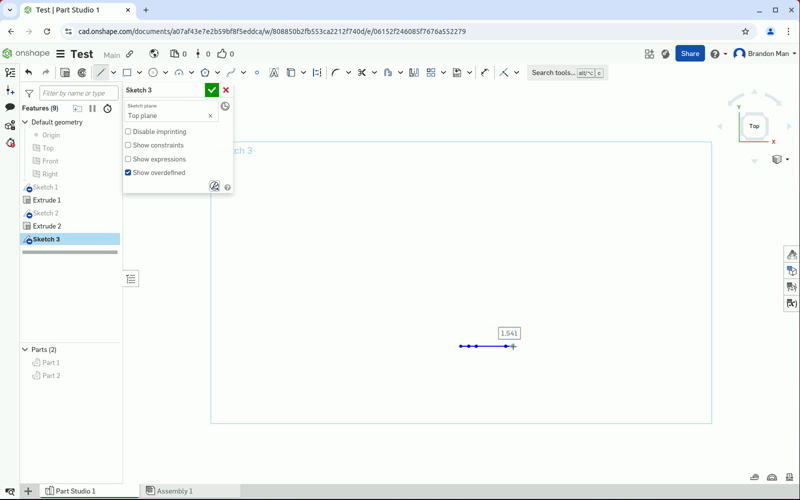
key_down(shift)
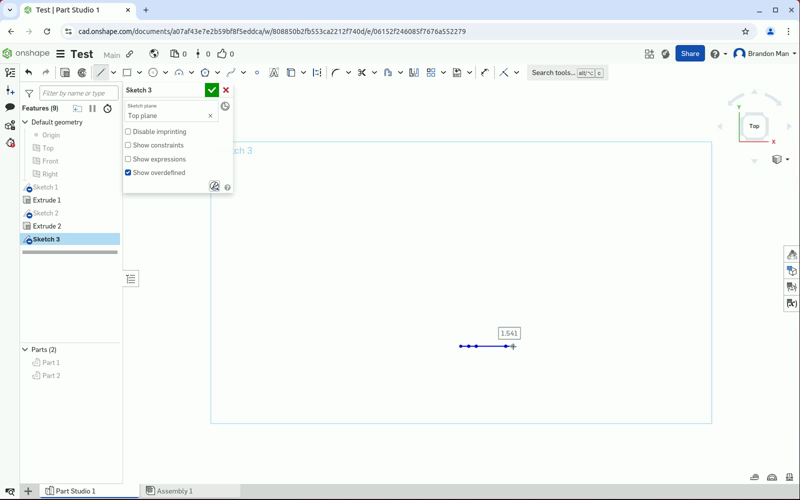
mouse_move(543, 346)
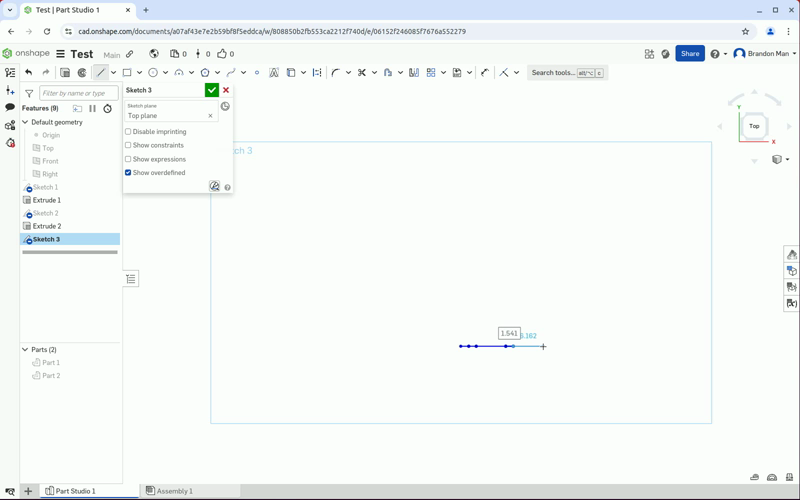
mouse_move(524, 346)
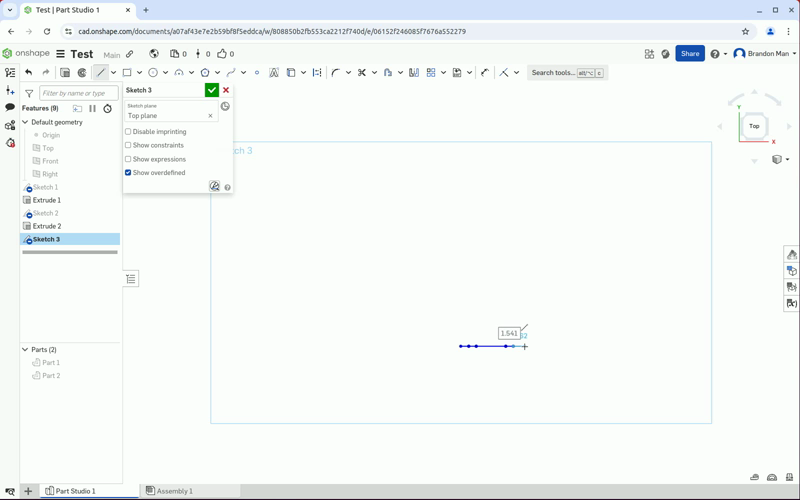
click(524, 346)
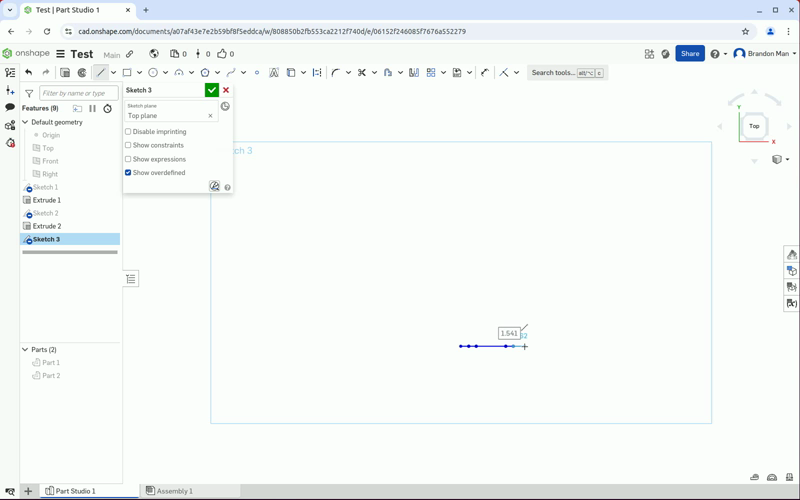
key_up(shift)
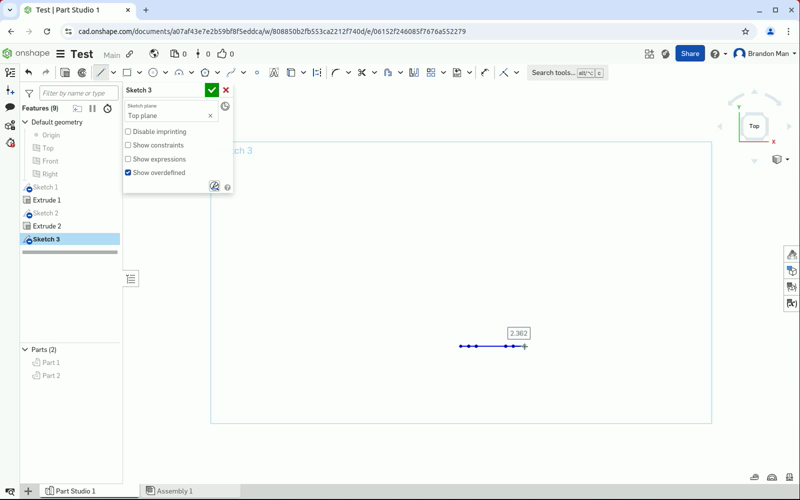
key_down(shift)
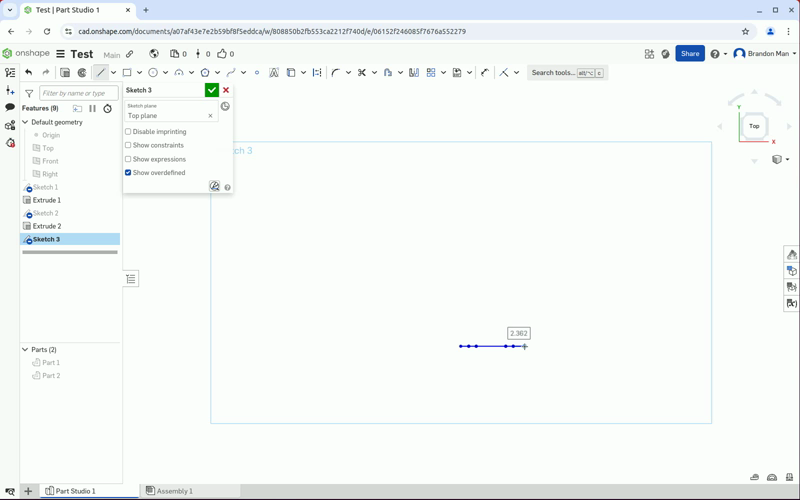
mouse_move(524, 282)
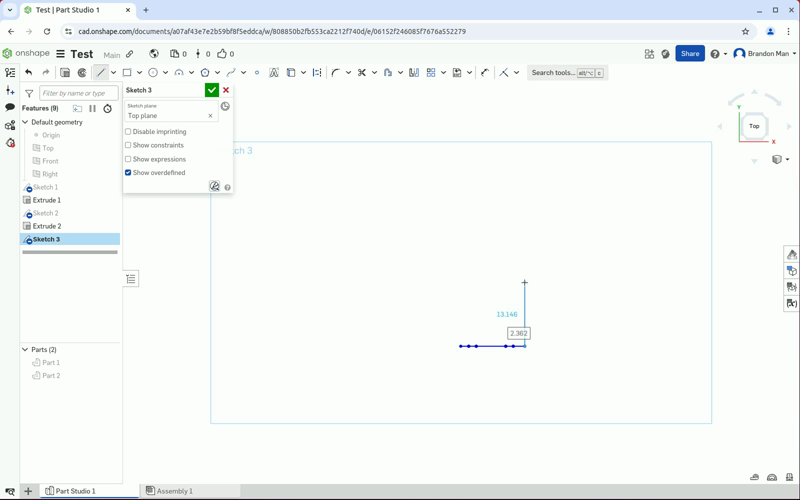
click(524, 282)
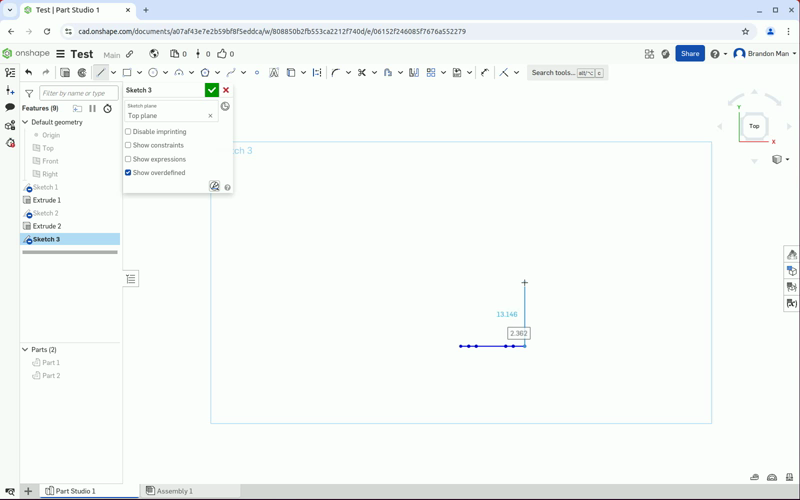
key_up(shift)
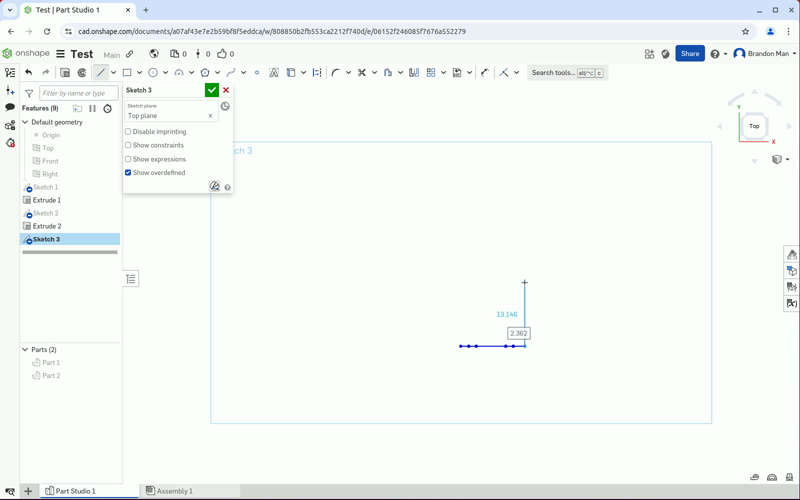
key_down(shift)
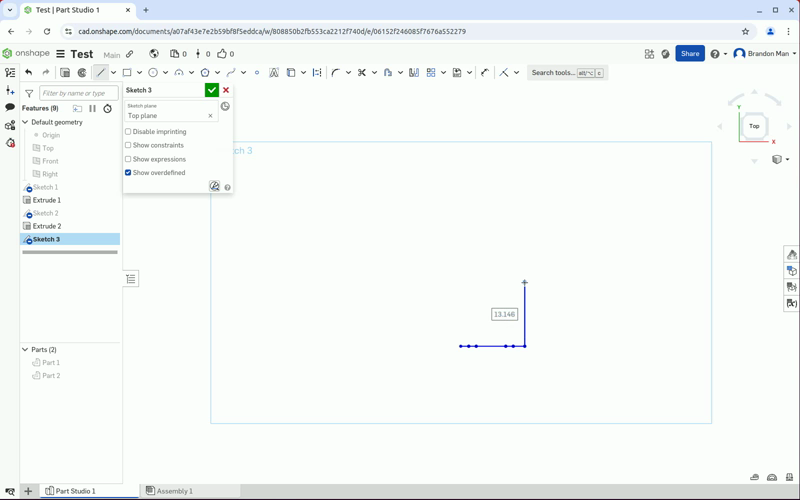
mouse_move(460, 282)
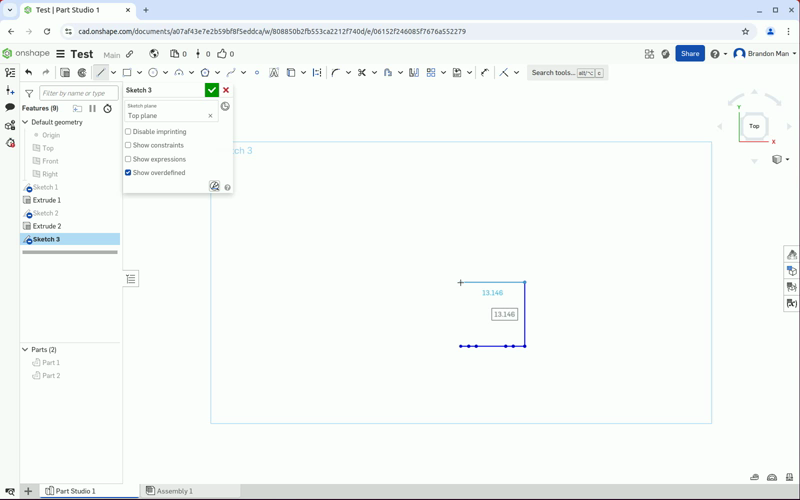
click(460, 282)
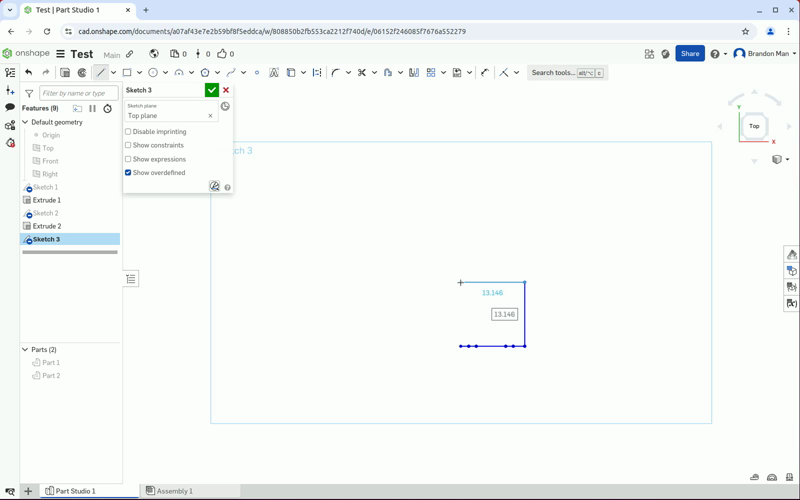
key_up(shift)
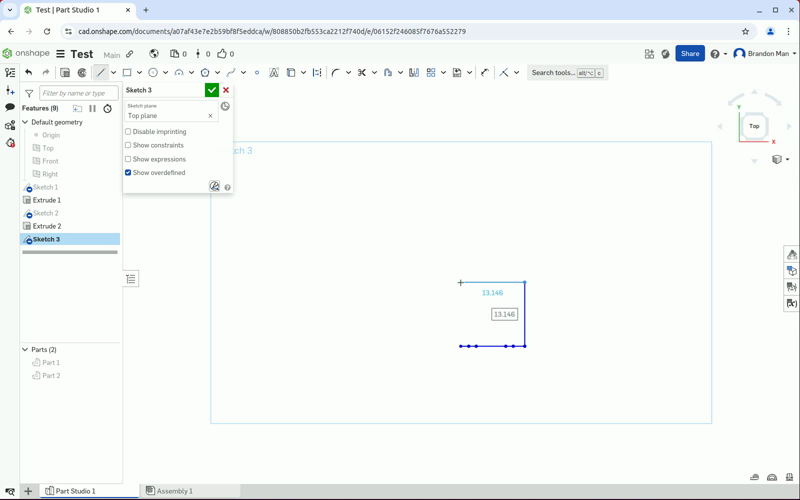
key_down(shift)
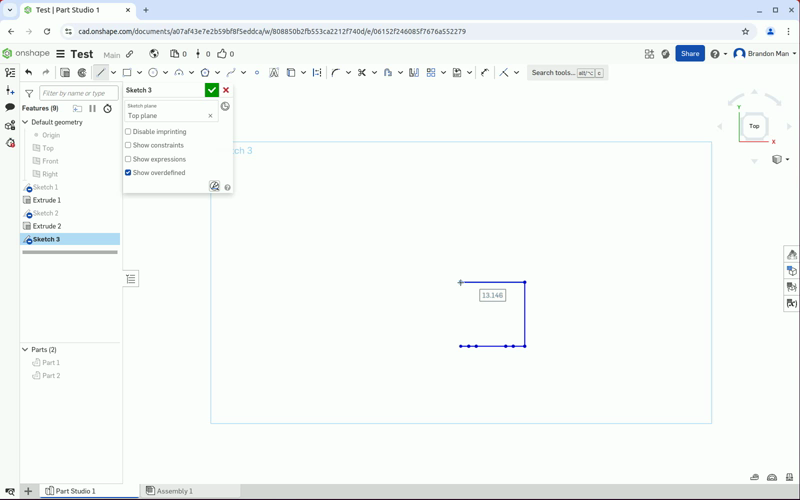
mouse_move(460, 346)
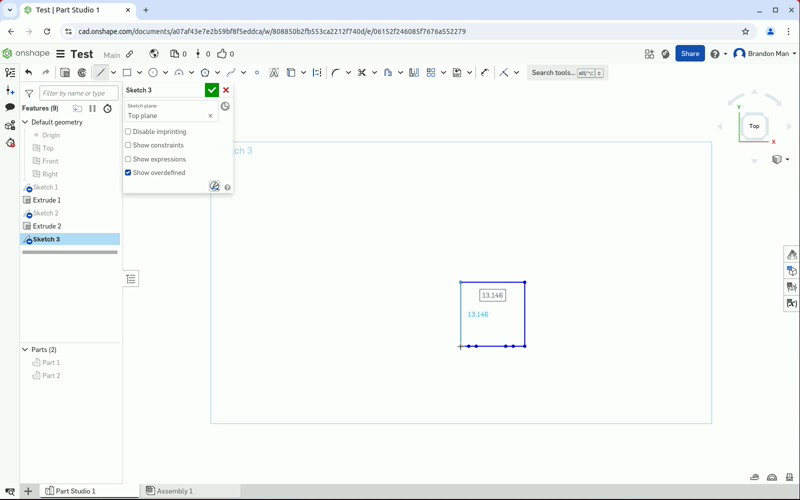
key_up(shift)
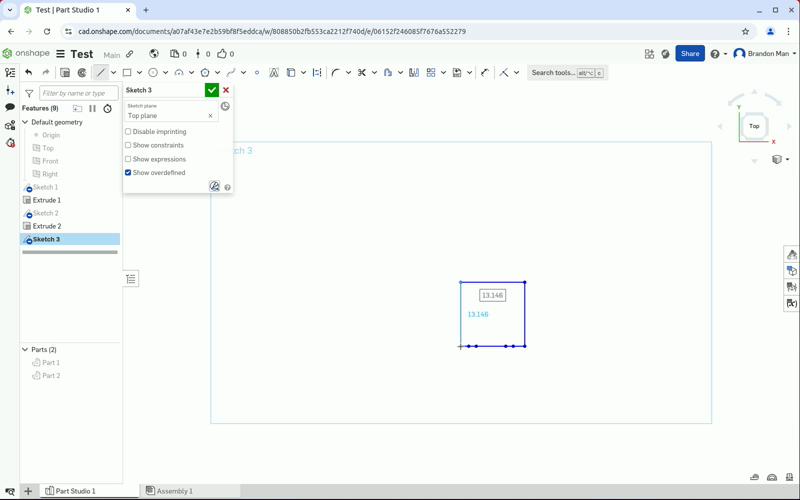
click(460, 346)
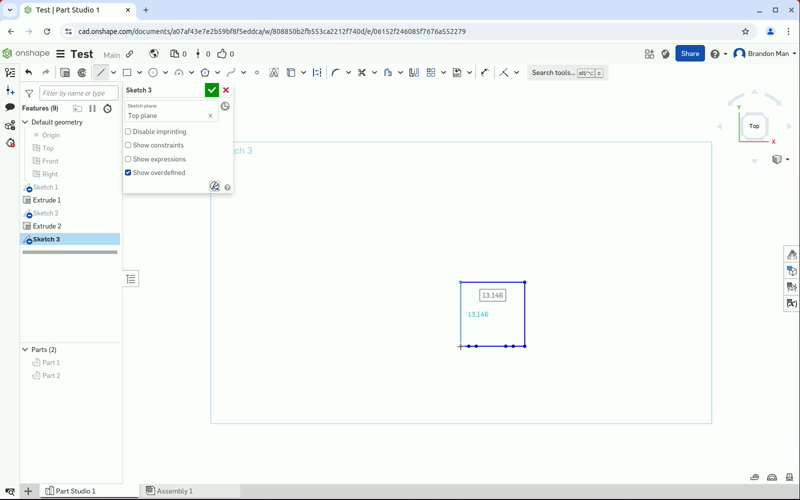
key(esc)
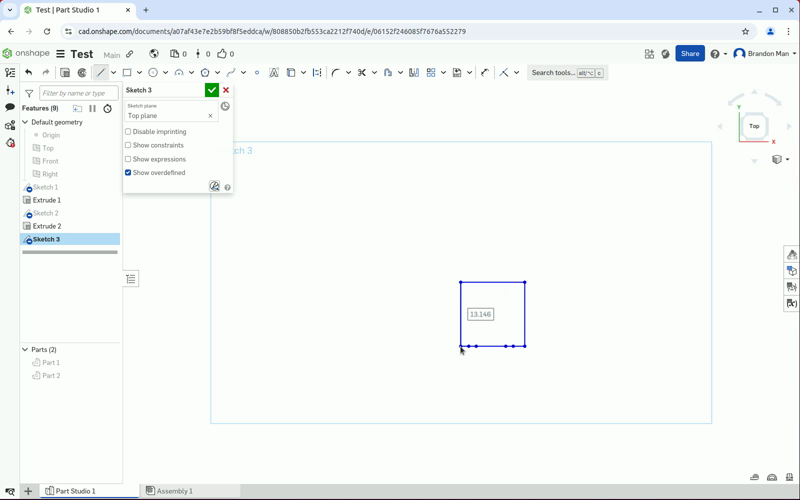
mouse_move(489, 293)
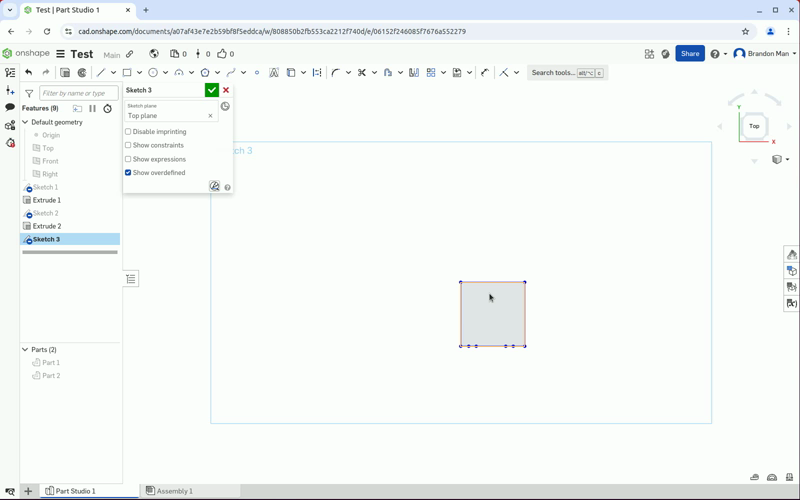
click(489, 293)
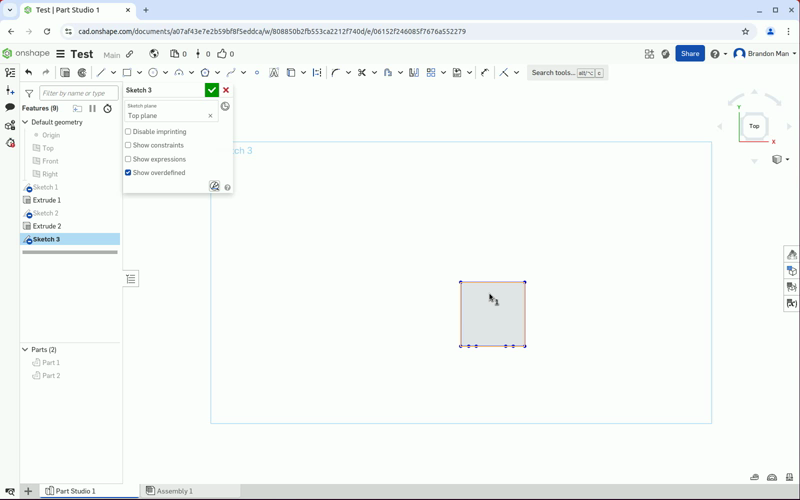
mouse_move(73, 352)
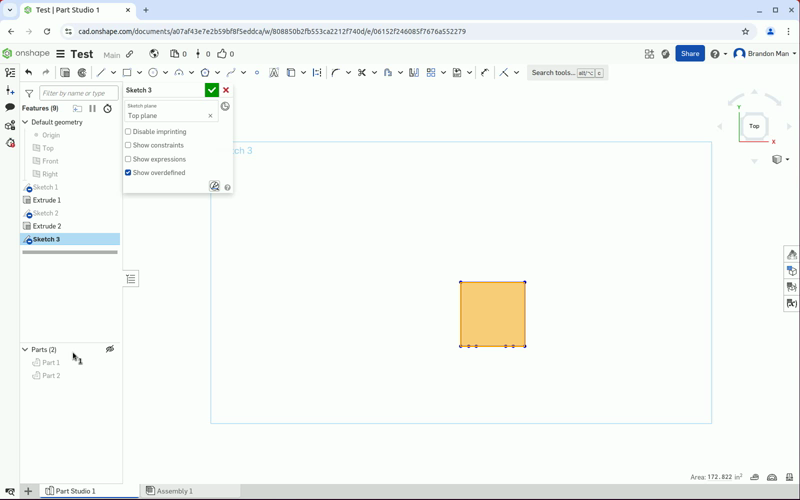
key(shift+y)
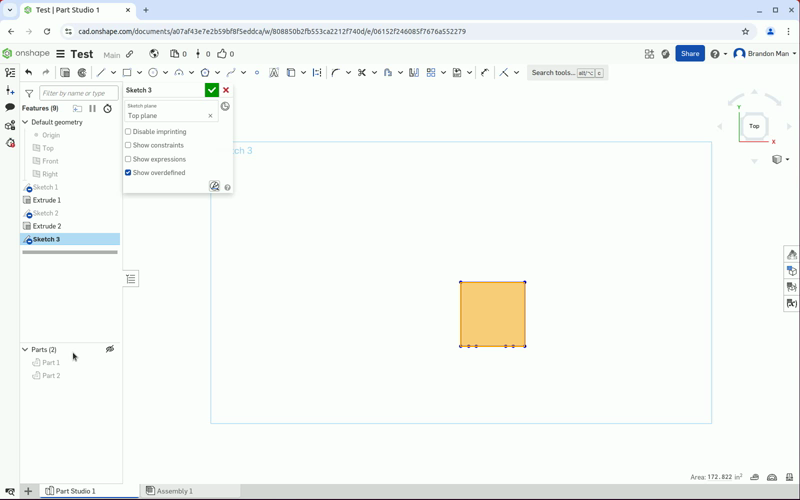
key(shift+e)
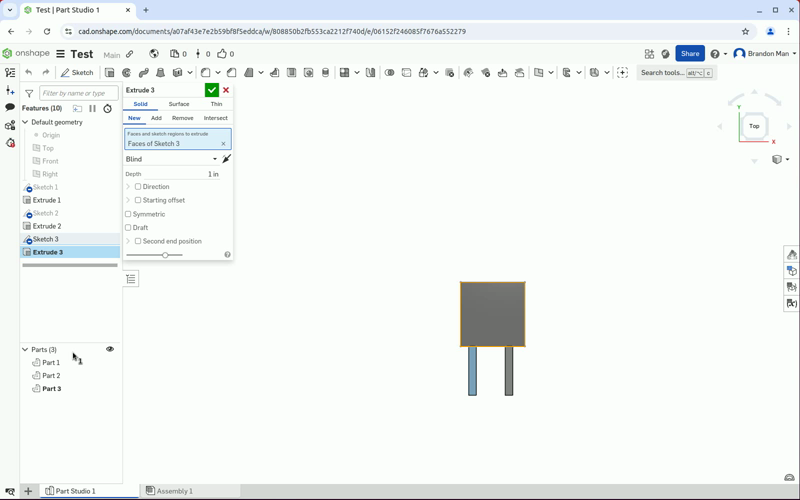
mouse_move(143, 106)
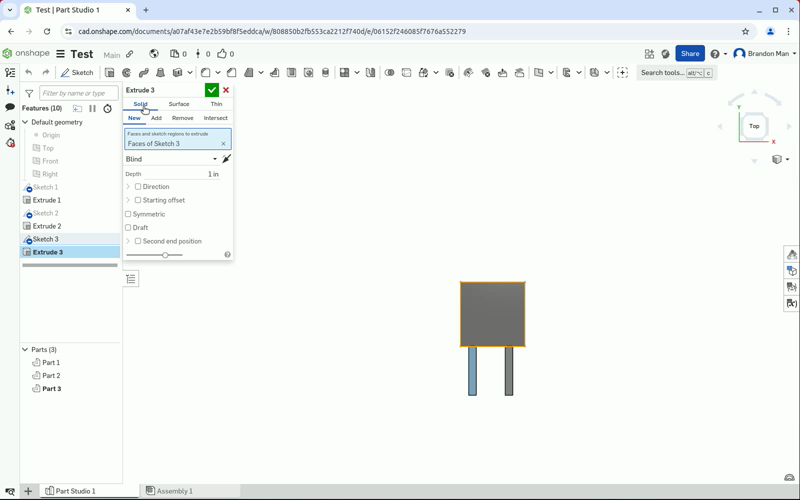
click(143, 106)
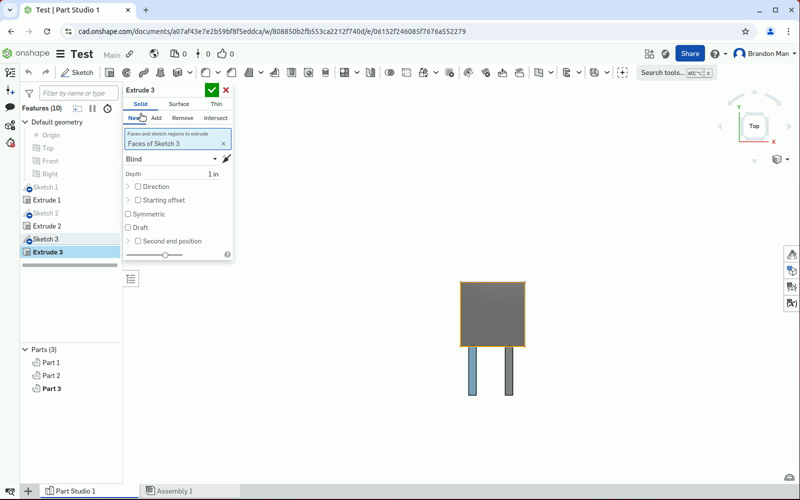
mouse_move(137, 120)
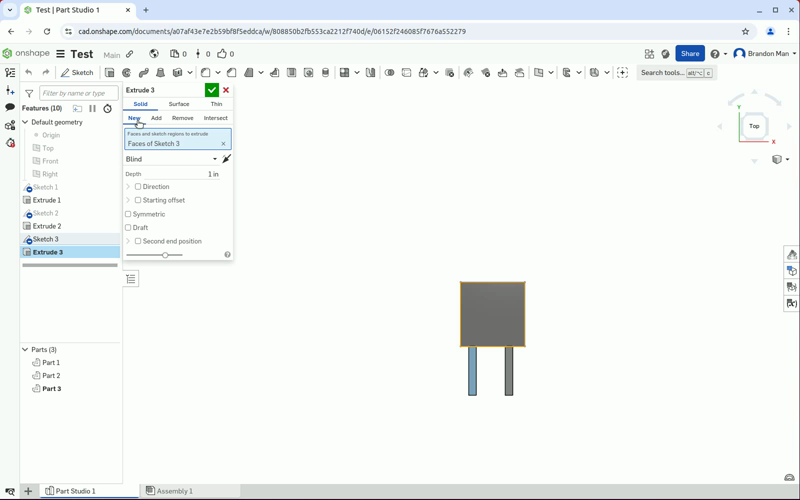
click(137, 120)
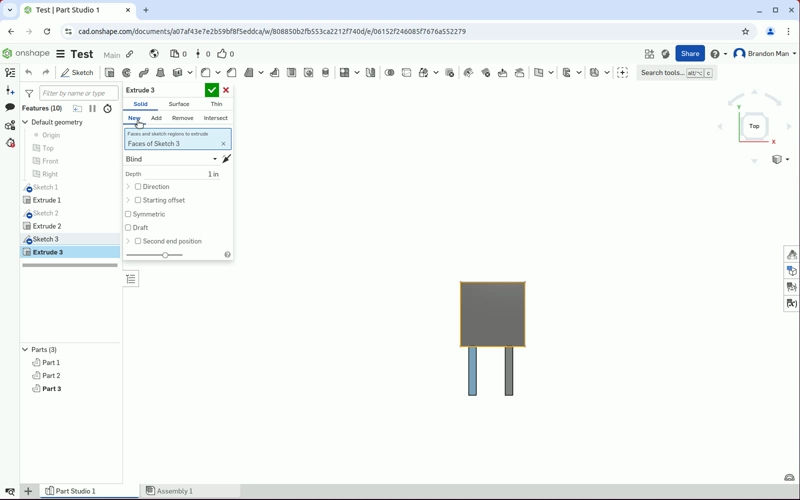
key(tab, 4)
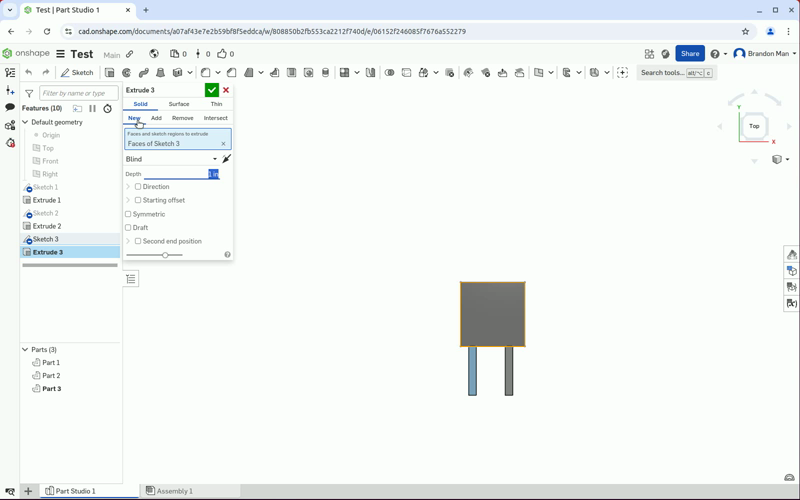
text(6.981)
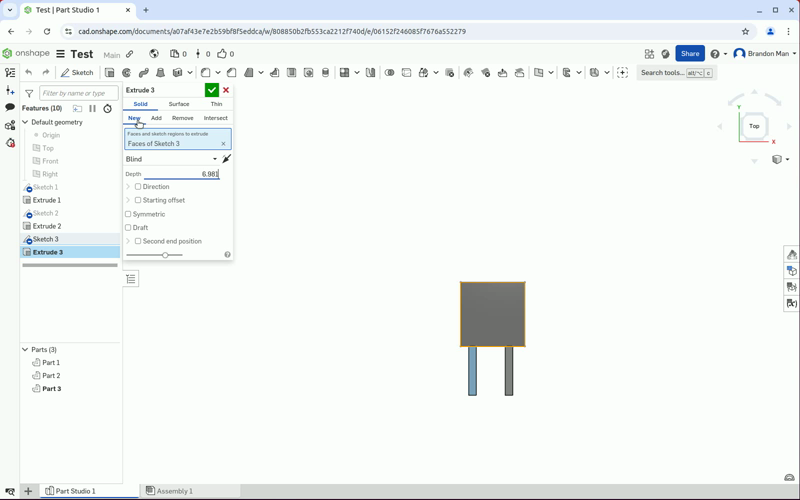
key(enter)
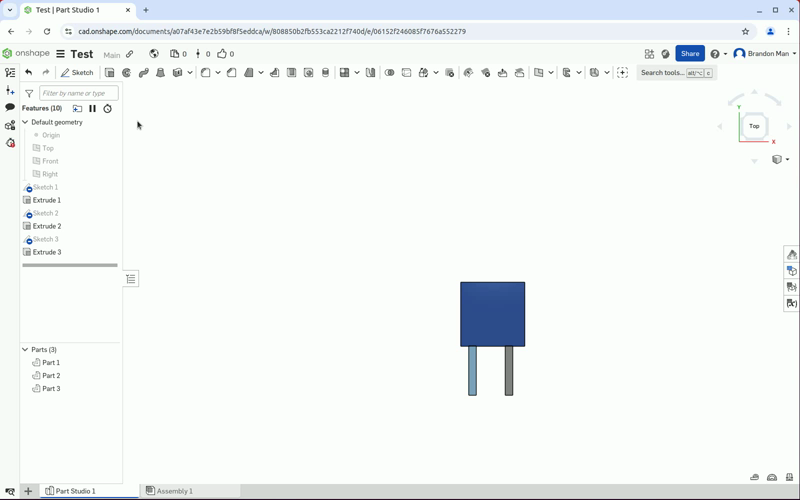
key(shift+h)
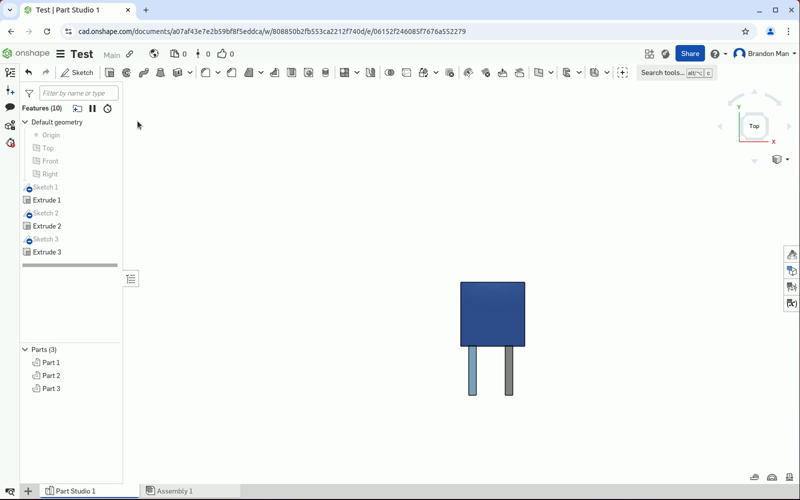
key(shift+h)
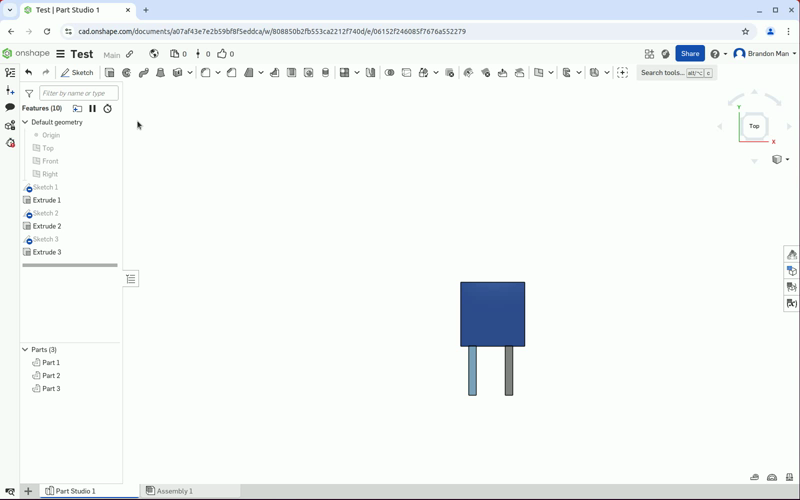
mouse_move(73, 189)
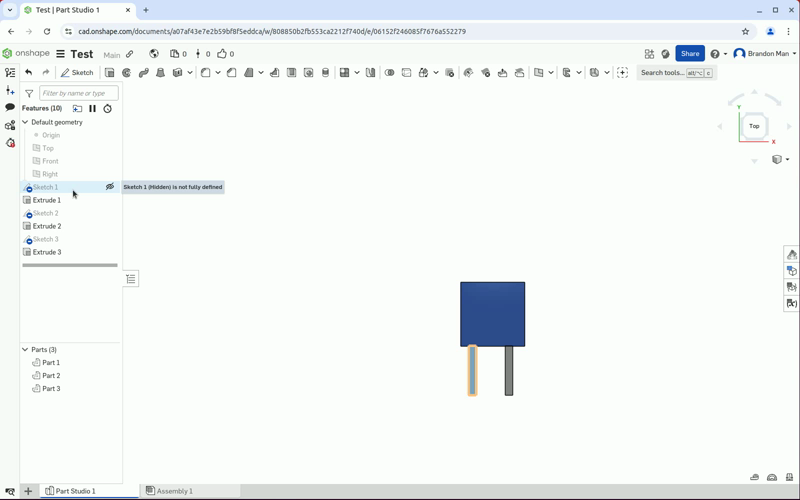
click(73, 189)
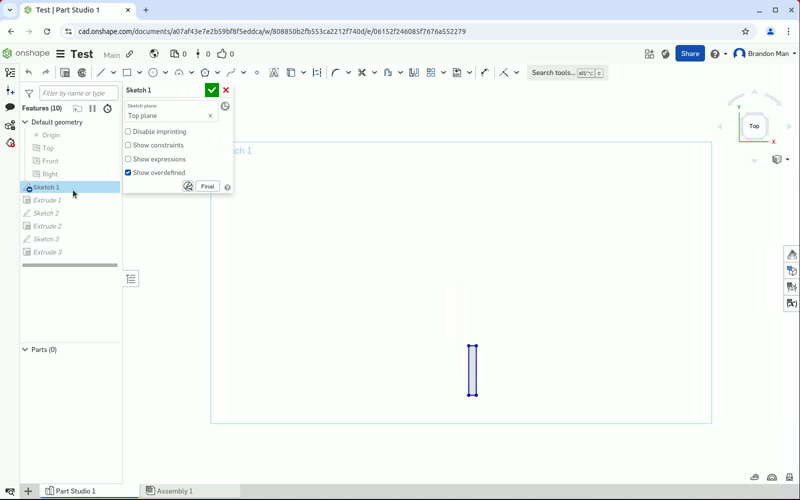
mouse_move(229, 92)
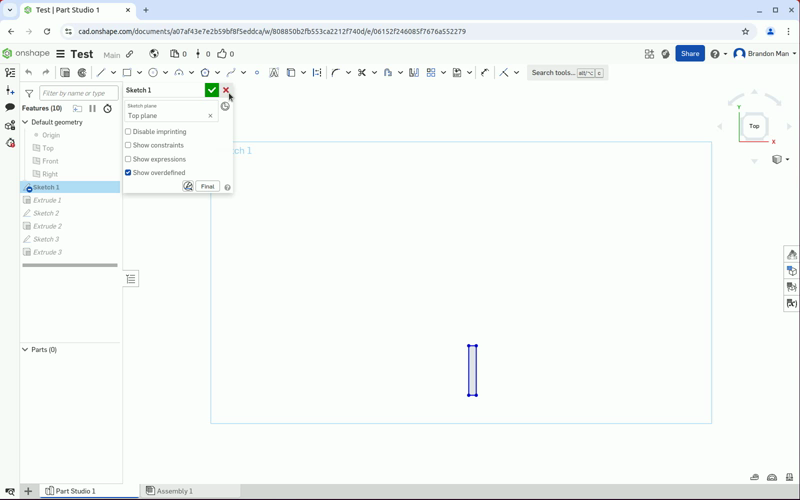
click(229, 92)
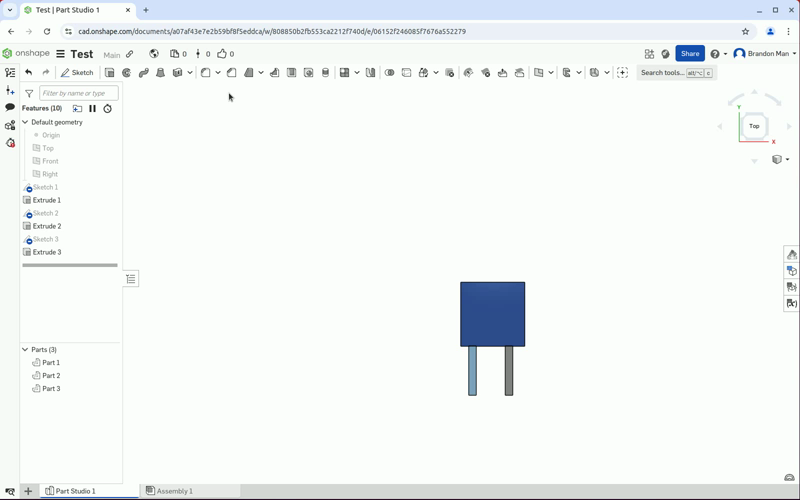
mouse_move(73, 352)
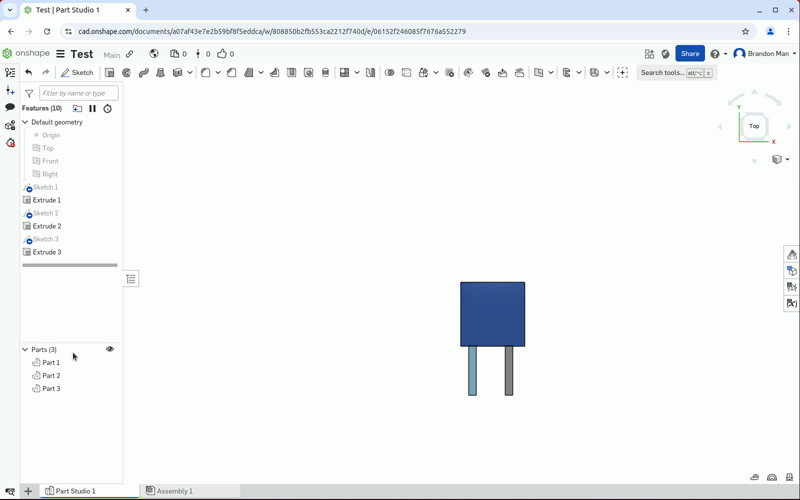
key(y)
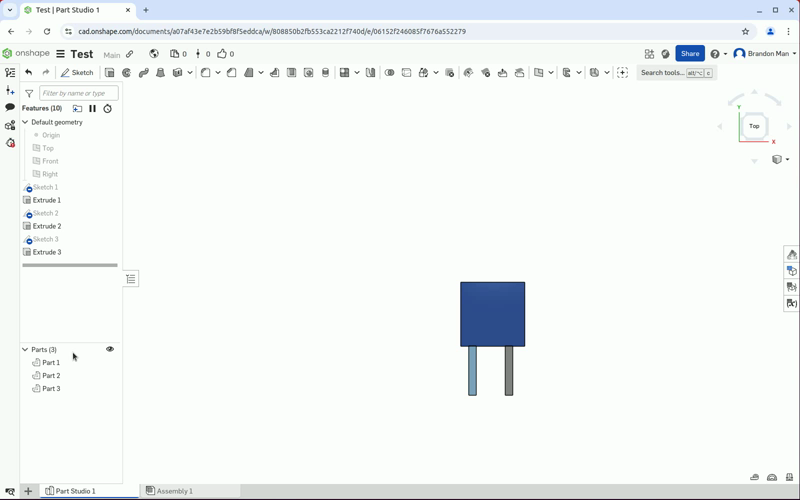
key(shift+p)
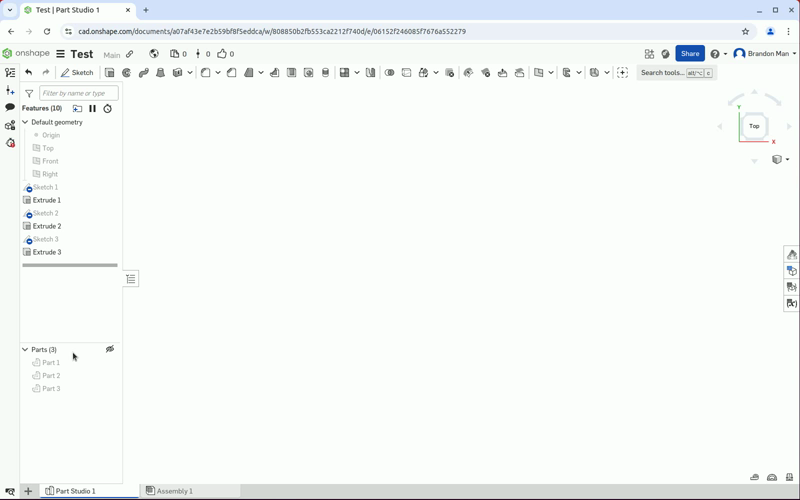
key(space)
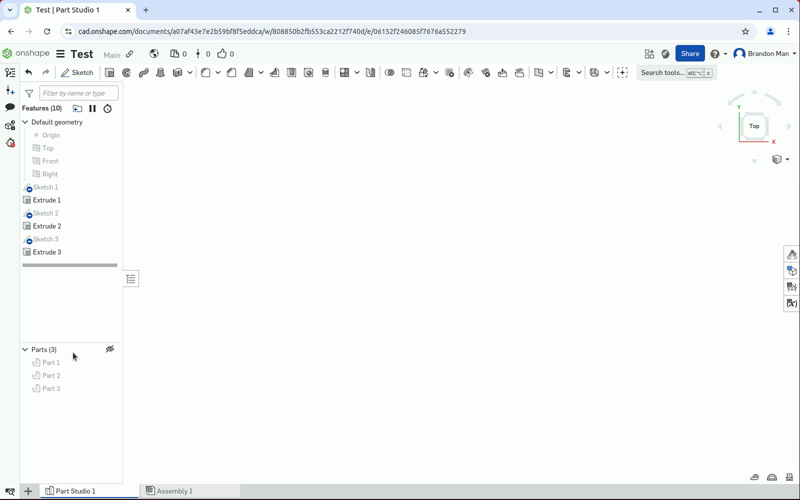
key_down(shift)
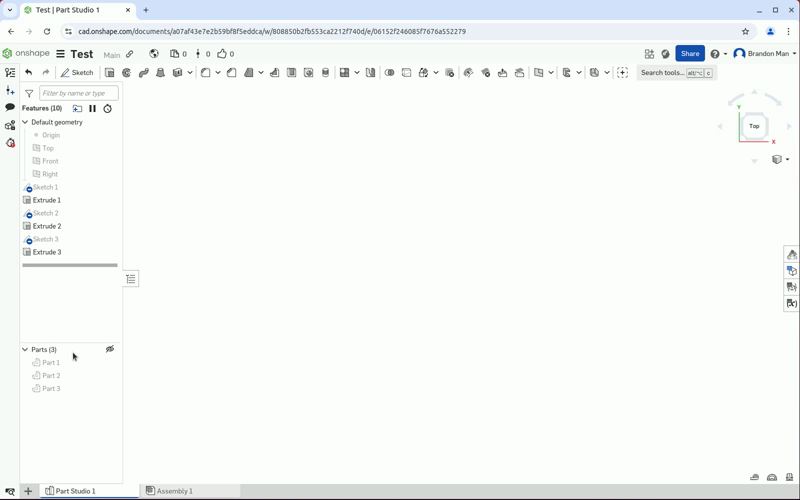
key(up)
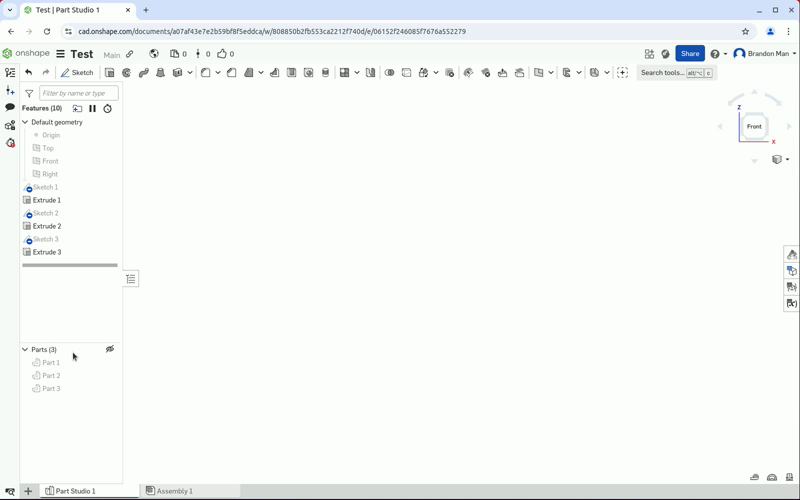
key_up(shift)
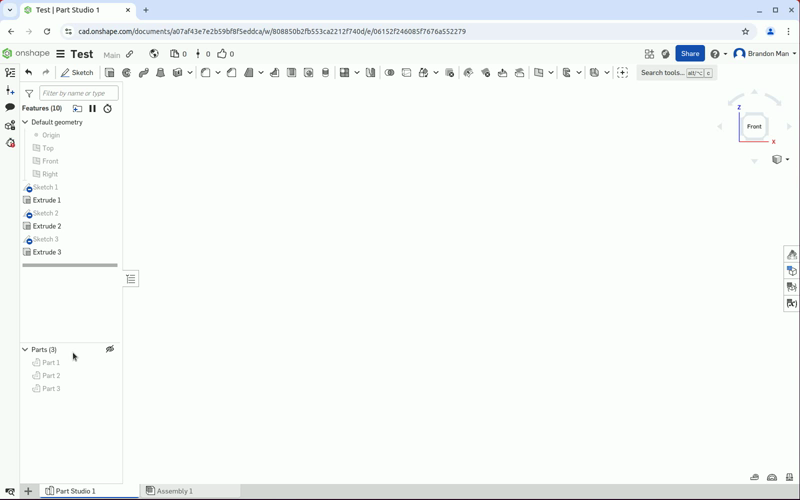
key(space)
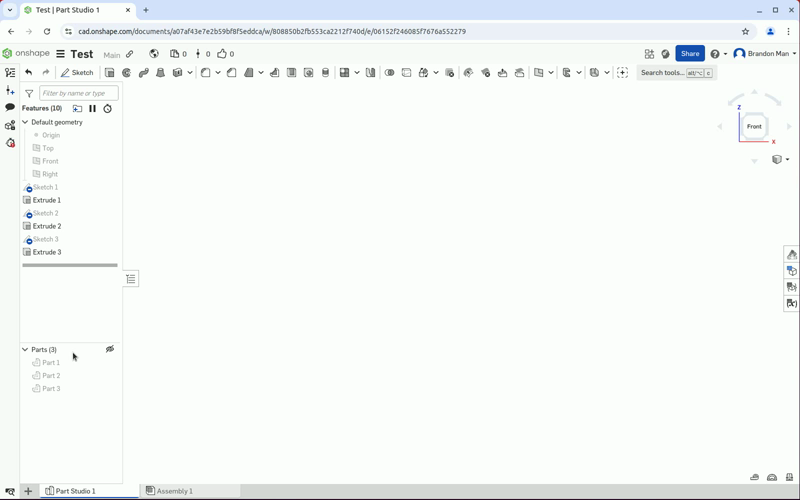
key_down(shift)
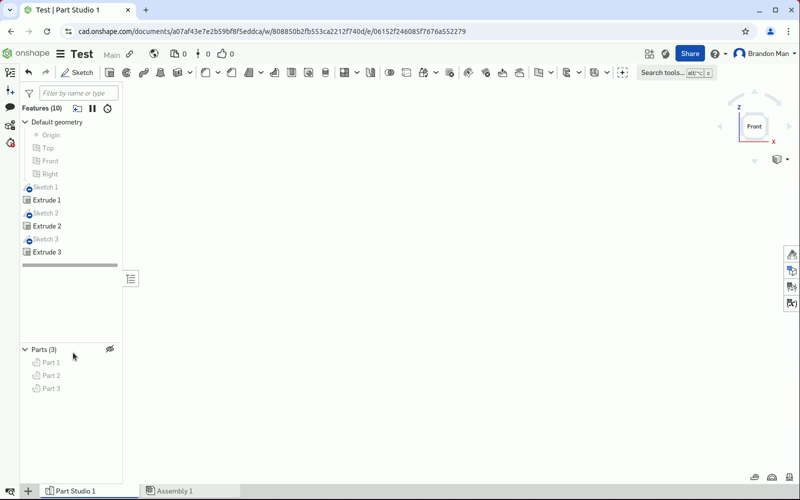
key(left)
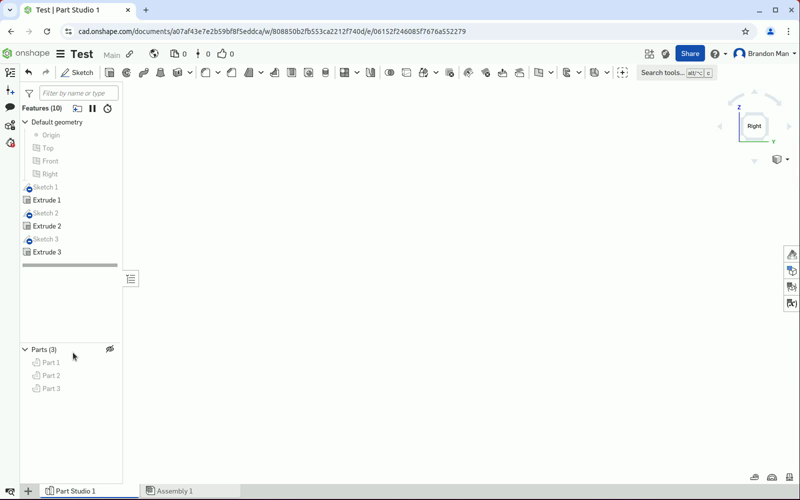
key_up(shift)
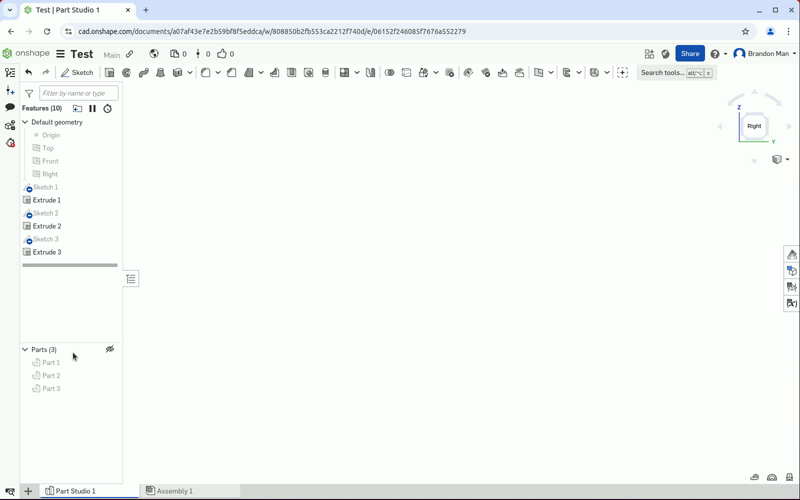
mouse_move(73, 352)
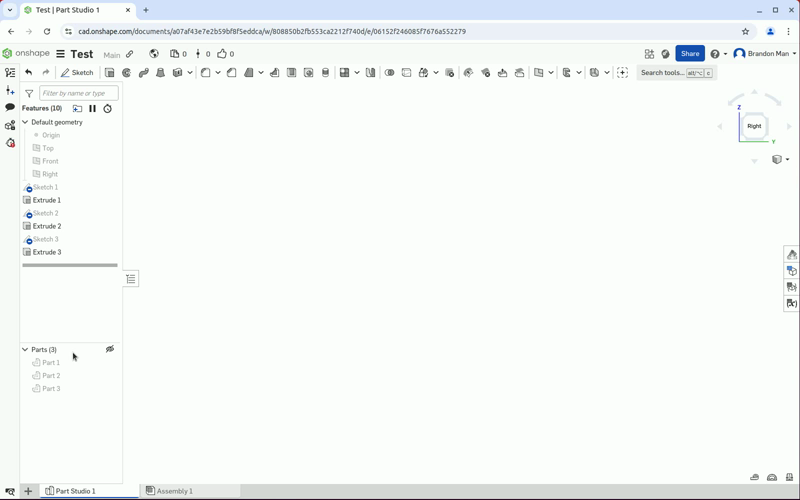
key(shift+y)
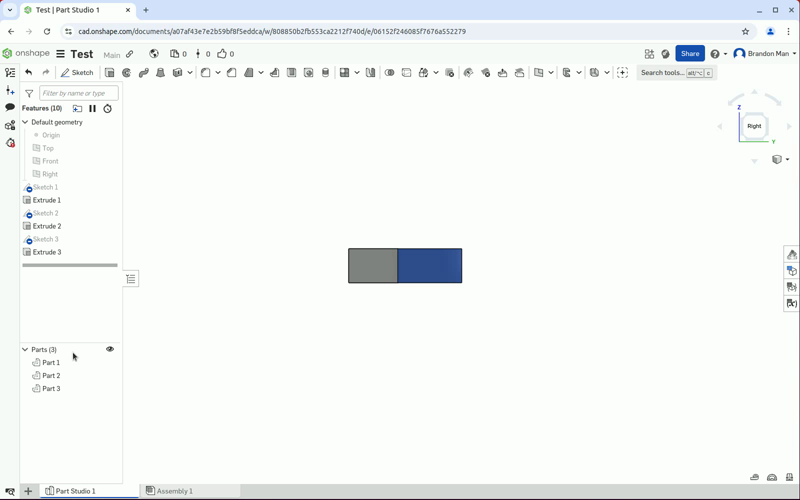
mouse_move(541, 75)
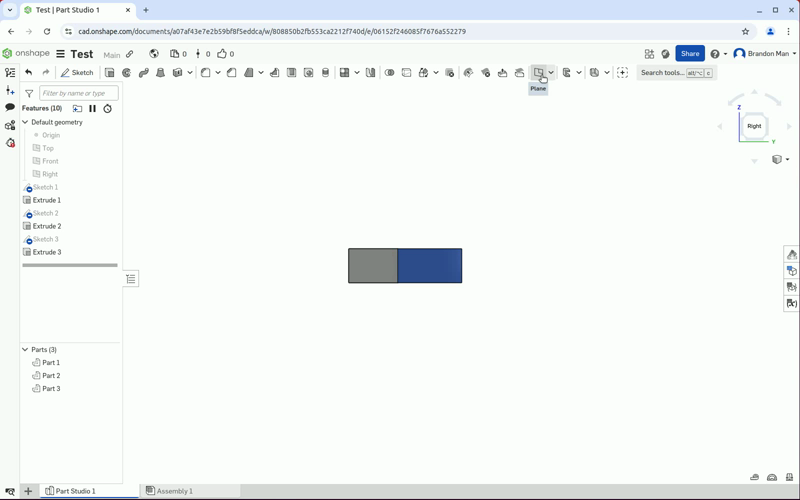
click(541, 75)
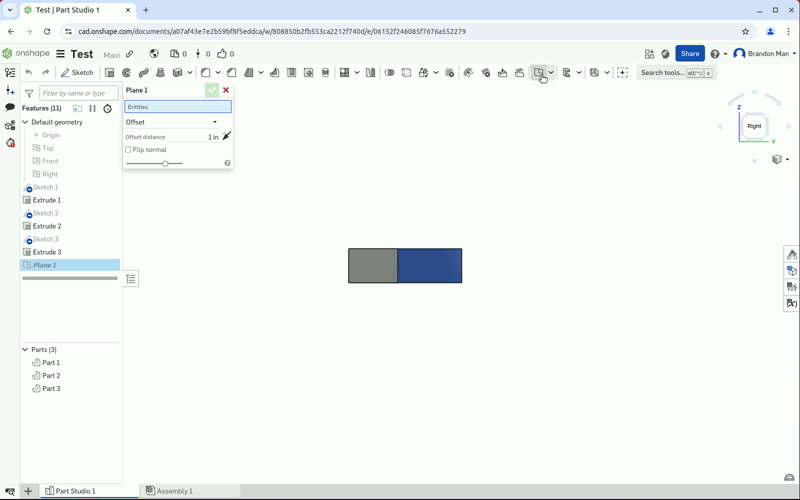
mouse_move(73, 176)
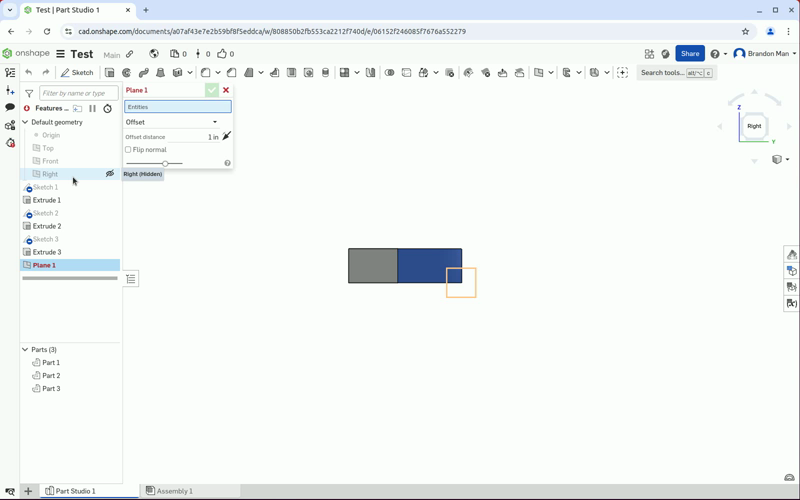
click(73, 176)
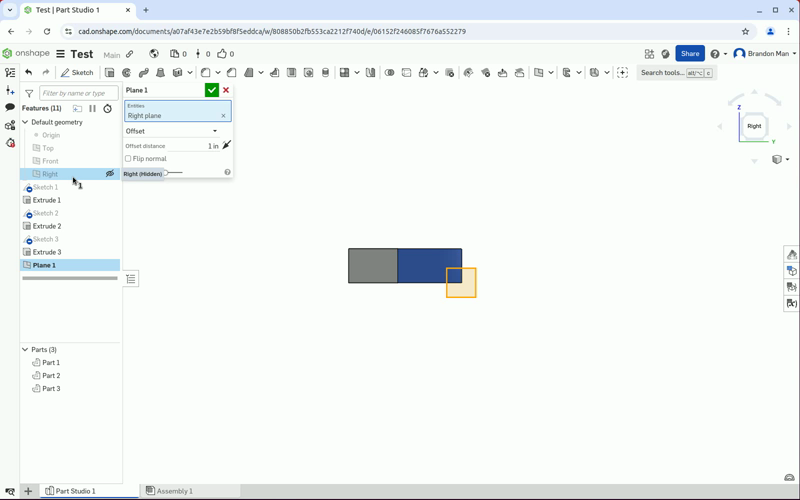
key(tab, 2)
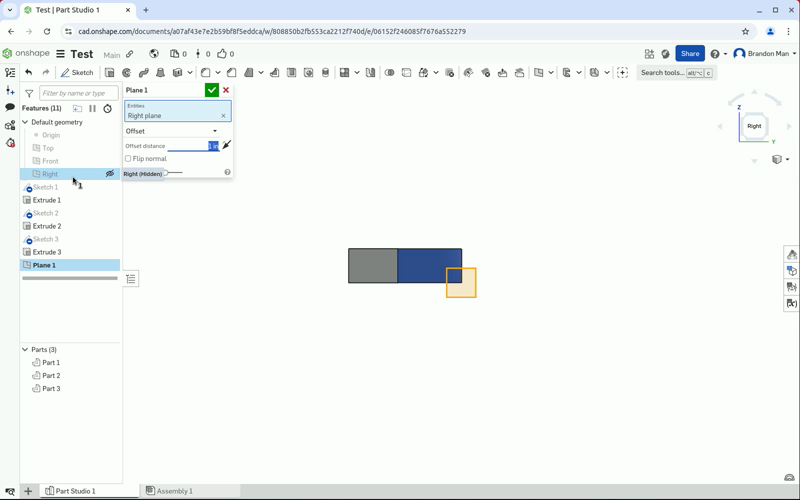
text(13.002)
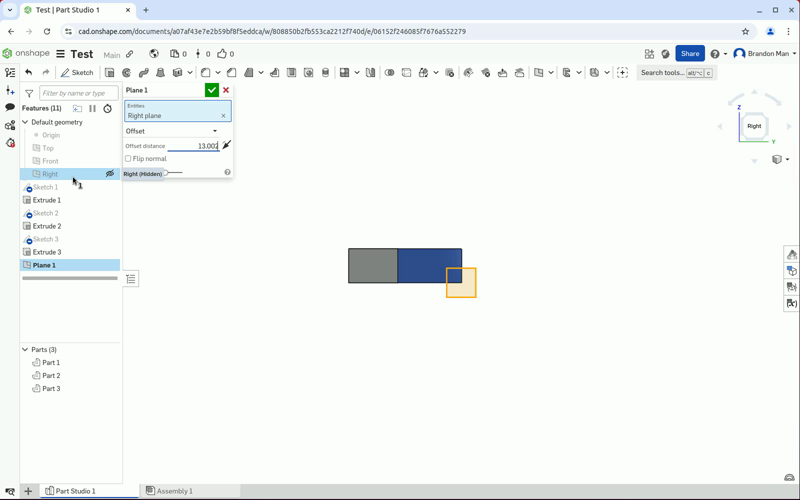
key(enter, 2)
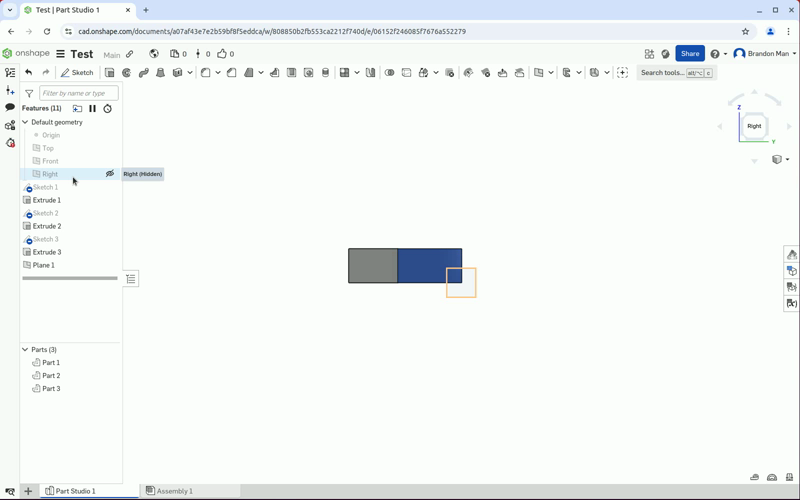
key(shift+s)
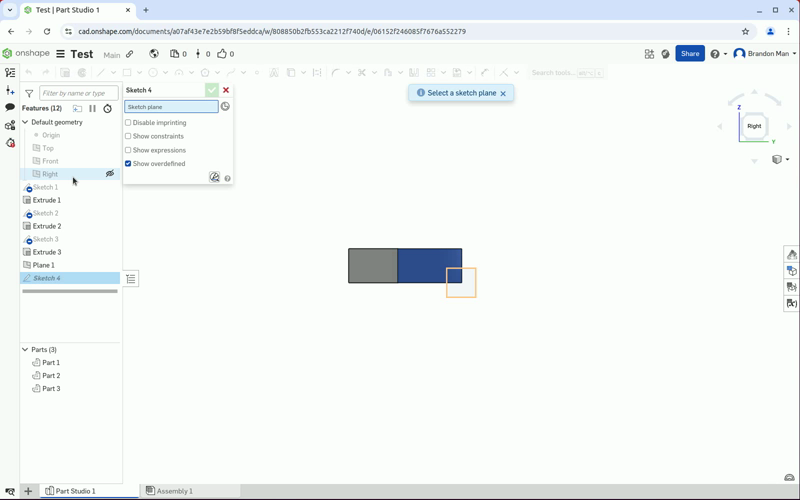
mouse_move(73, 267)
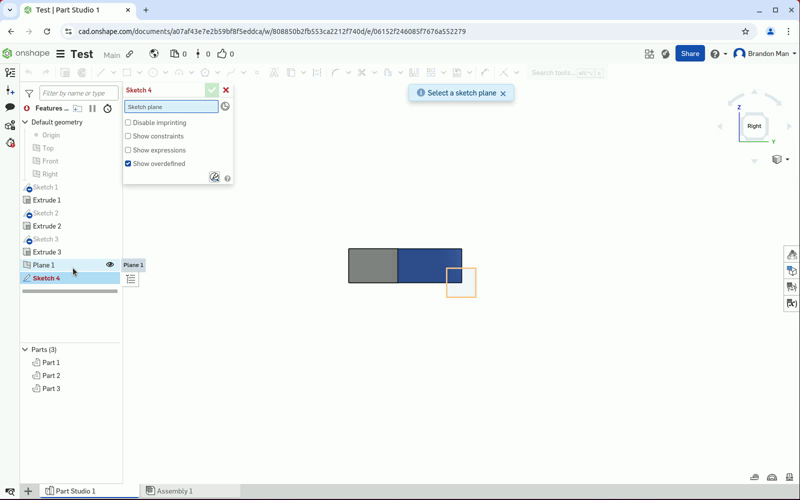
click(73, 267)
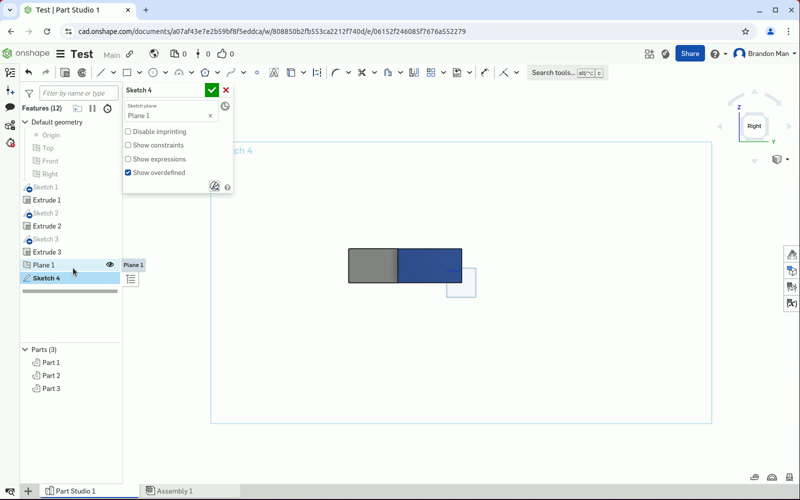
mouse_move(73, 352)
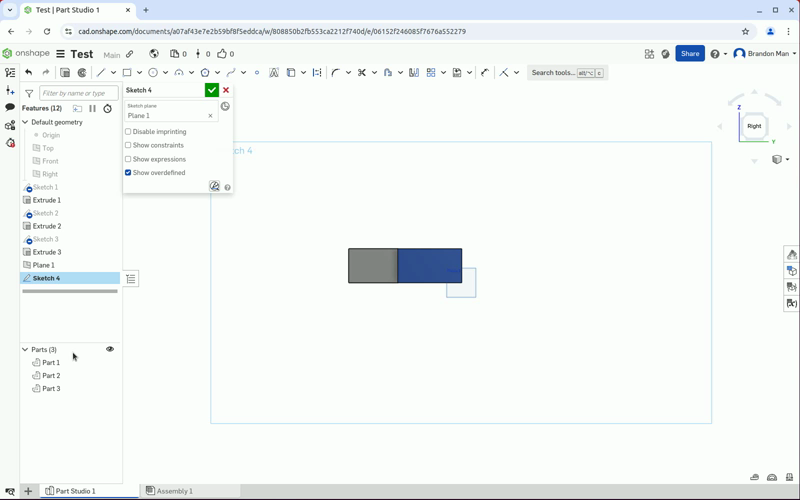
key(y)
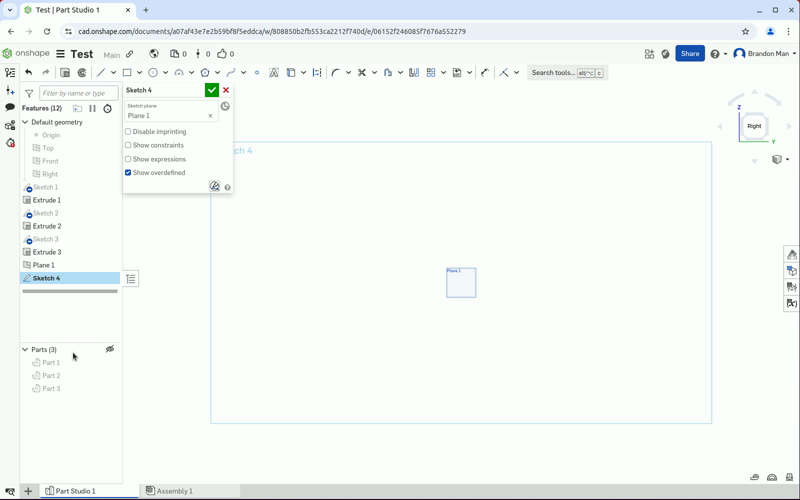
key(c)
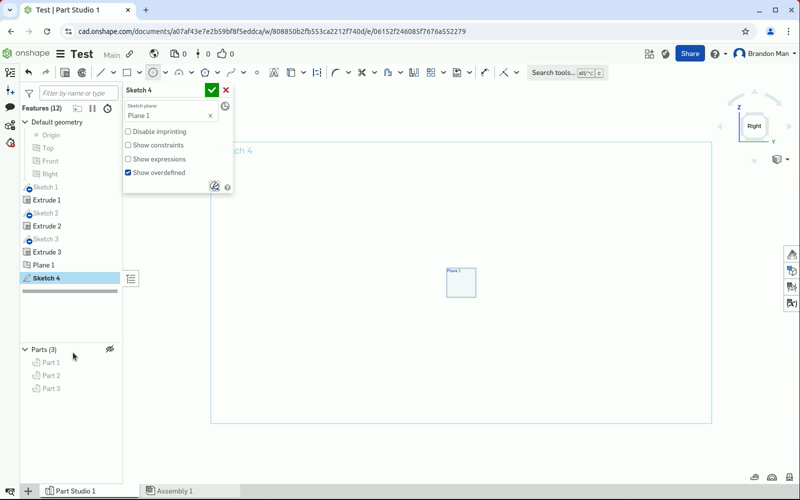
key_down(shift)
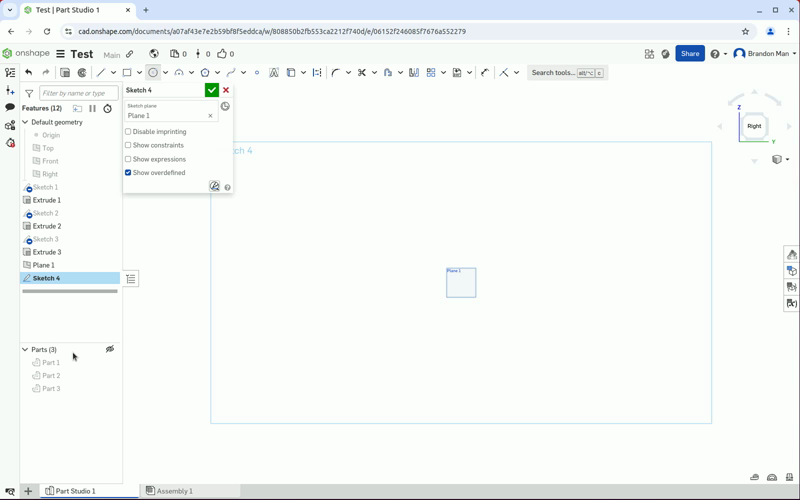
mouse_move(429, 265)
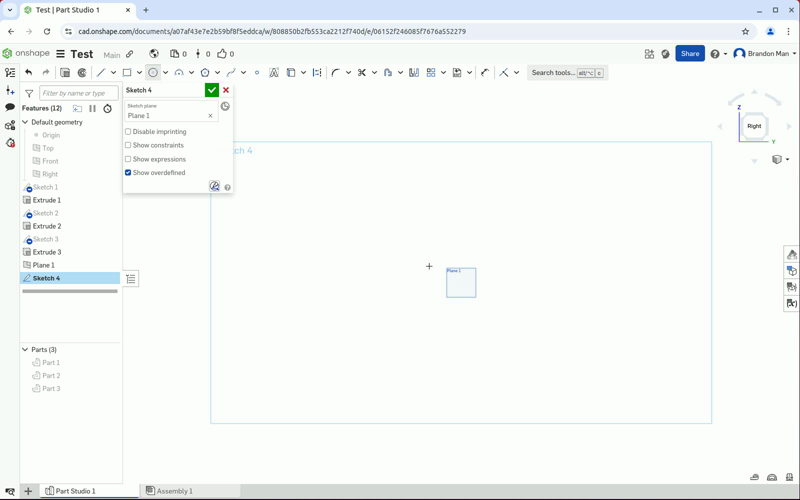
click(429, 265)
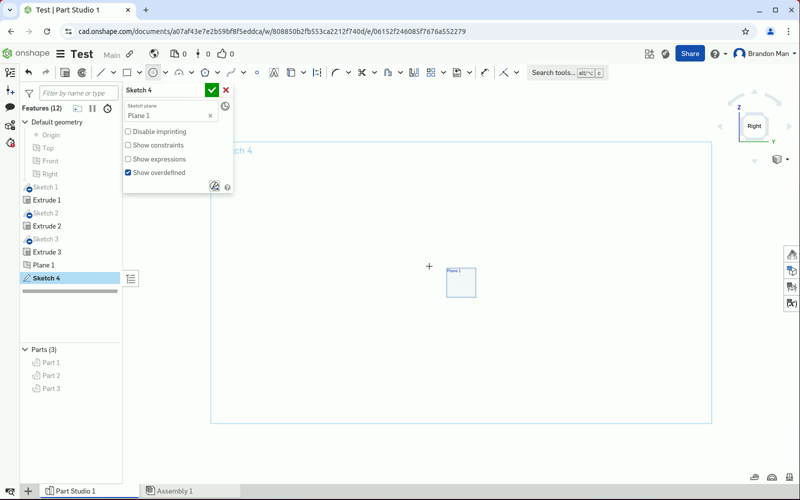
key_up(shift)
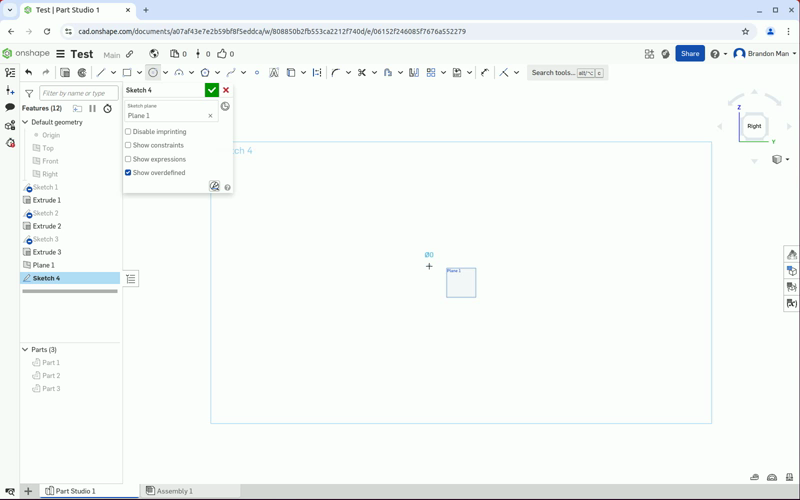
mouse_move(441, 265)
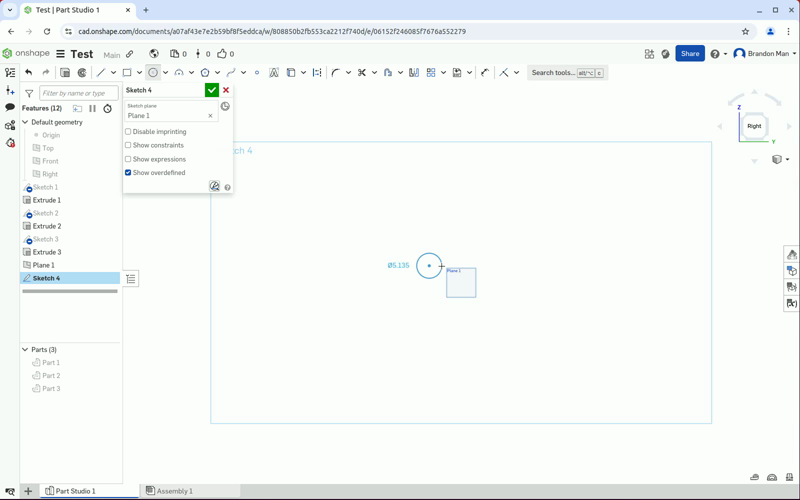
click(441, 265)
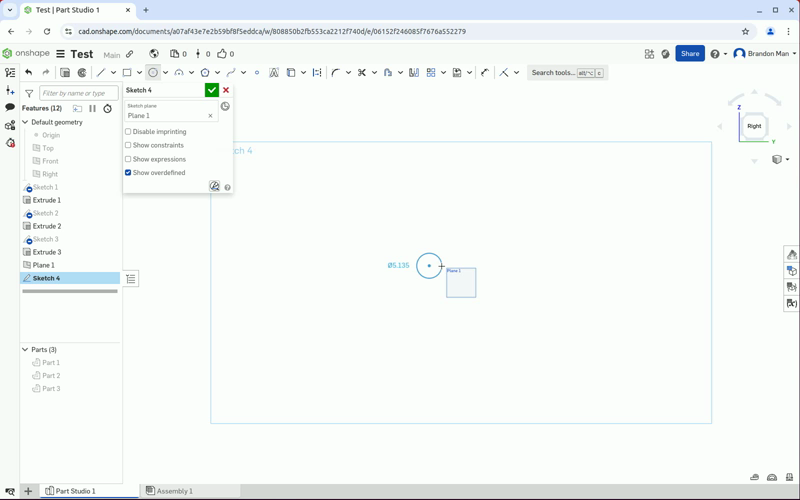
key(esc)
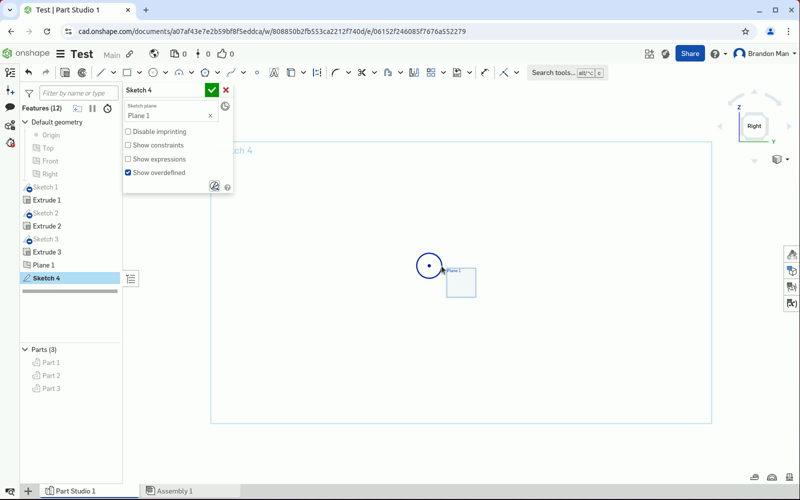
mouse_move(429, 256)
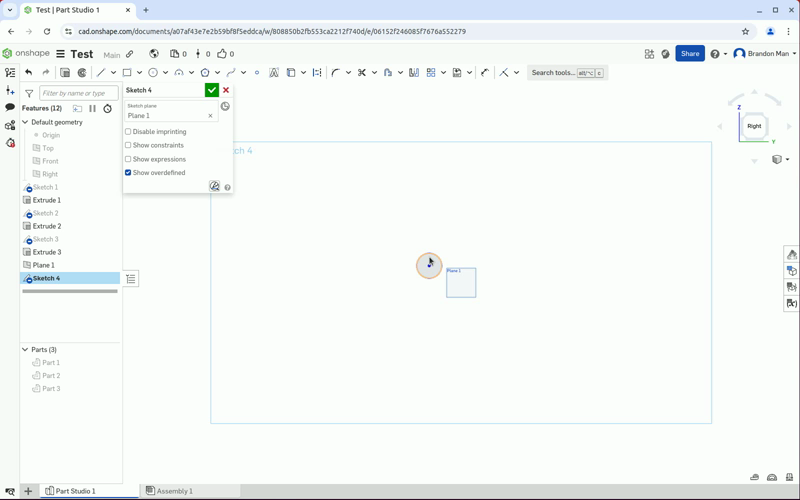
scroll(6)
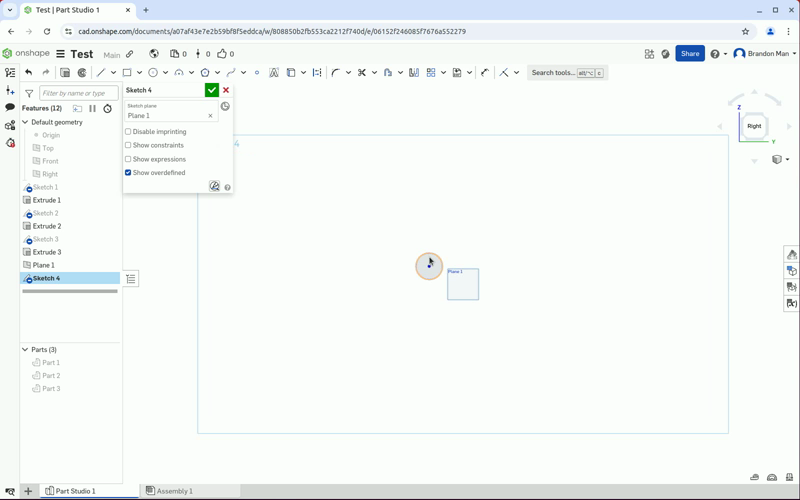
scroll(6)
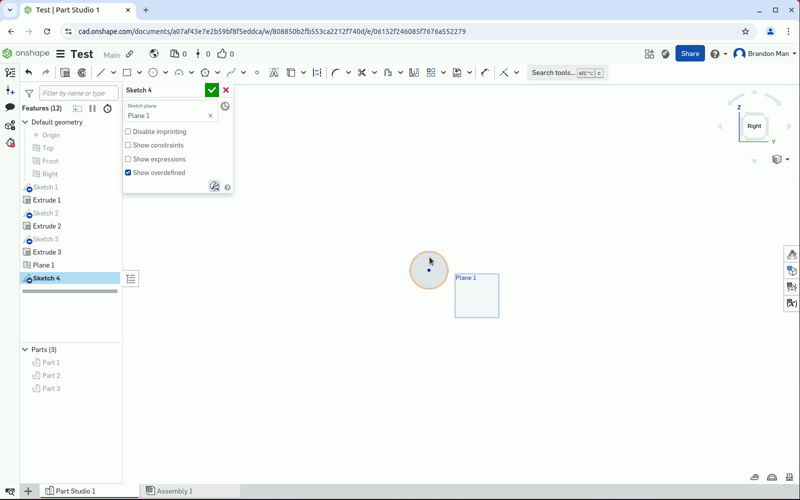
scroll(6)
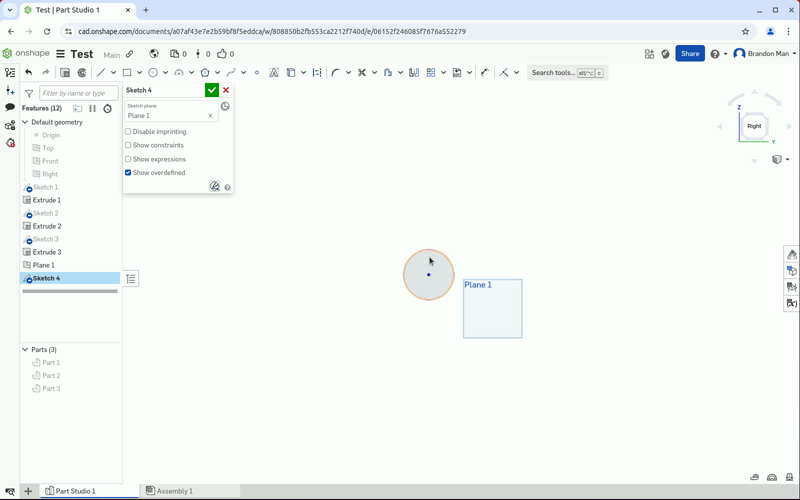
scroll(6)
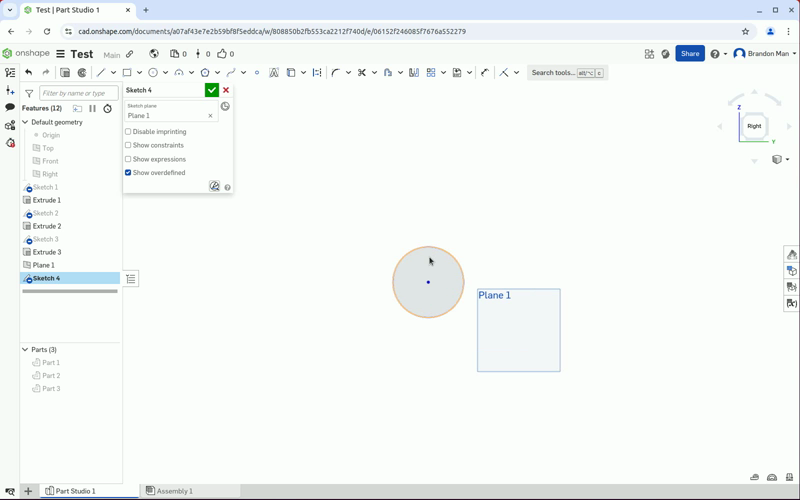
scroll(6)
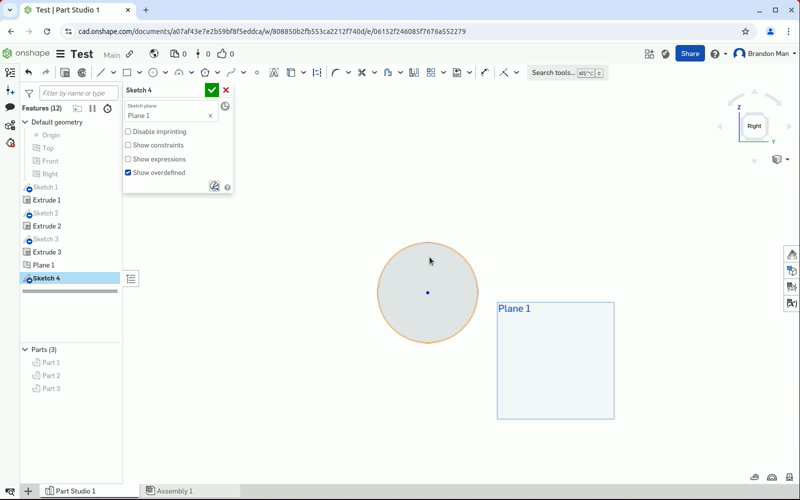
scroll(6)
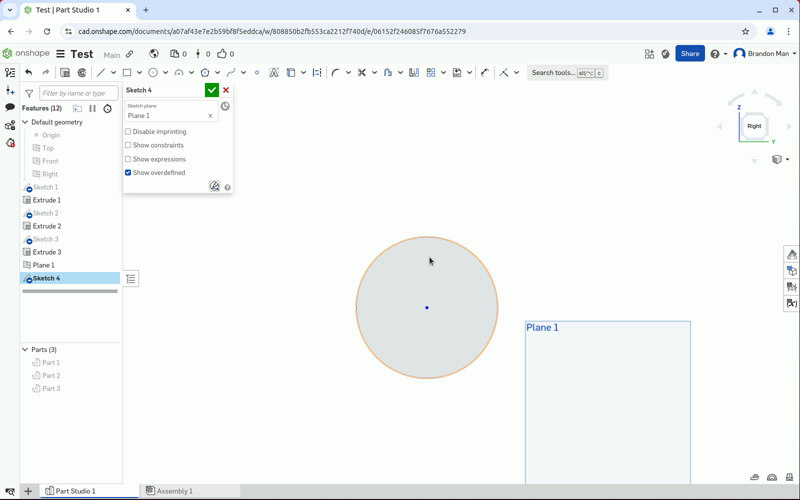
scroll(6)
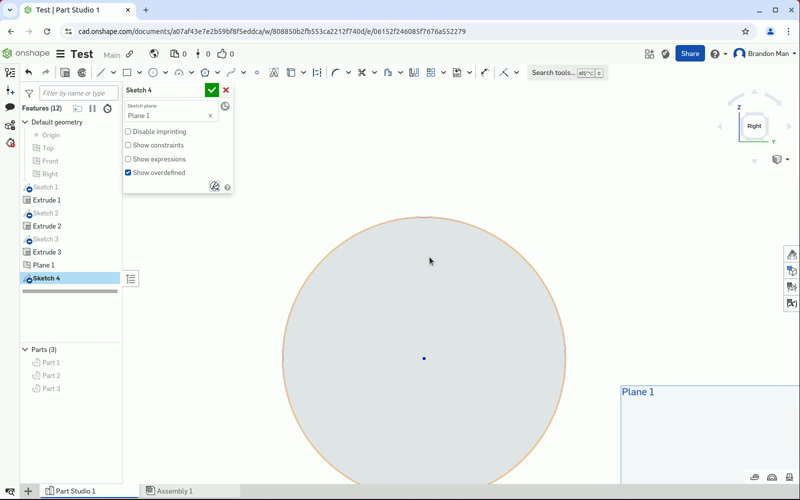
click(429, 256)
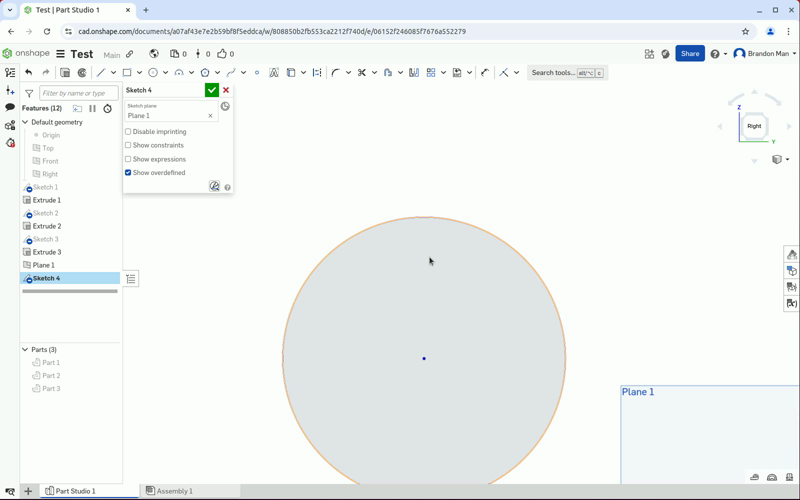
scroll(-6)
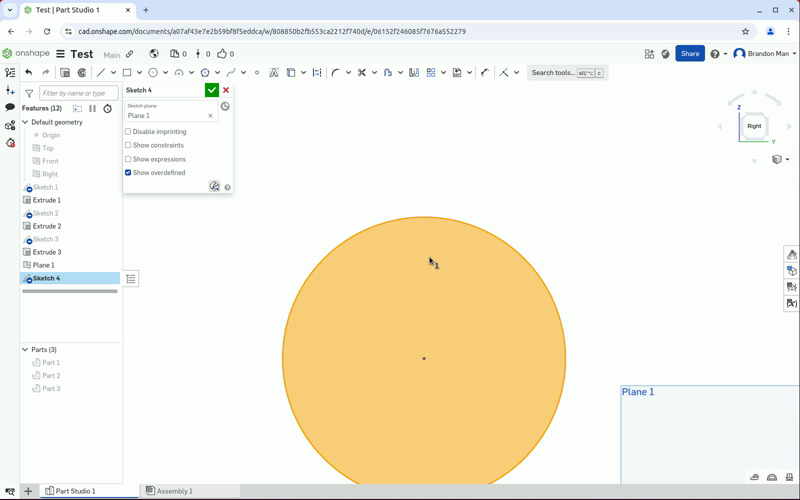
scroll(-6)
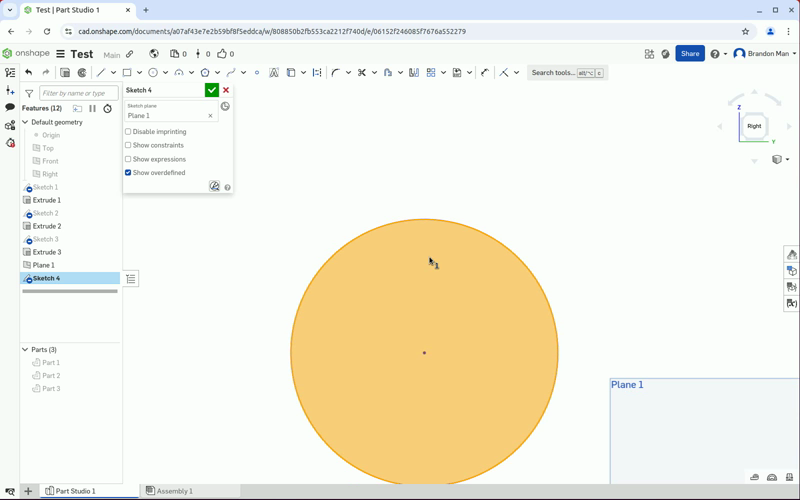
scroll(-6)
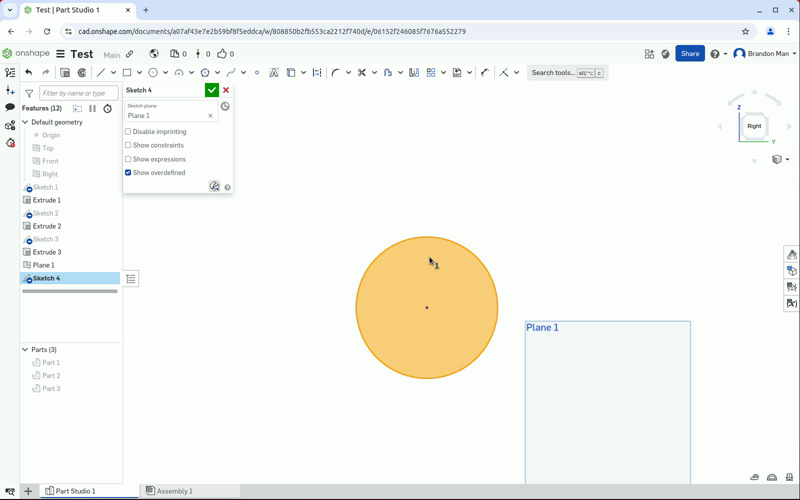
scroll(-6)
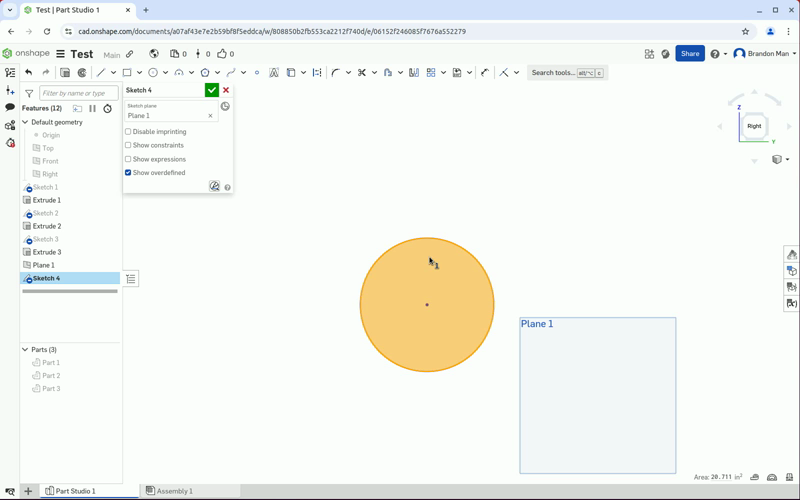
scroll(-6)
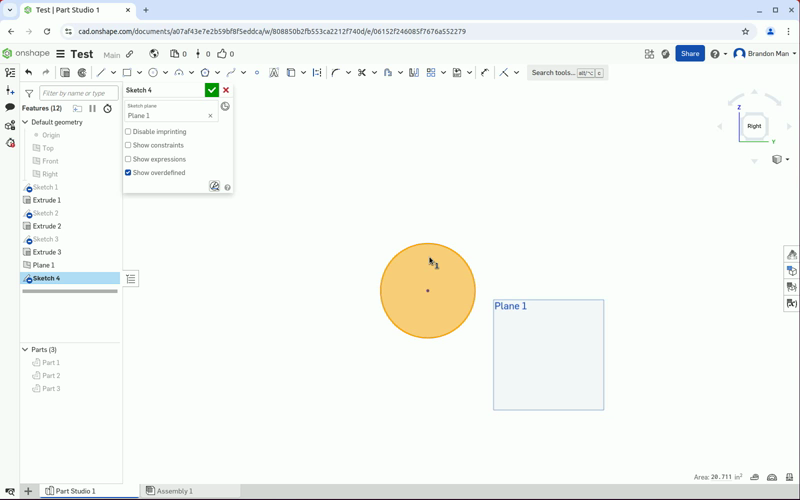
scroll(-6)
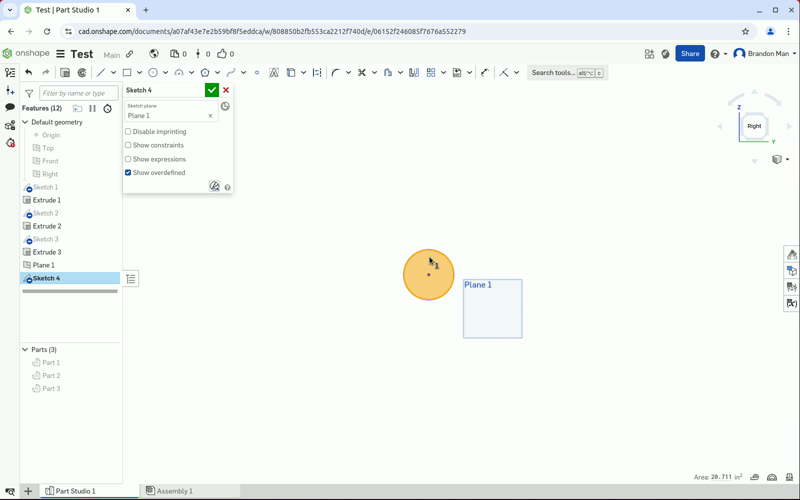
scroll(-6)
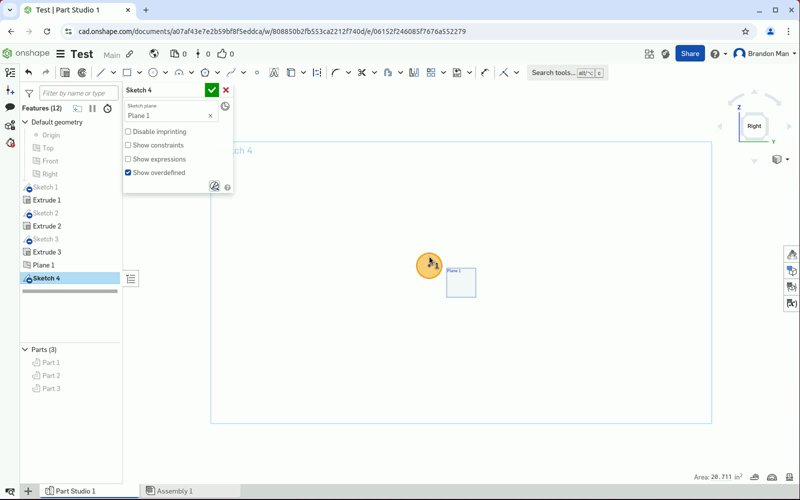
mouse_move(73, 352)
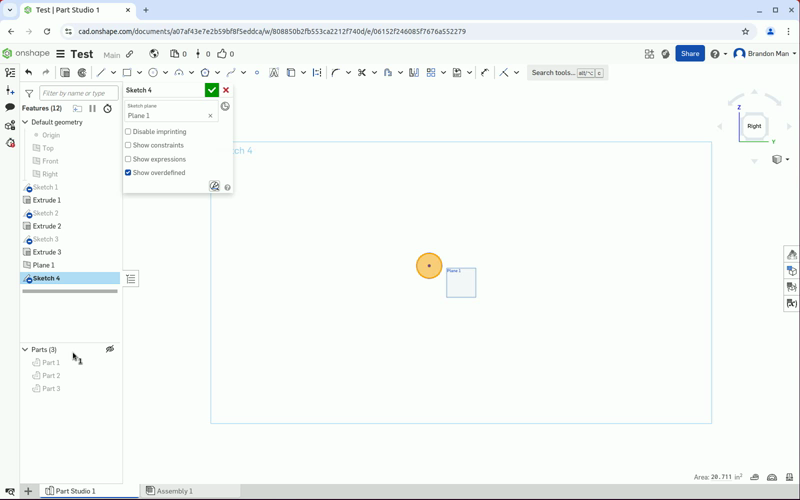
key(shift+y)
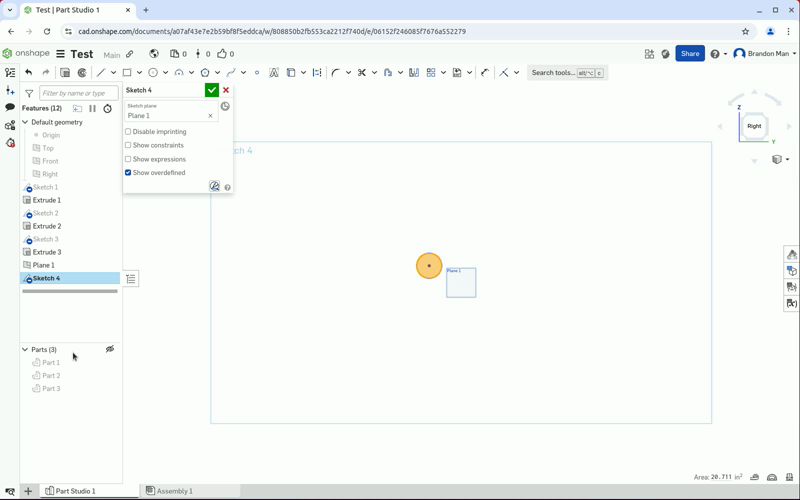
key(shift+e)
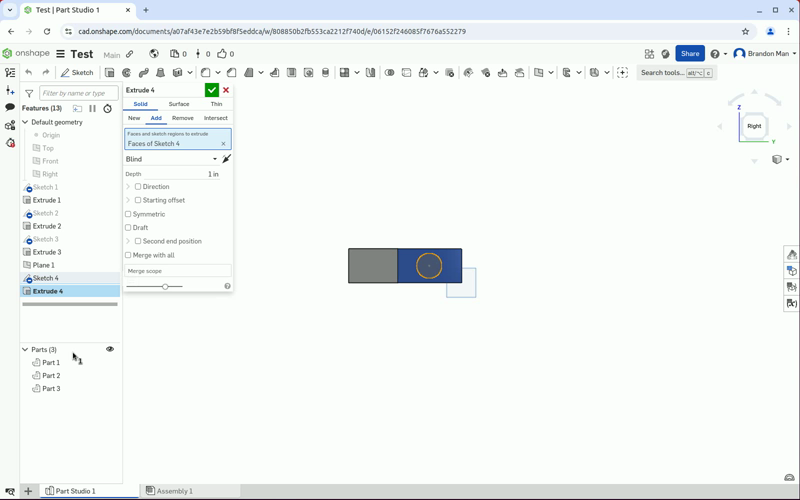
mouse_move(143, 106)
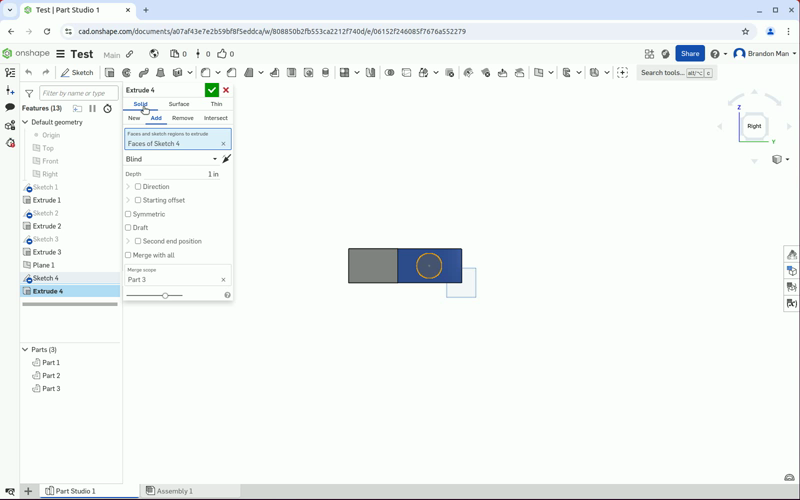
click(143, 106)
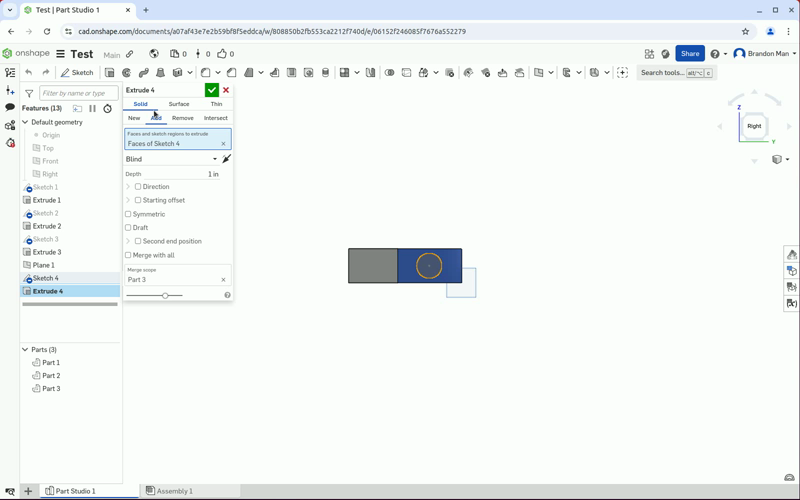
mouse_move(186, 120)
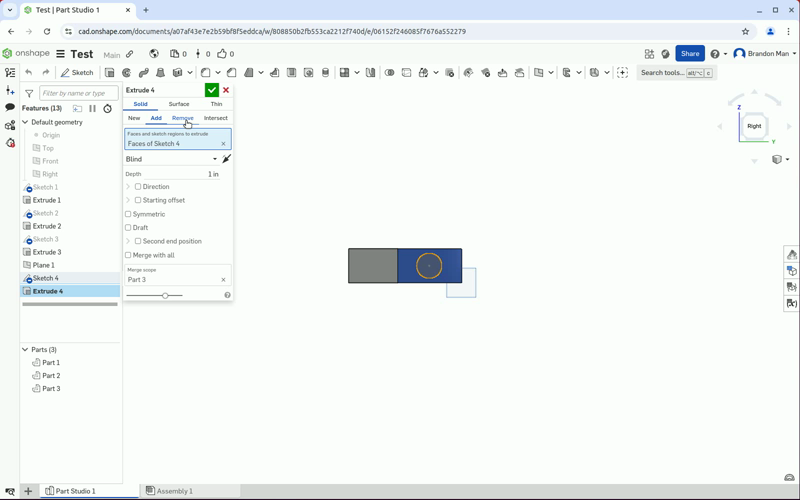
click(186, 120)
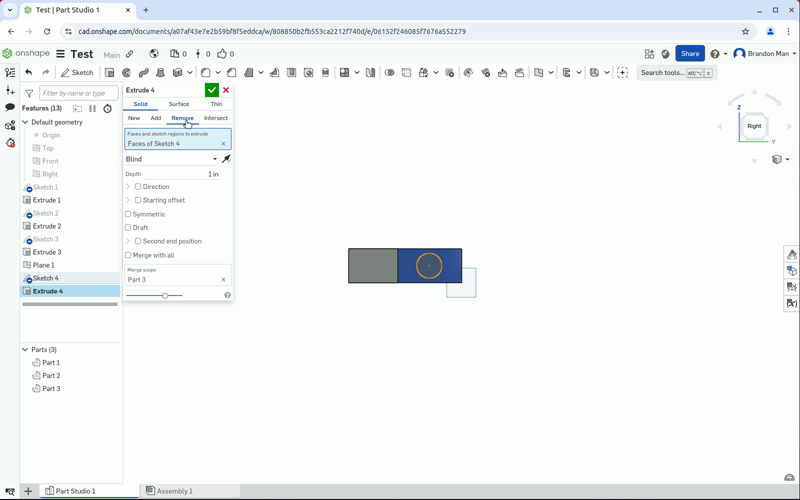
key(tab, 4)
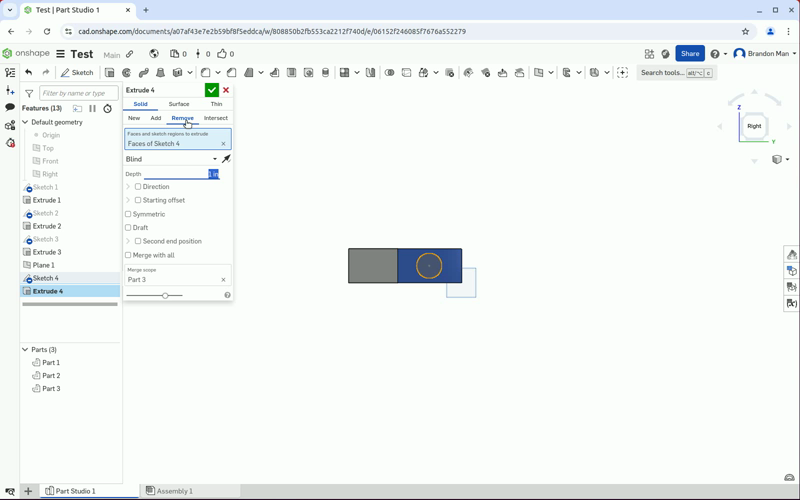
text(1.926)
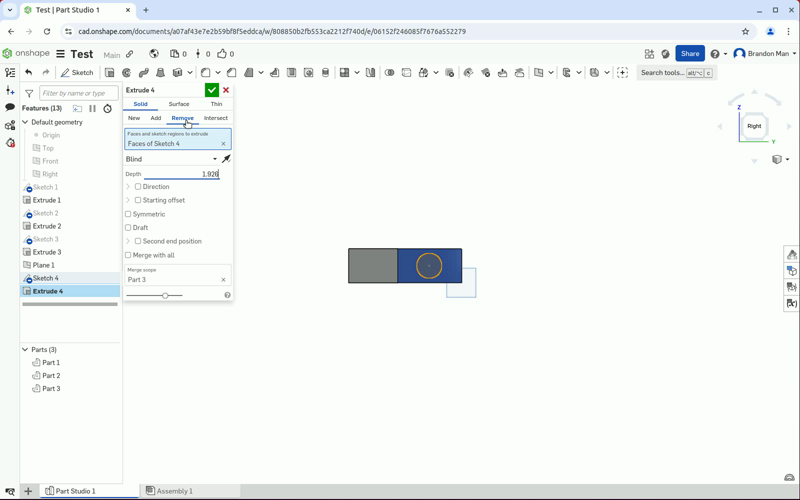
key(tab, 6)
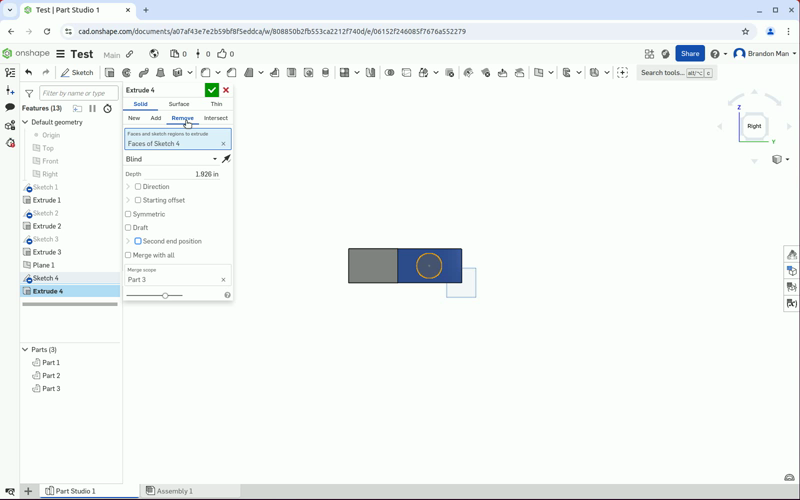
key(space)
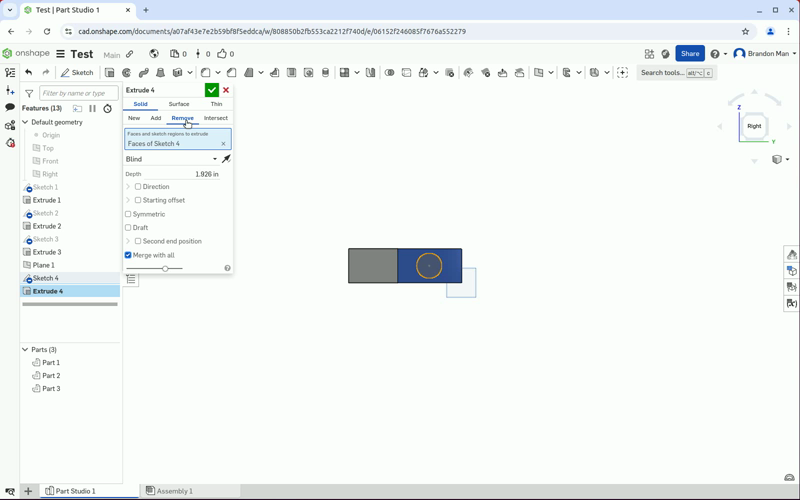
key(enter)
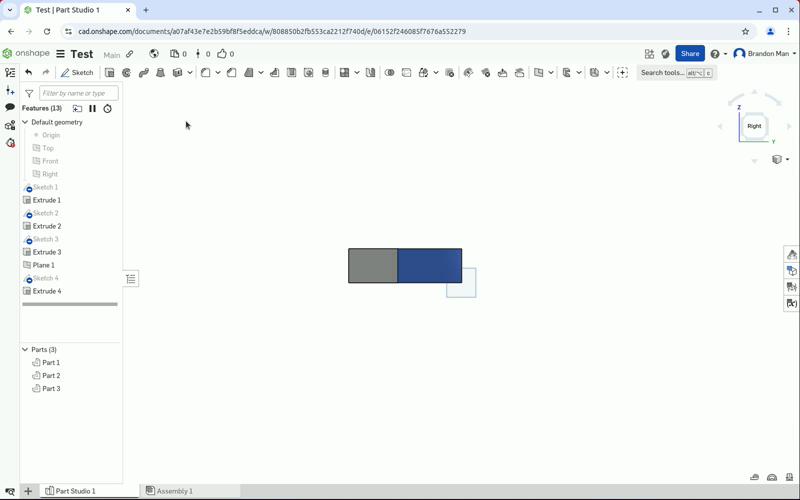
key(shift+h)
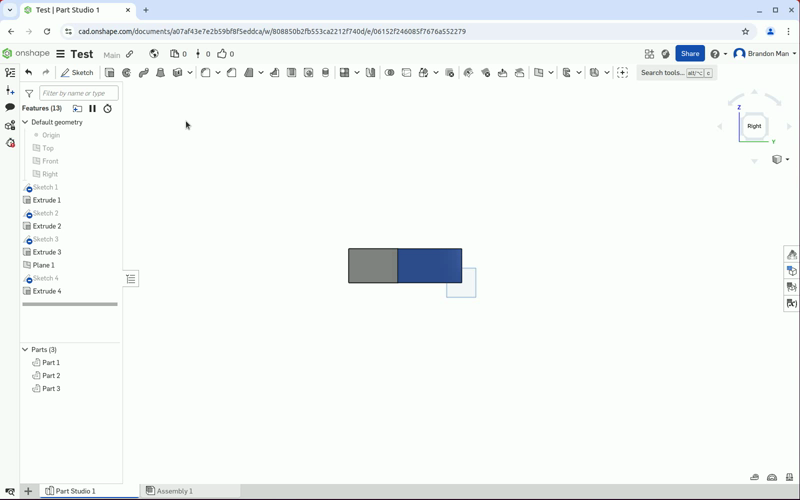
key(shift+h)
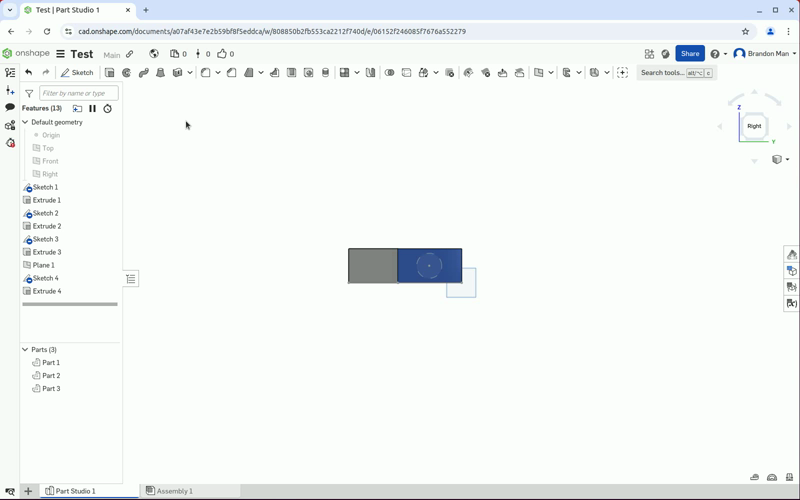
key(shift+7)
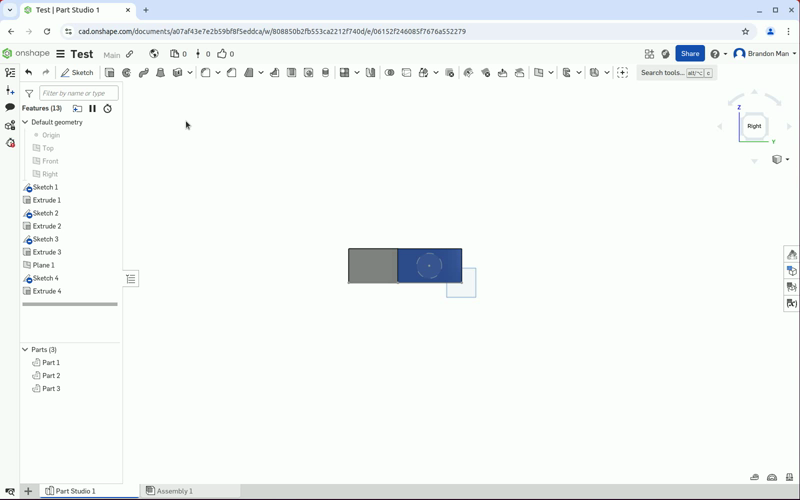
key(right, 2)
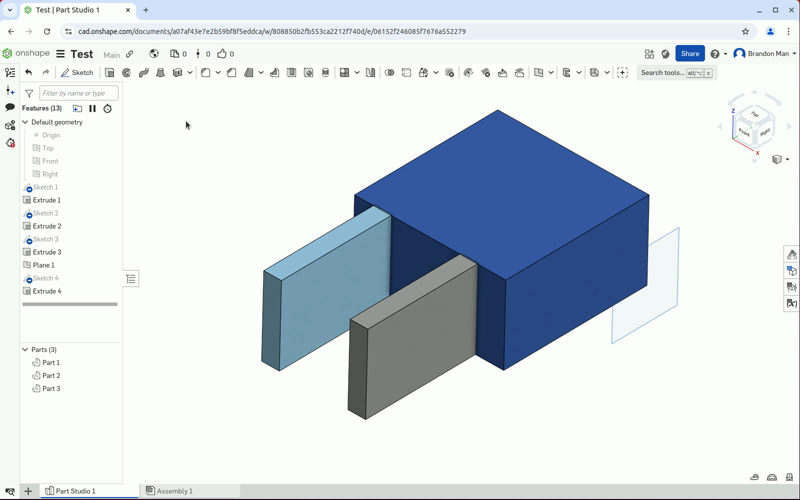
key(down, 2)
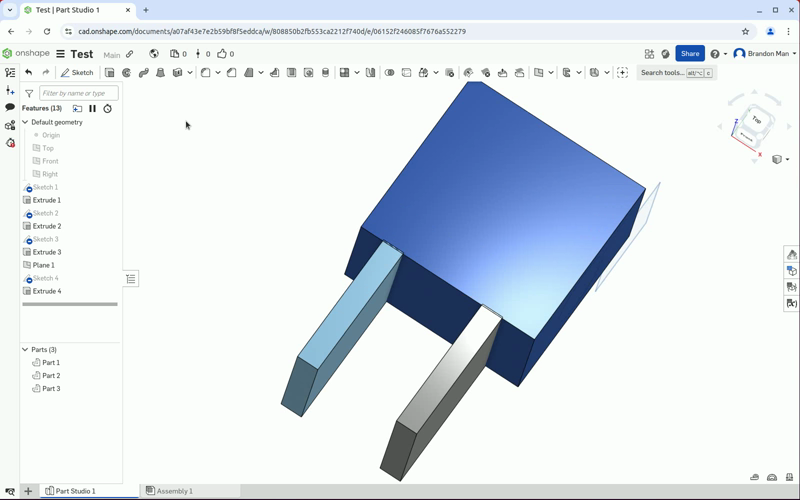
key(up, 2)
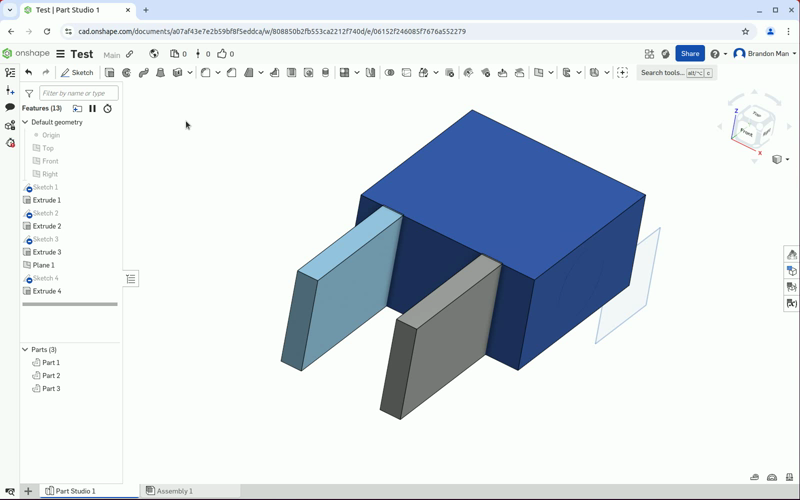
key(left, 2)
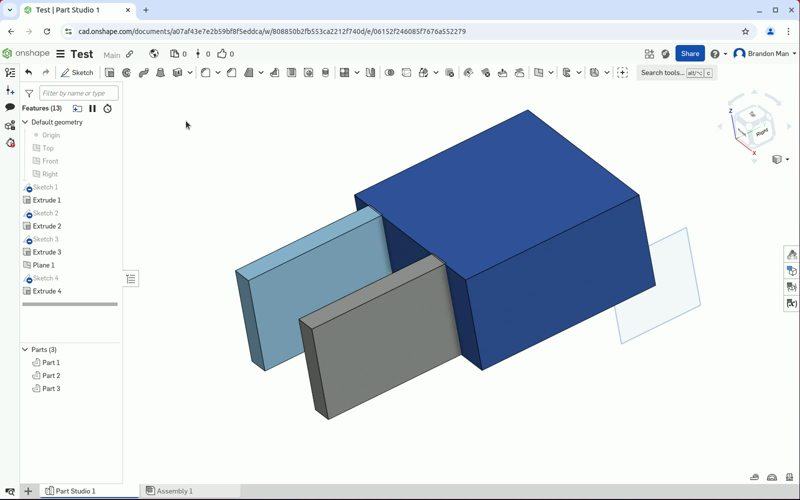
mouse_move(73, 189)
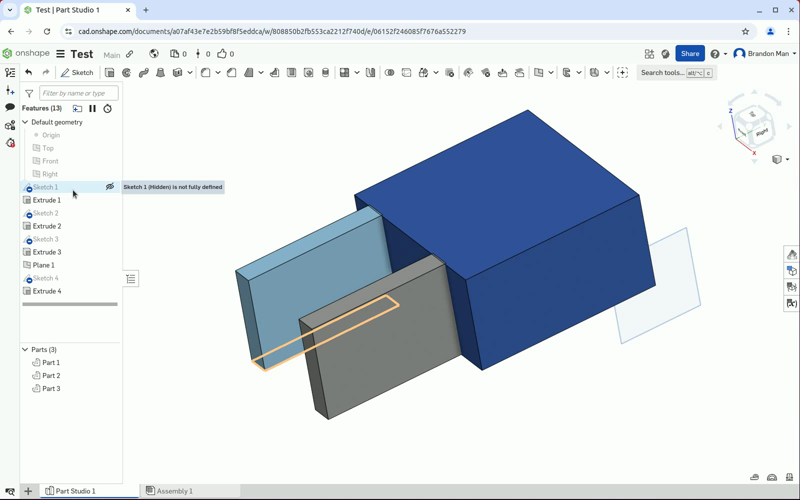
click(73, 189)